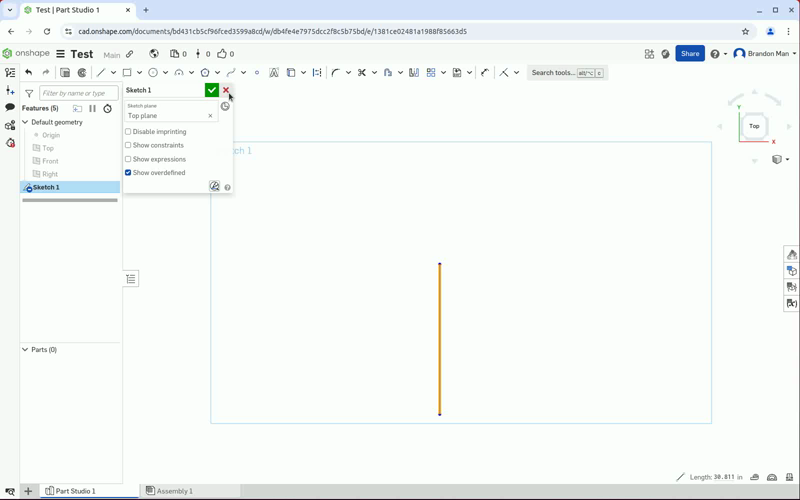
key(shift+h)
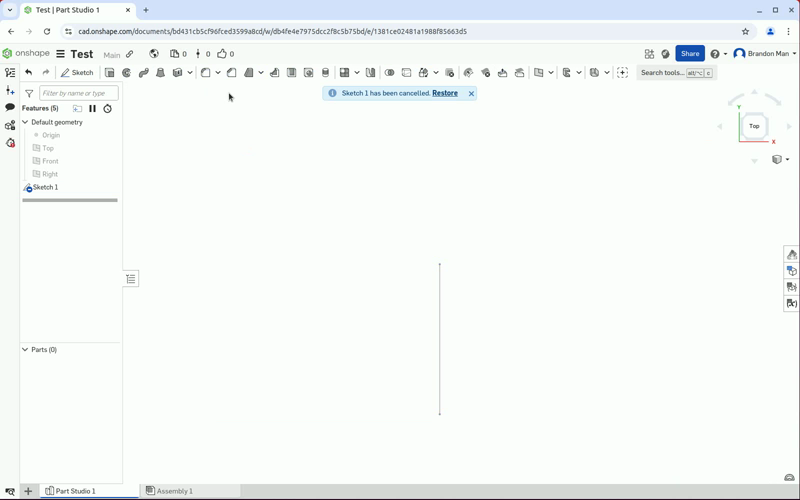
key(shift+s)
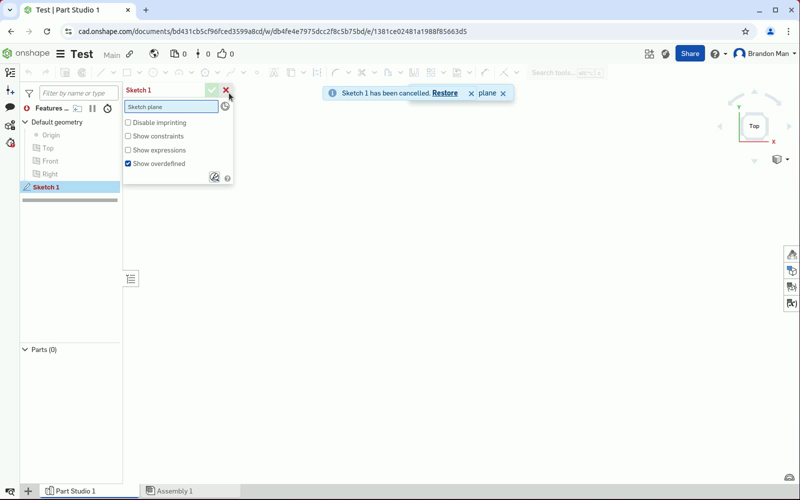
mouse_move(73, 150)
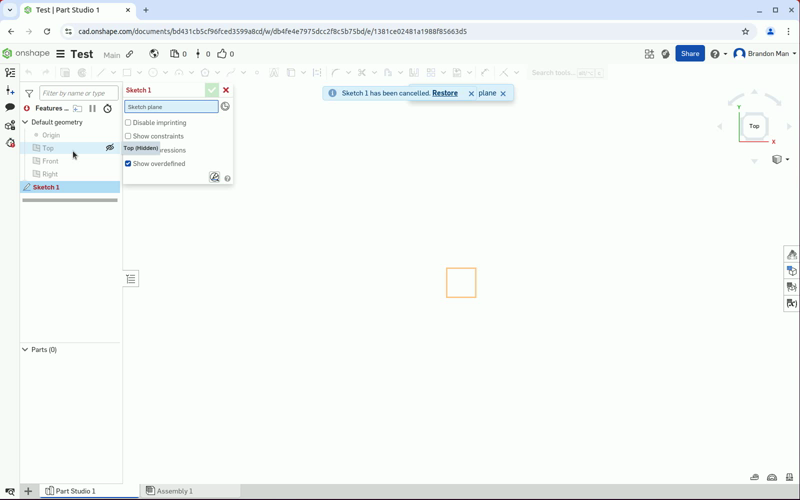
click(73, 150)
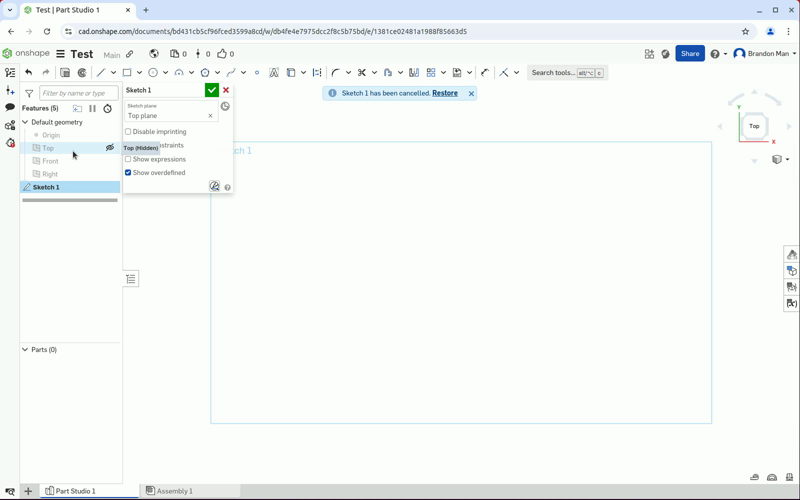
mouse_move(73, 352)
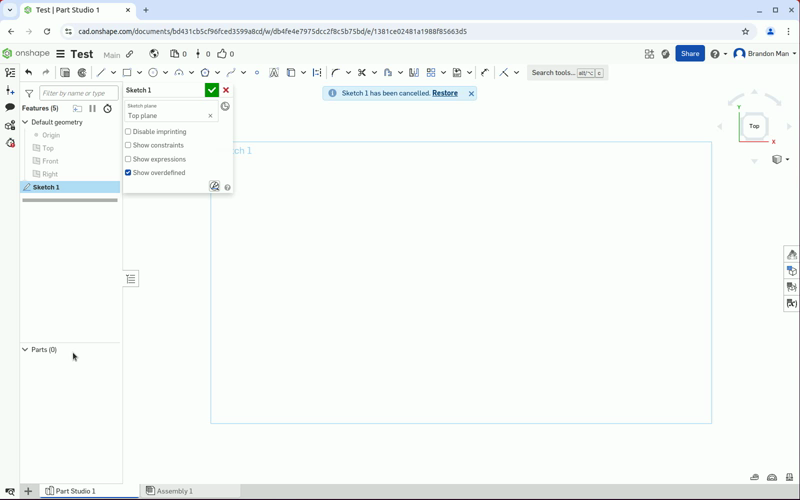
key(y)
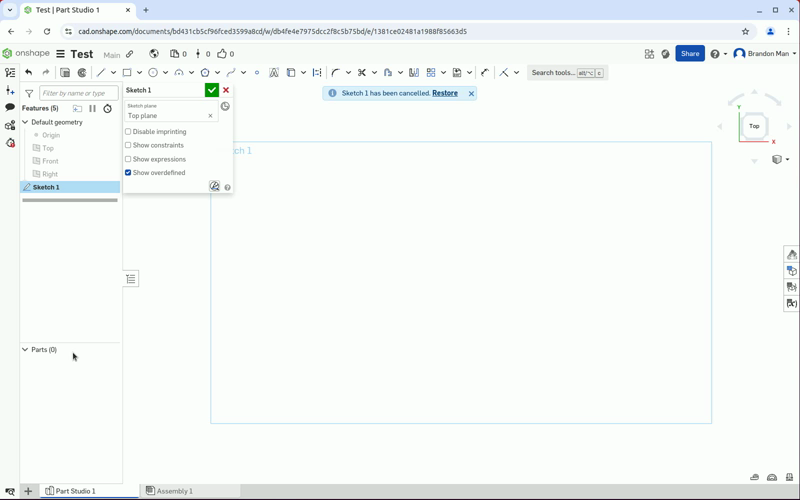
key(l)
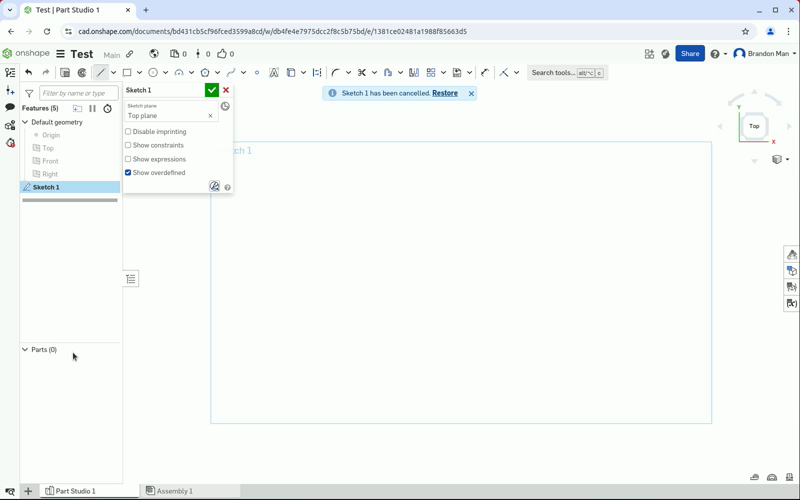
key_down(shift)
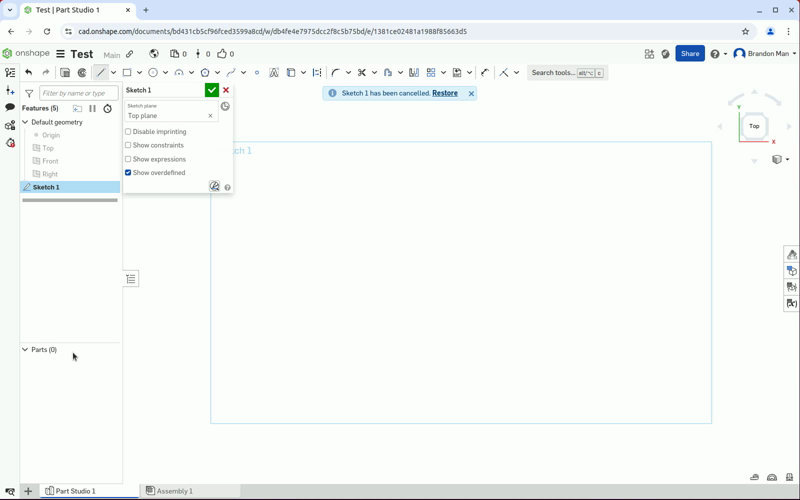
mouse_move(348, 330)
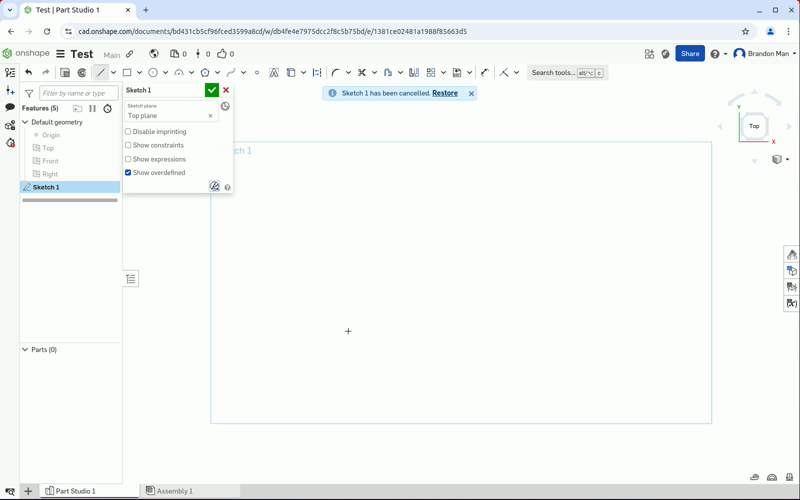
click(348, 330)
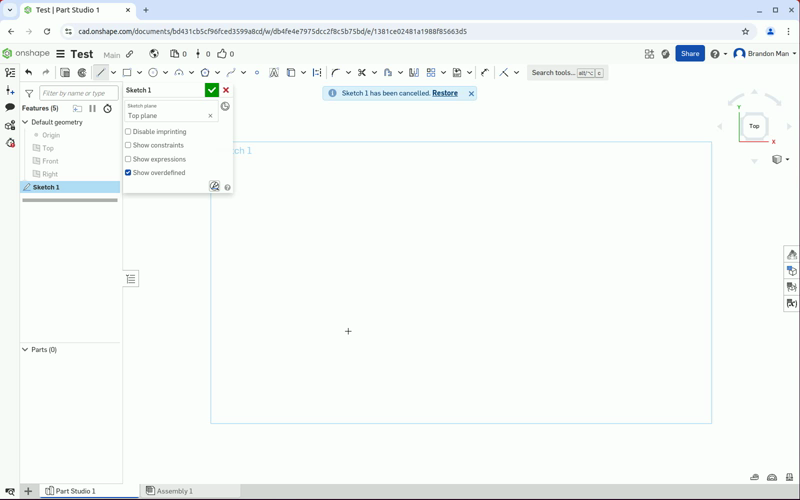
key_up(shift)
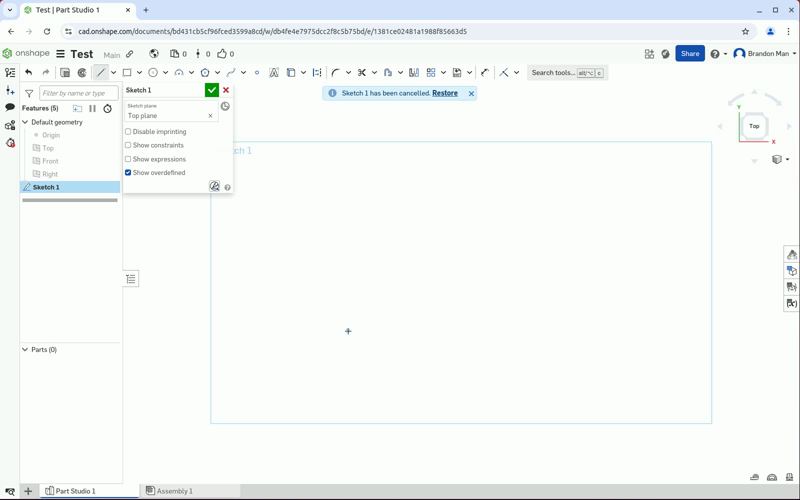
key_down(shift)
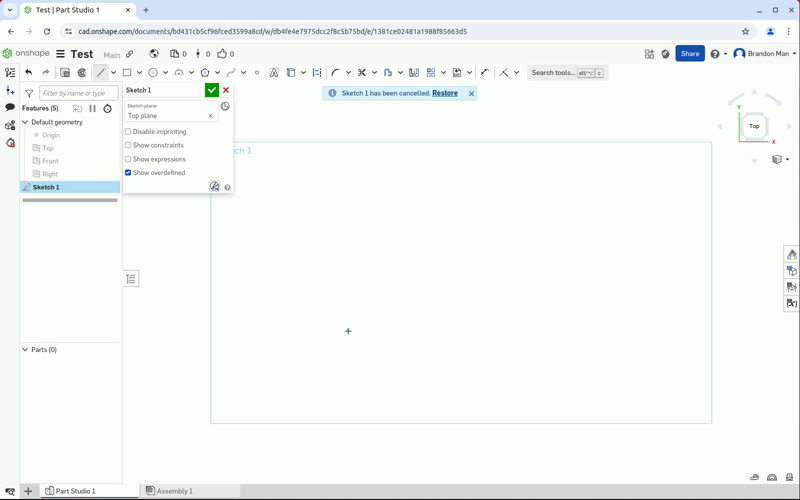
mouse_move(572, 330)
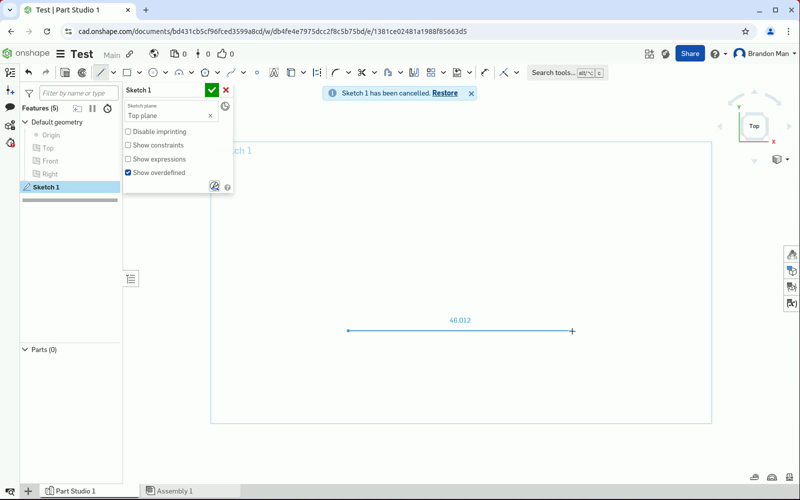
click(572, 330)
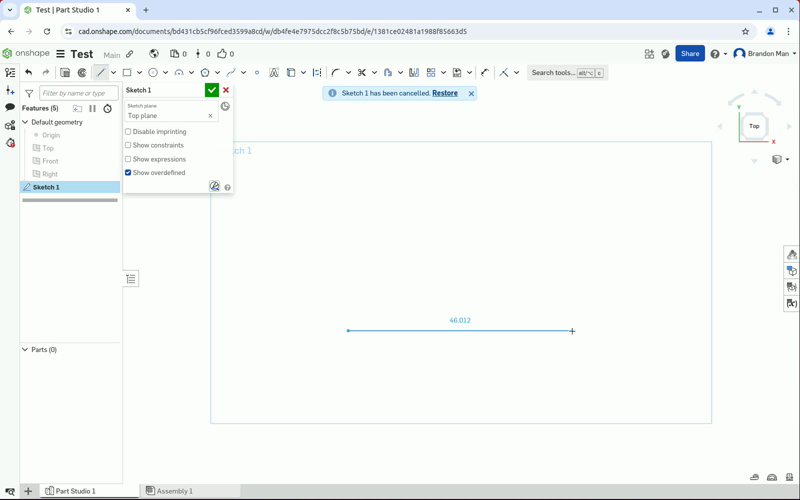
key_up(shift)
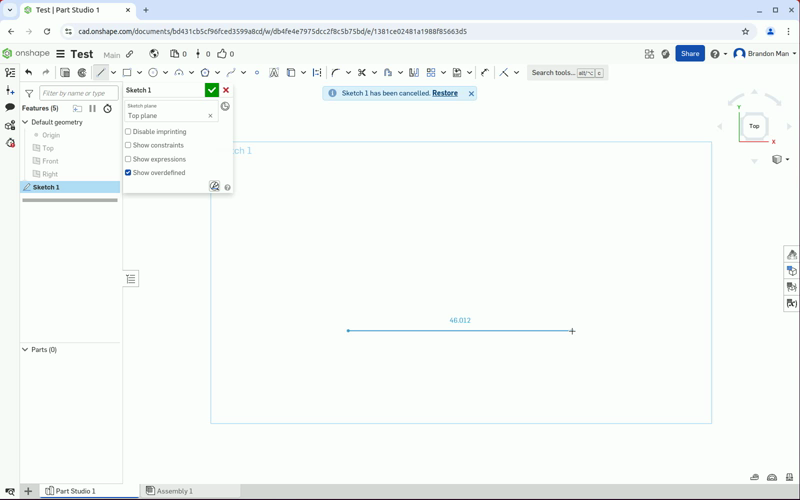
key_down(shift)
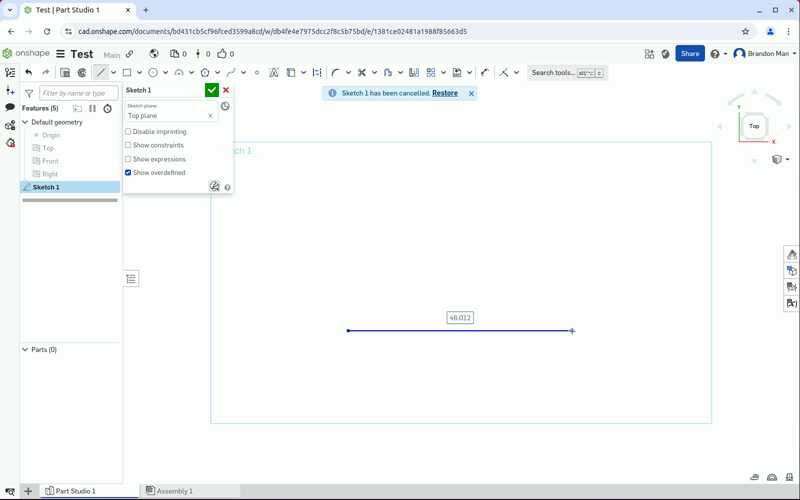
mouse_move(589, 330)
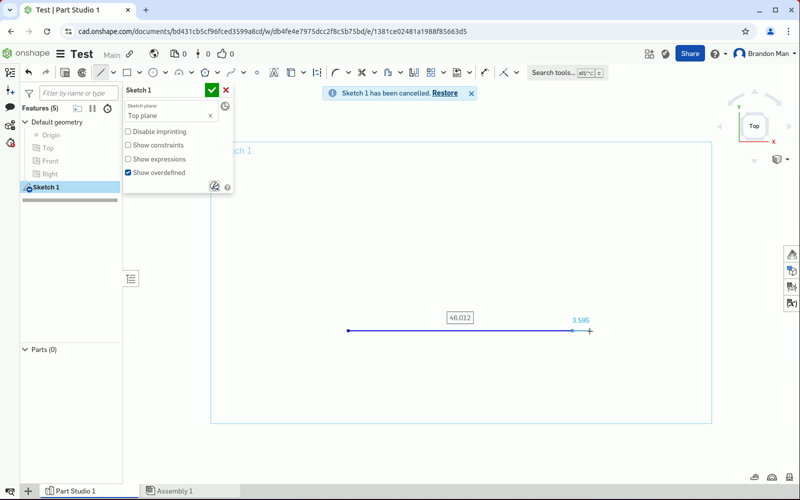
mouse_move(572, 283)
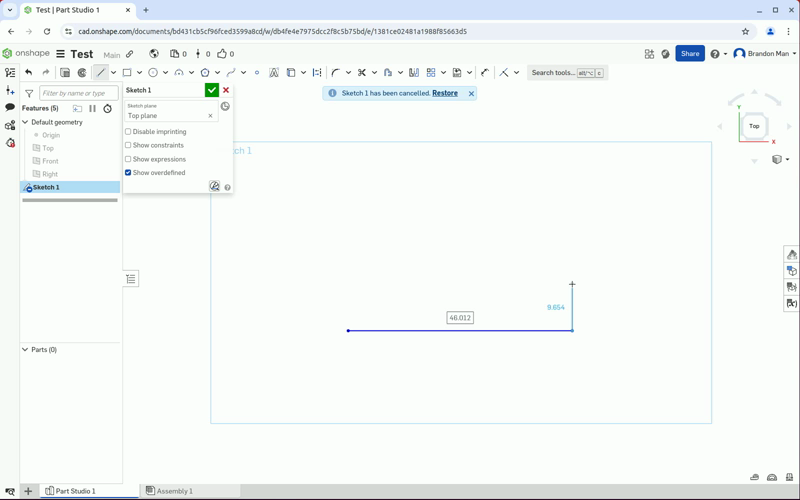
click(572, 283)
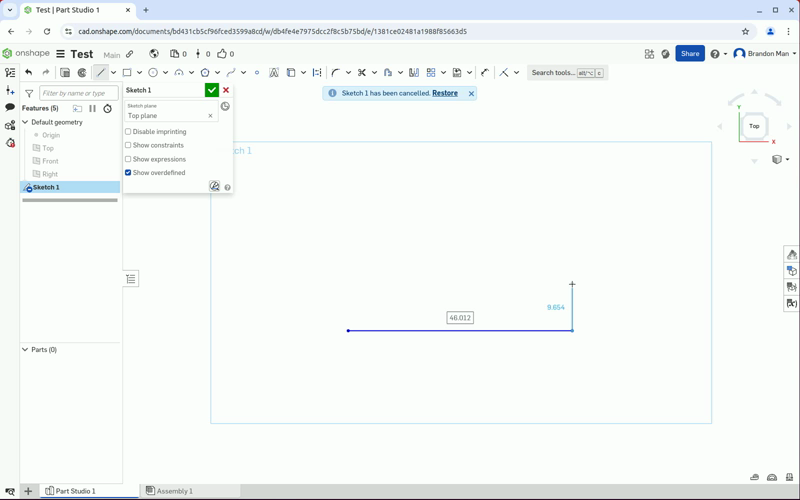
key_up(shift)
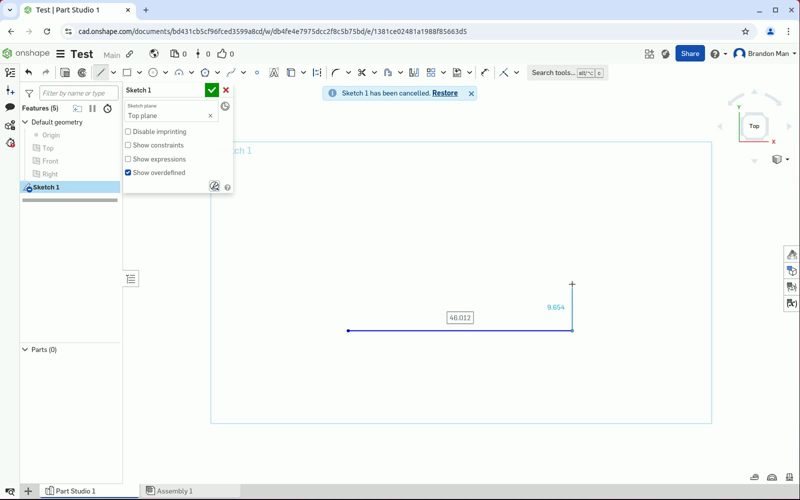
key_down(shift)
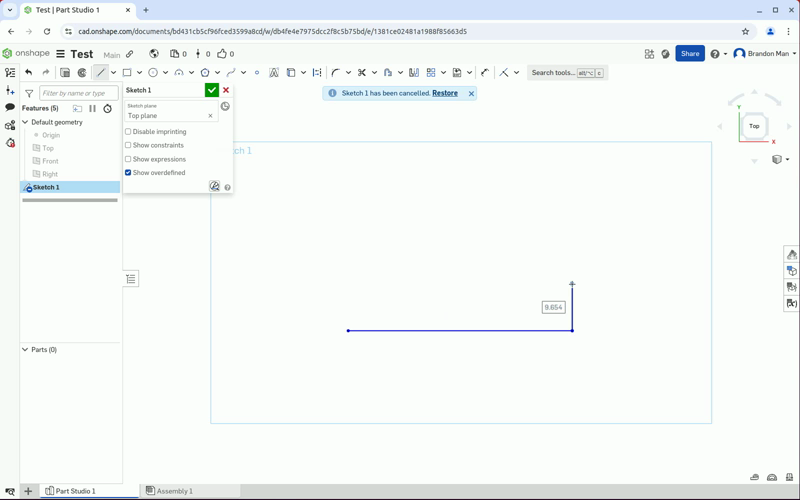
mouse_move(589, 283)
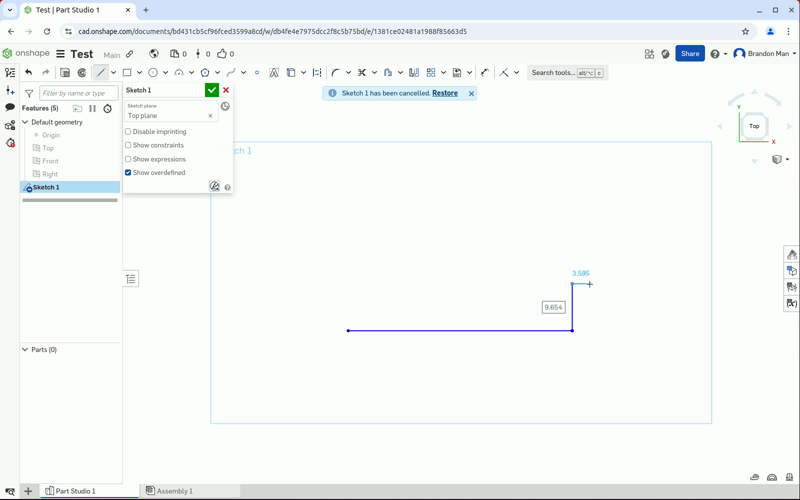
mouse_move(527, 283)
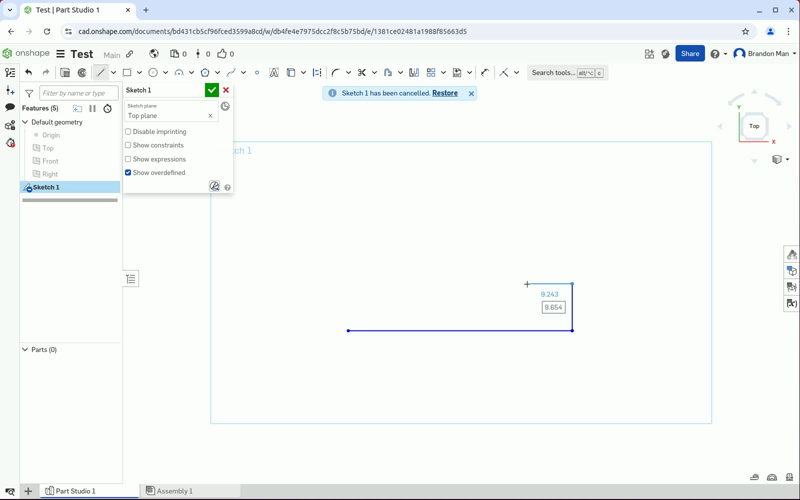
click(527, 283)
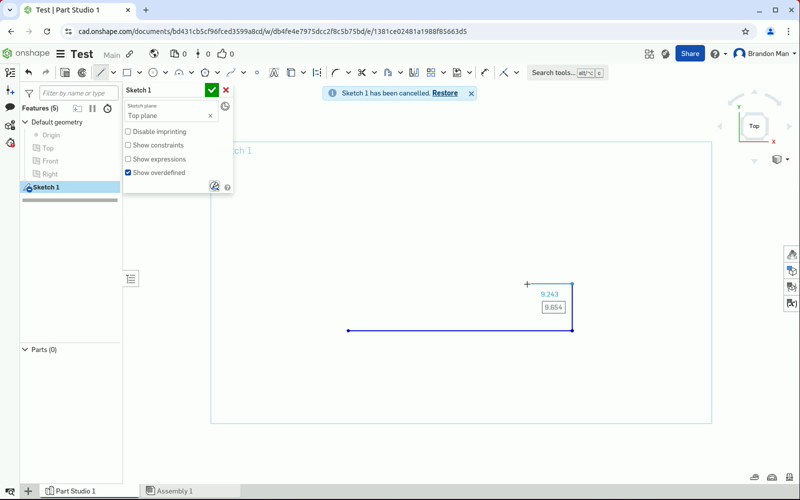
key_up(shift)
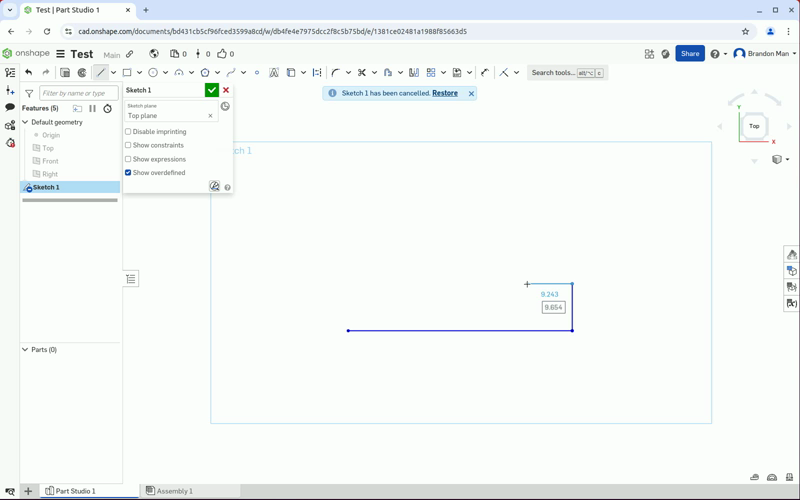
key(esc)
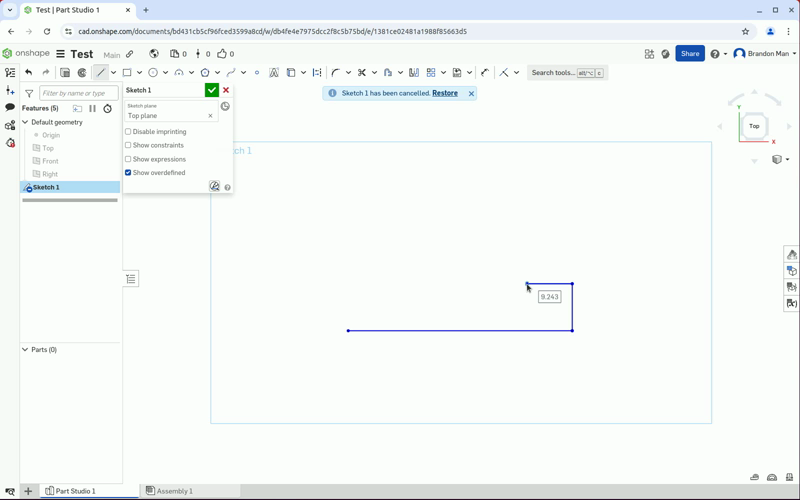
key(a)
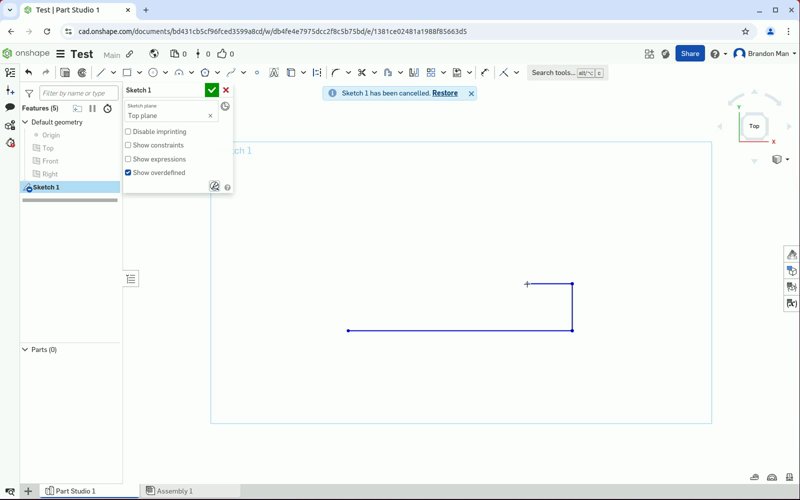
mouse_move(527, 283)
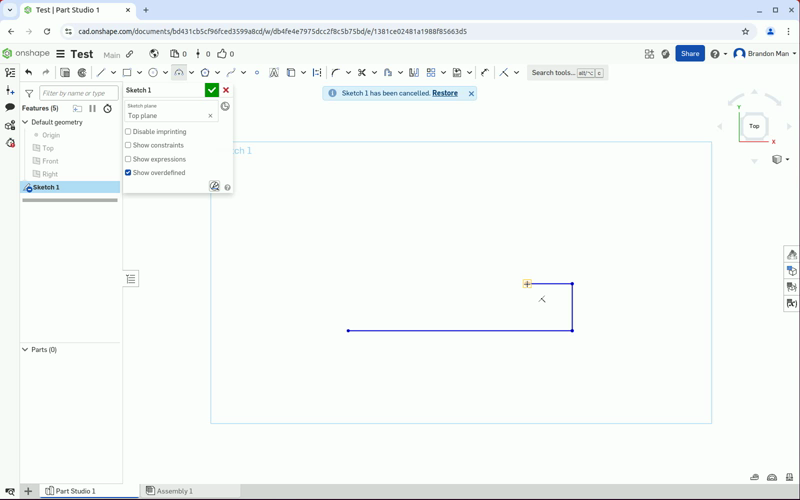
click(527, 283)
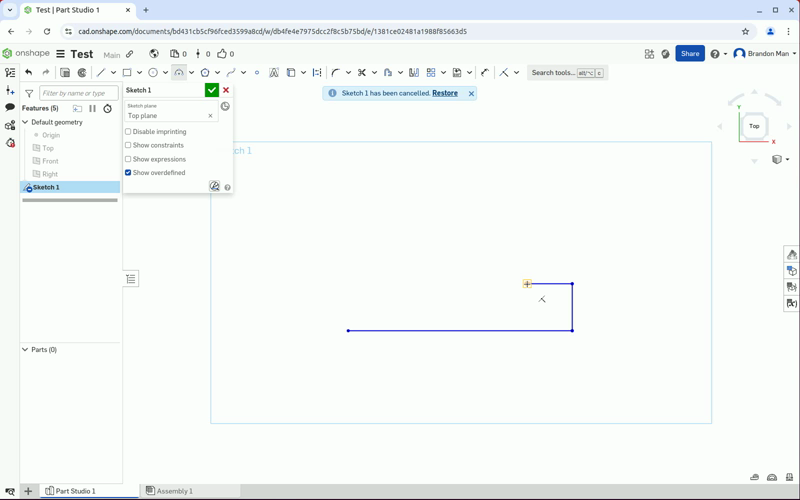
key_down(shift)
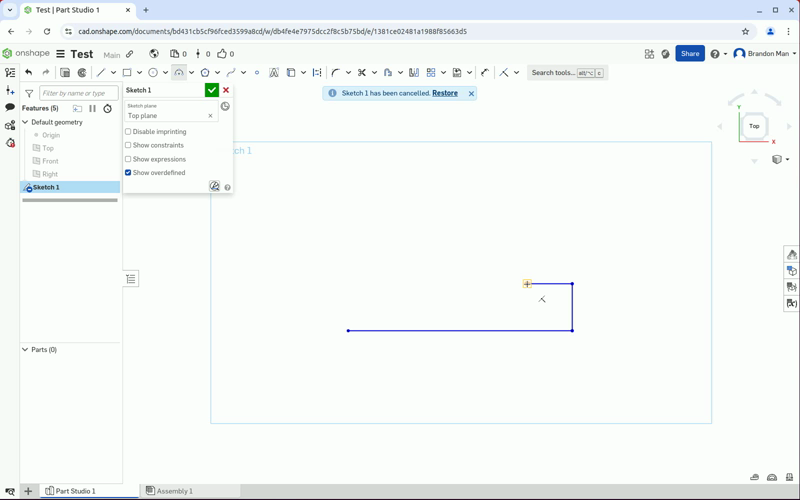
mouse_move(506, 283)
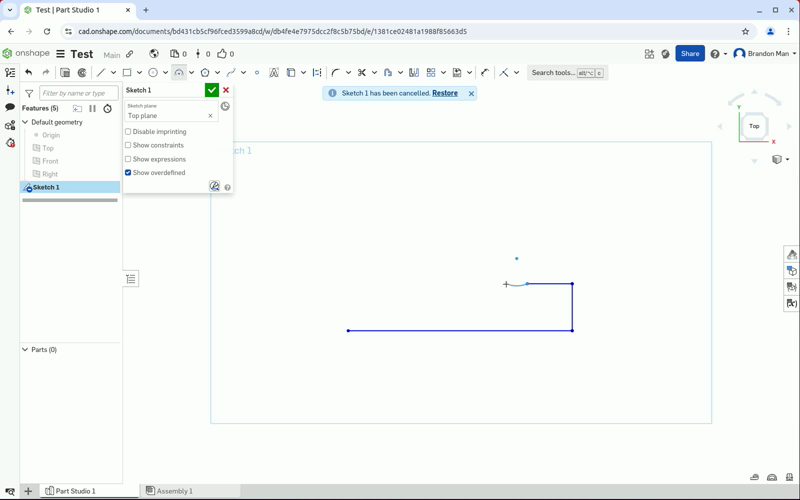
click(506, 283)
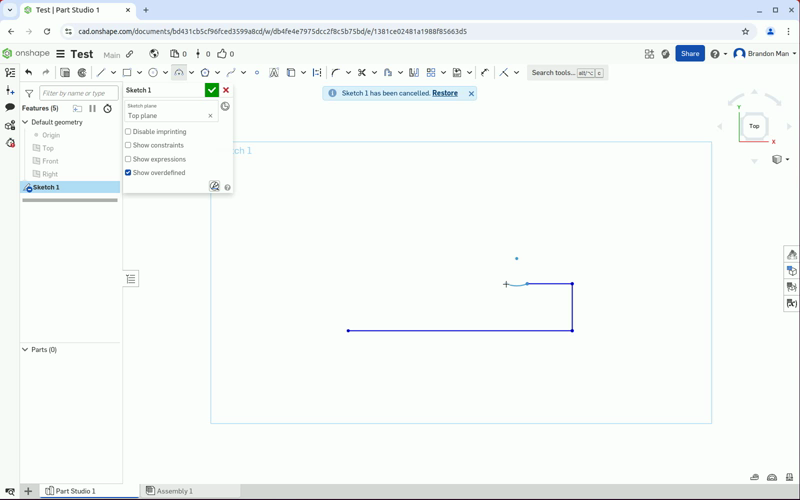
mouse_move(516, 294)
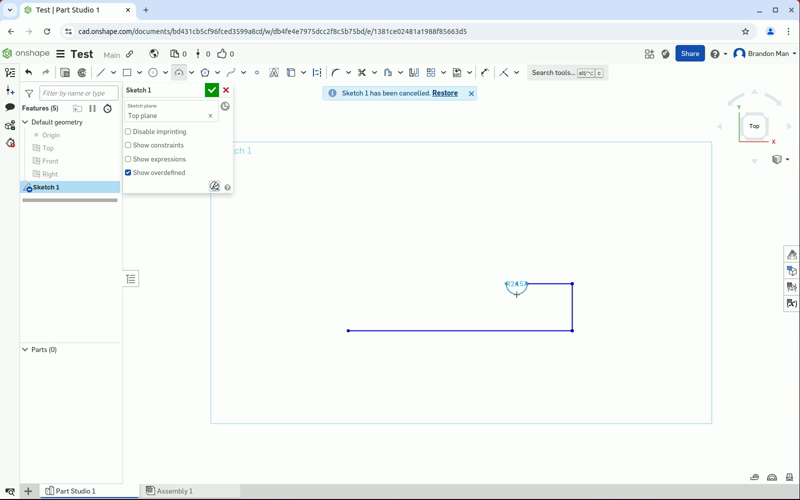
click(516, 294)
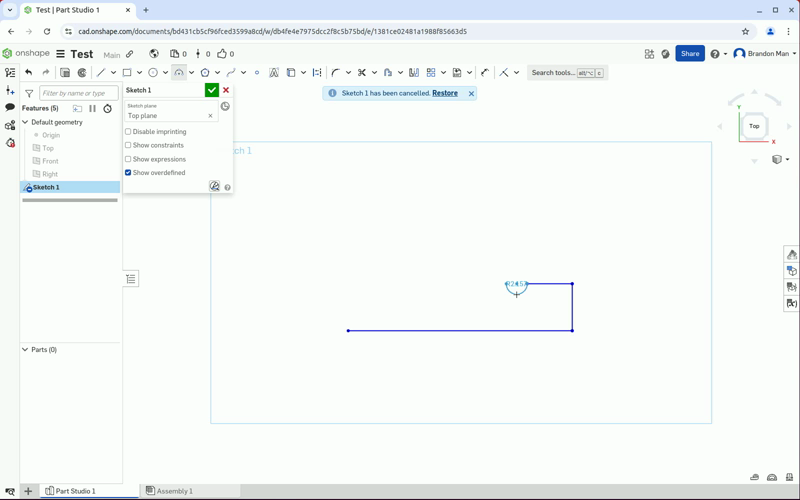
key_up(shift)
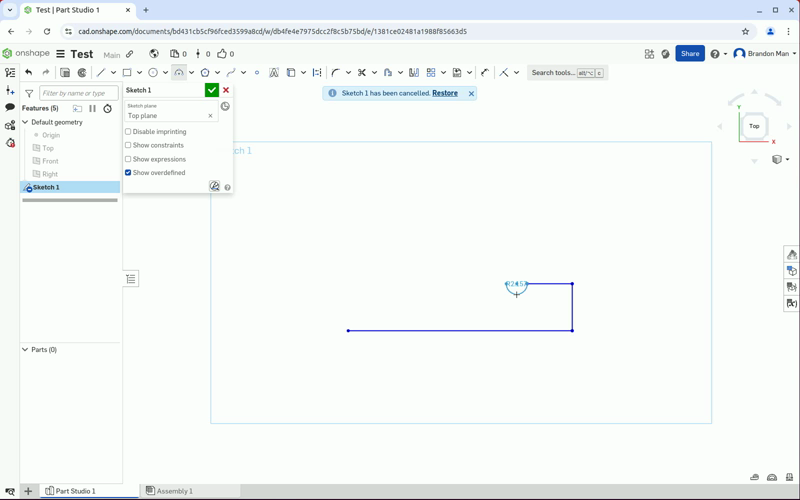
key(esc)
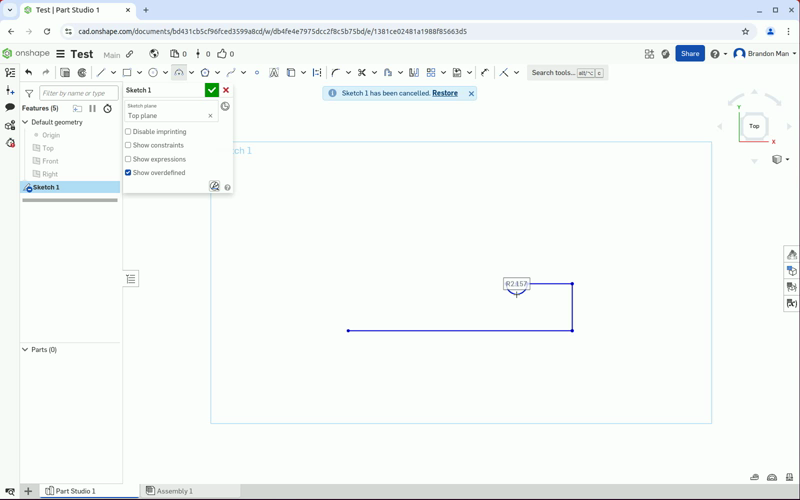
key(l)
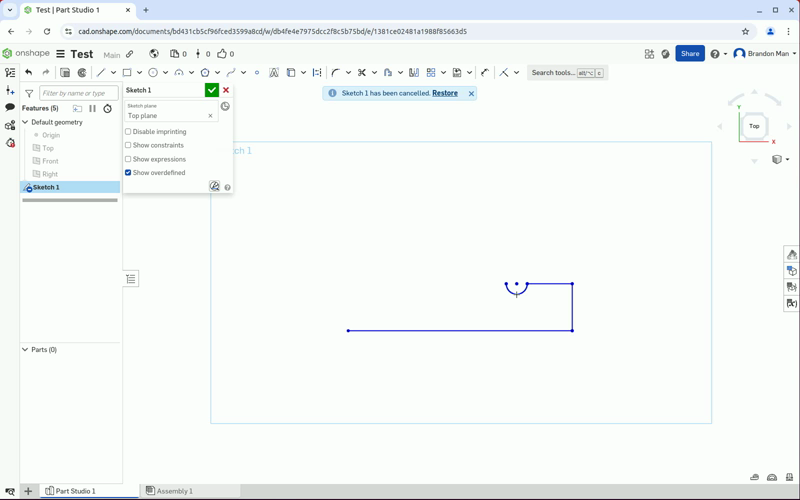
mouse_move(506, 283)
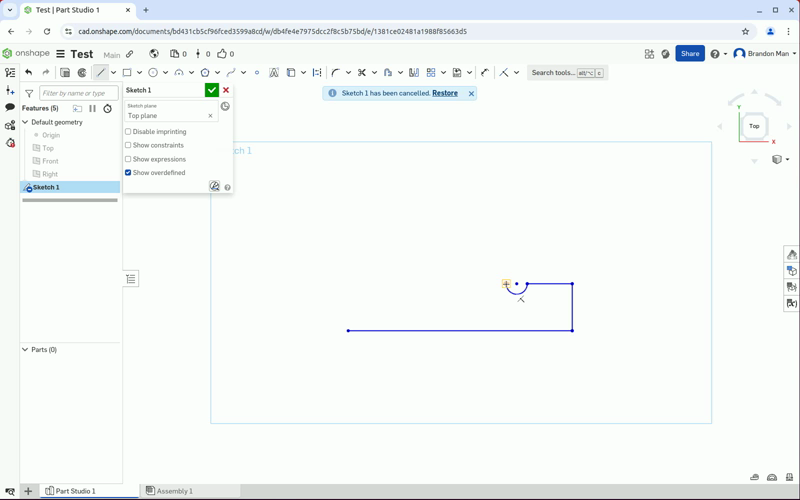
click(506, 283)
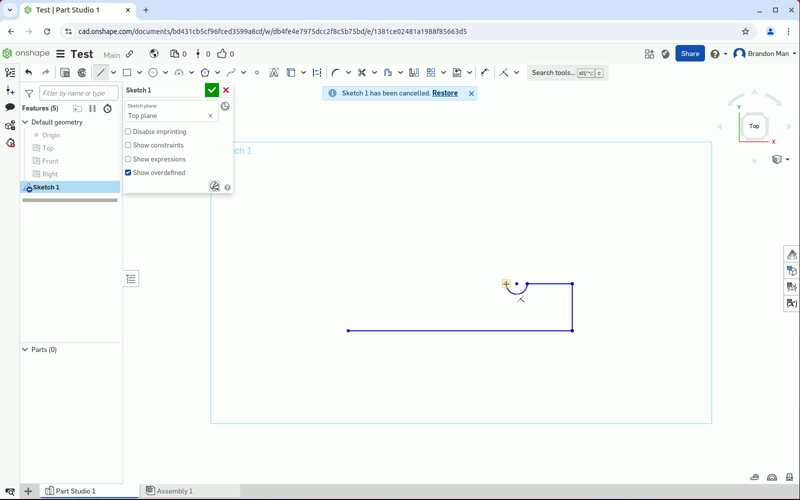
key_down(shift)
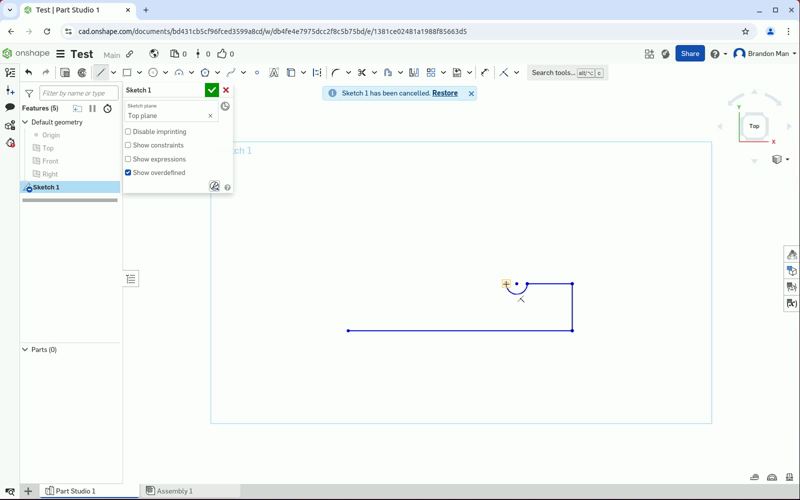
mouse_move(536, 283)
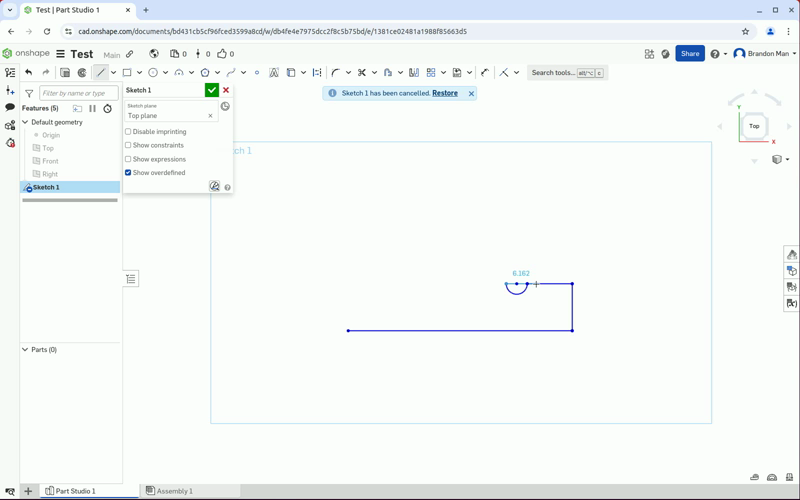
mouse_move(461, 283)
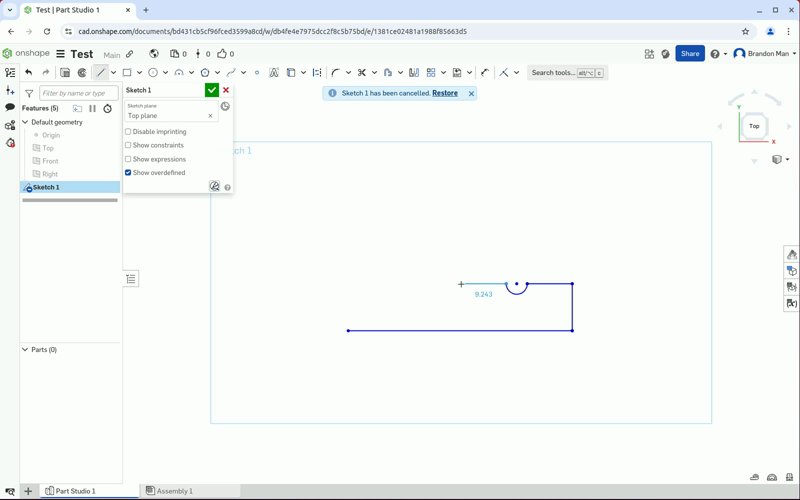
click(461, 283)
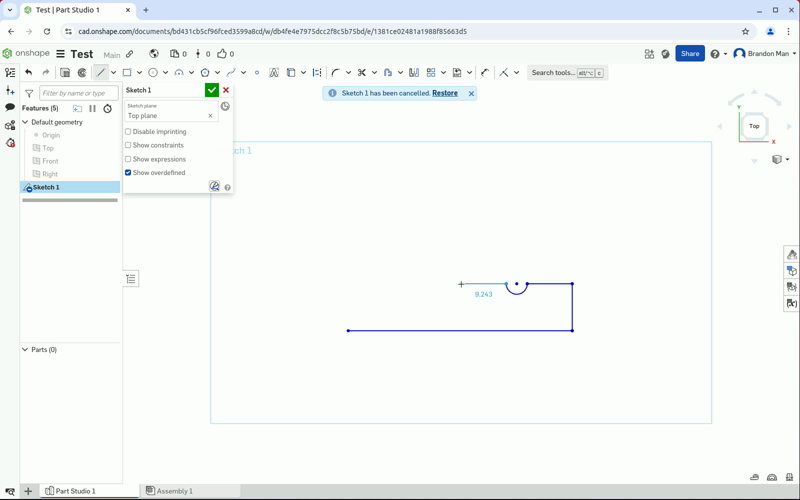
key_up(shift)
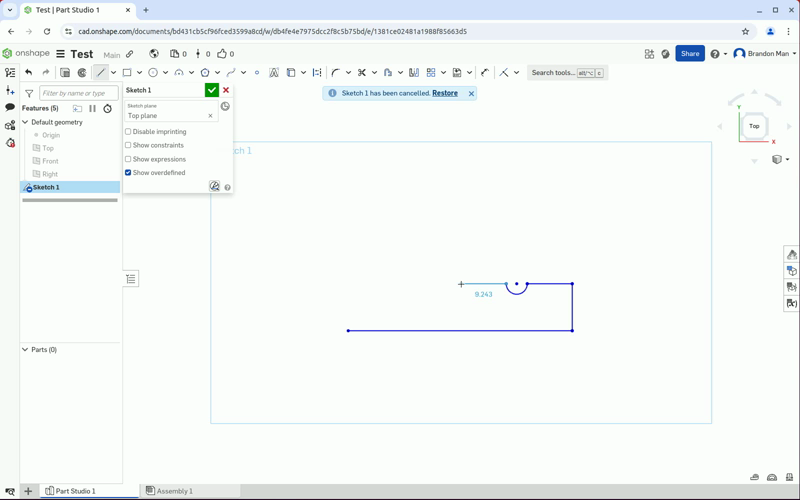
key_down(shift)
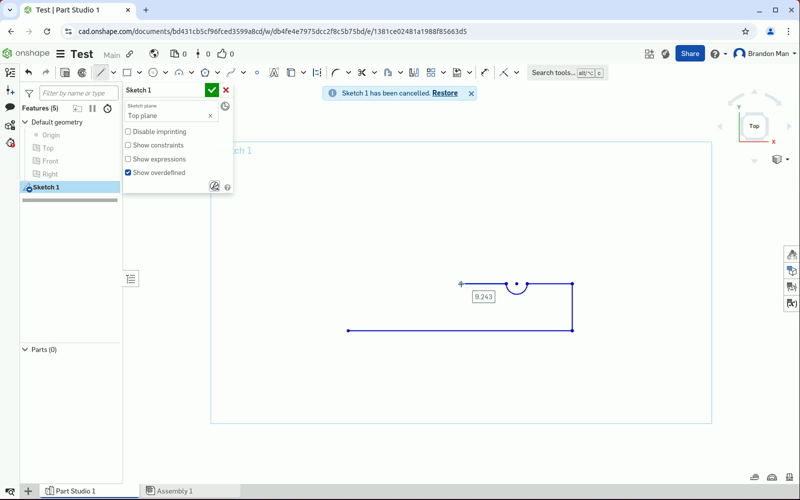
mouse_move(491, 283)
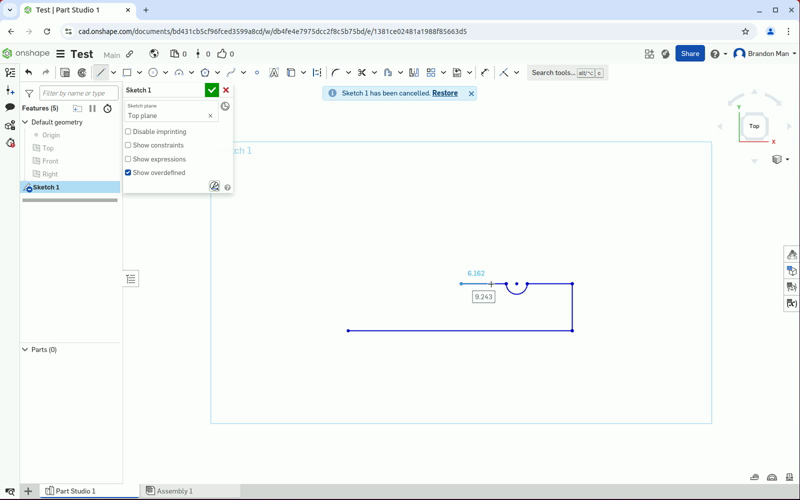
mouse_move(414, 283)
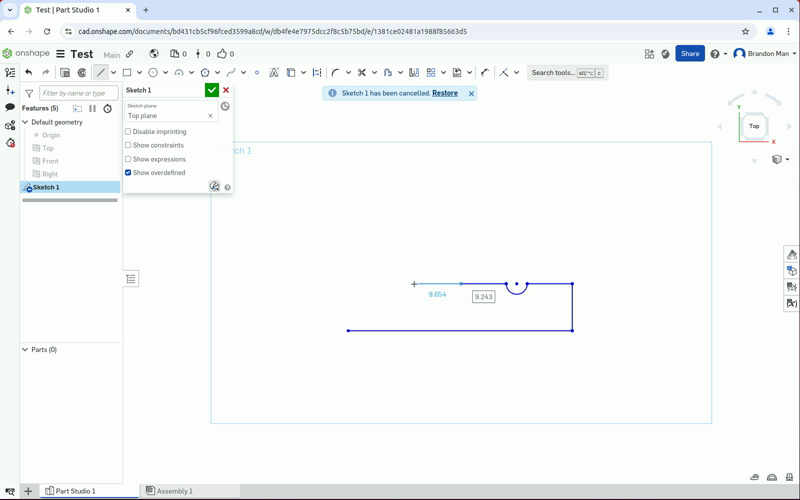
click(414, 283)
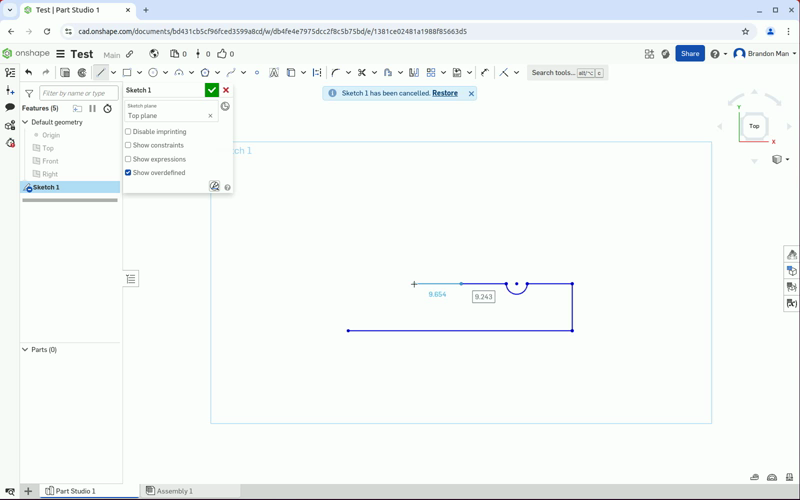
key_up(shift)
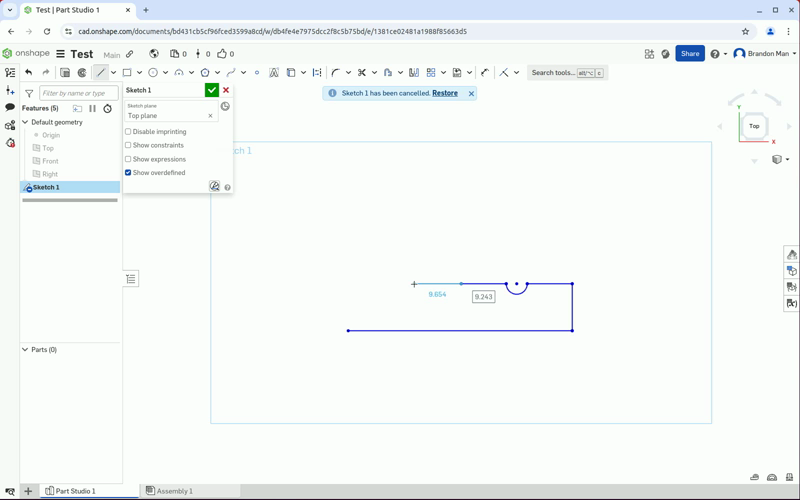
key(esc)
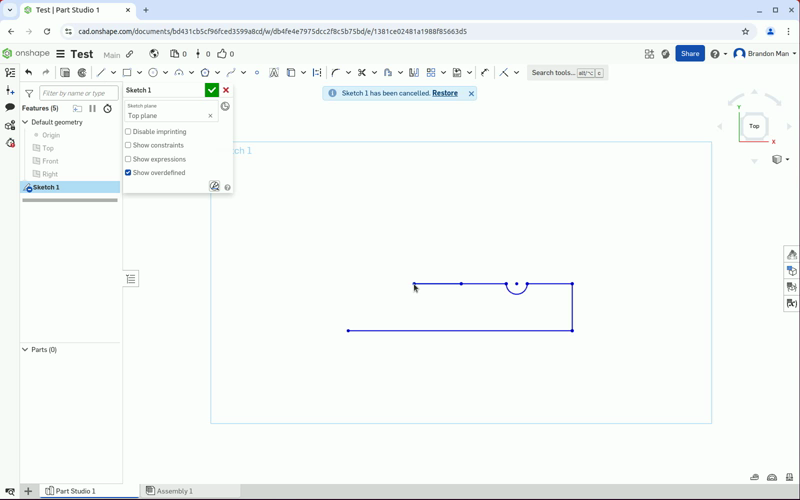
key(a)
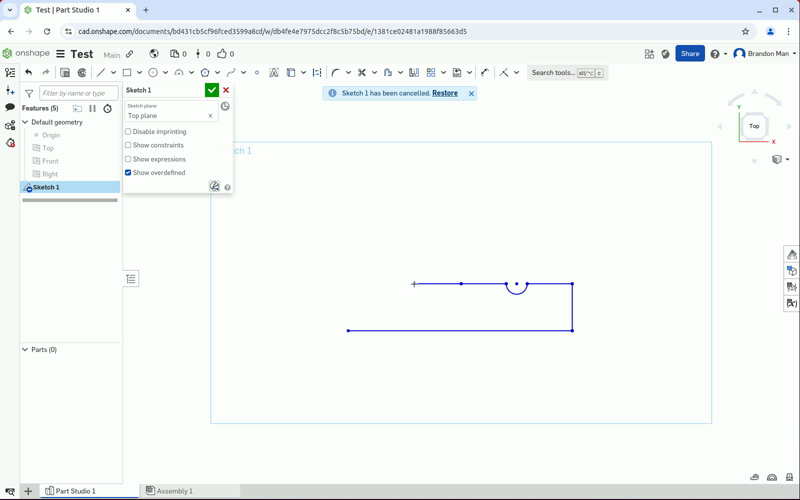
mouse_move(414, 283)
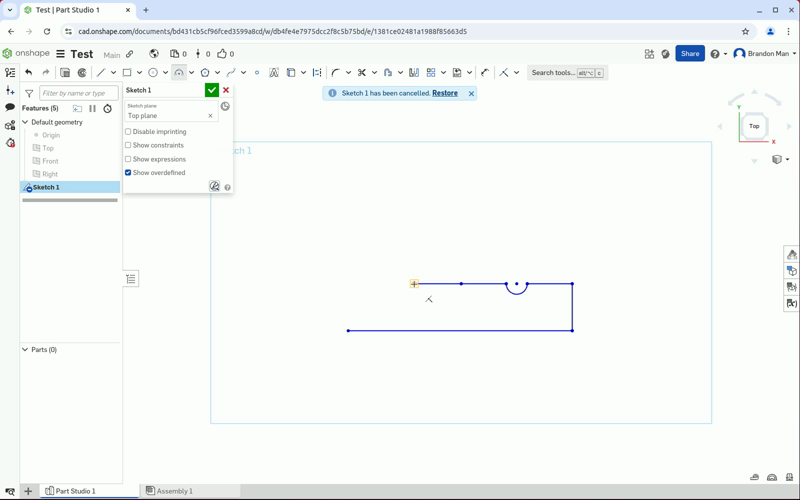
click(414, 283)
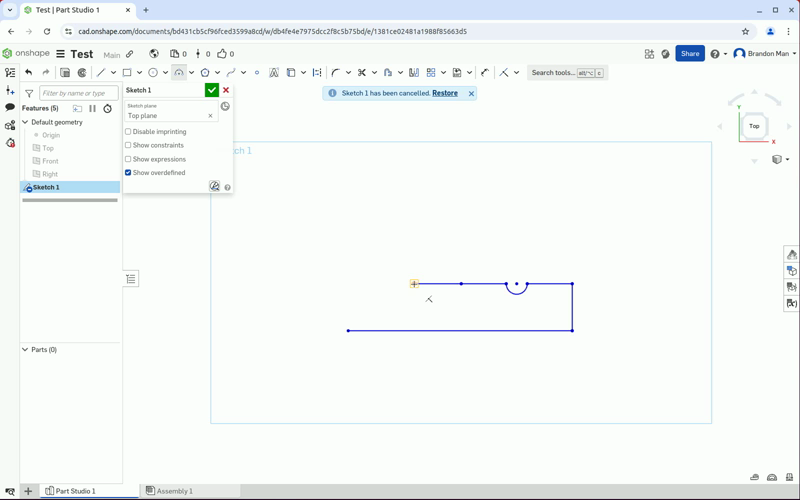
key_down(shift)
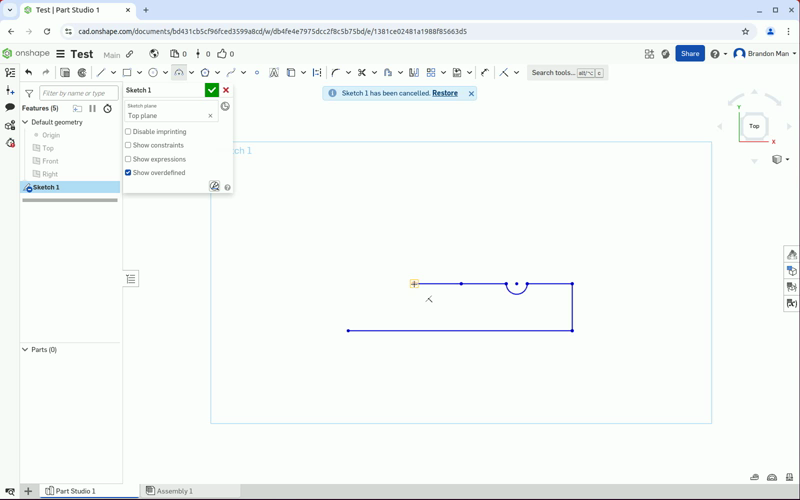
mouse_move(392, 283)
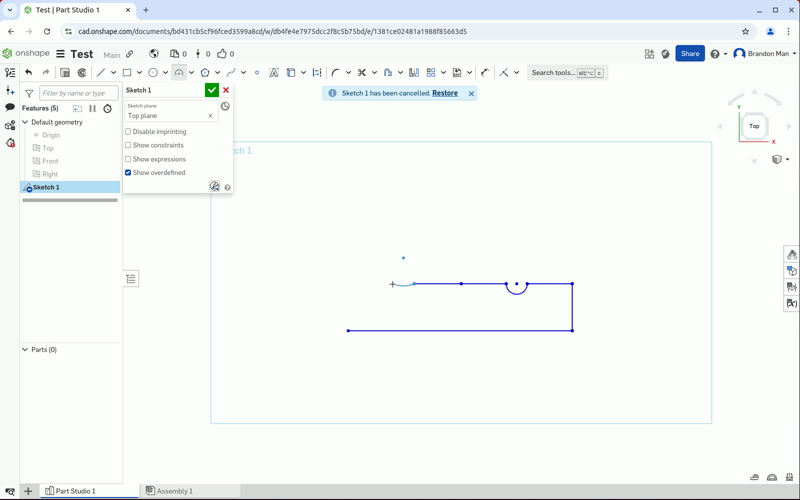
click(392, 283)
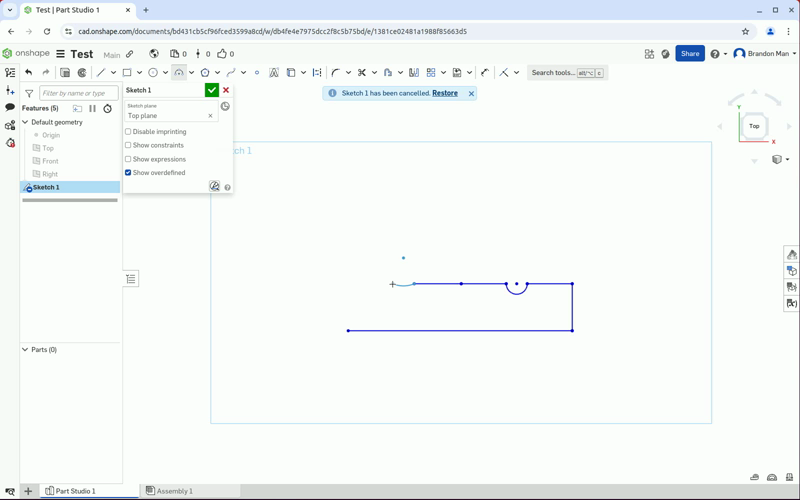
mouse_move(403, 294)
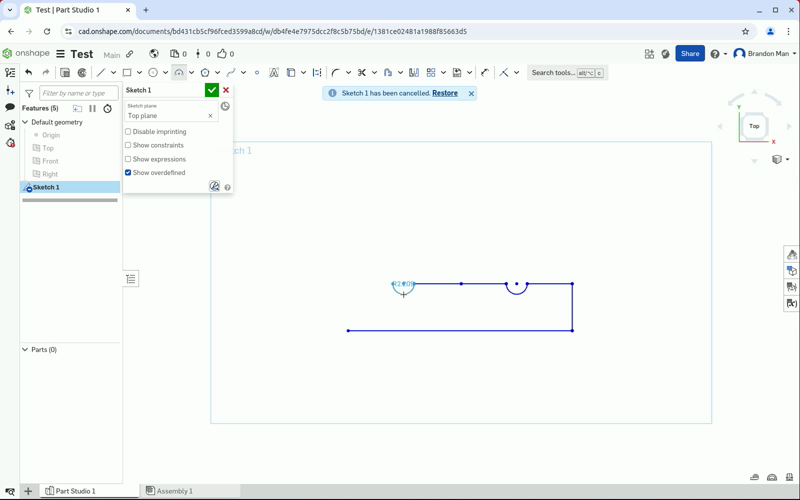
click(403, 294)
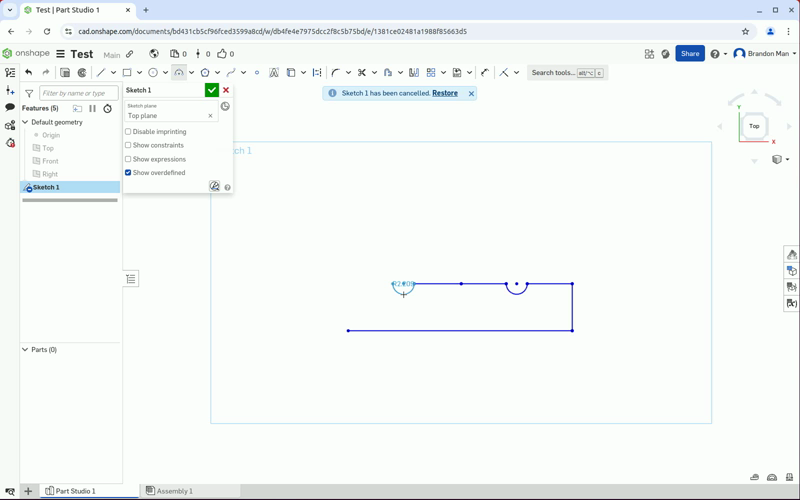
key_up(shift)
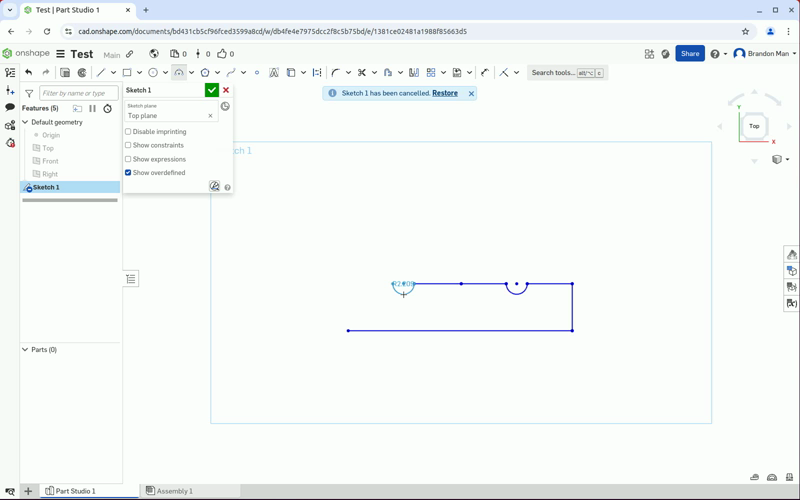
key(esc)
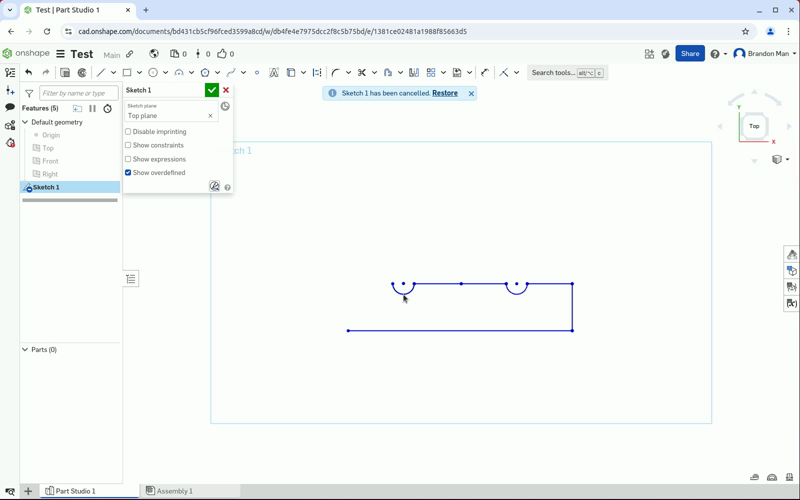
key(l)
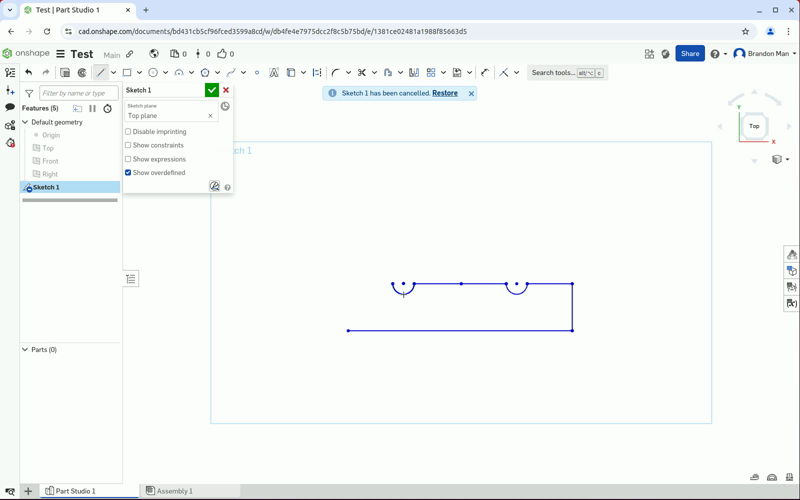
mouse_move(392, 283)
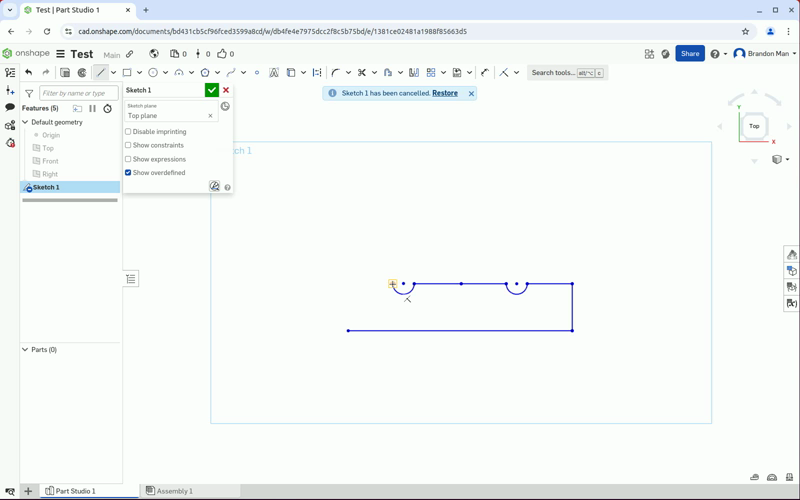
click(392, 283)
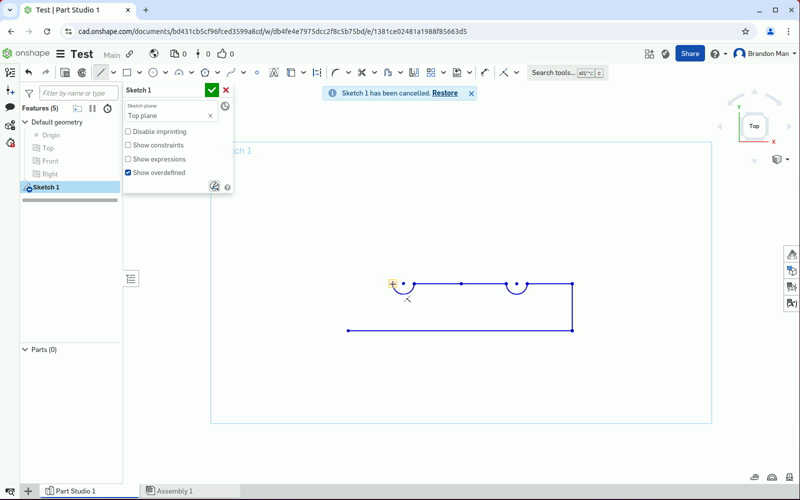
key_down(shift)
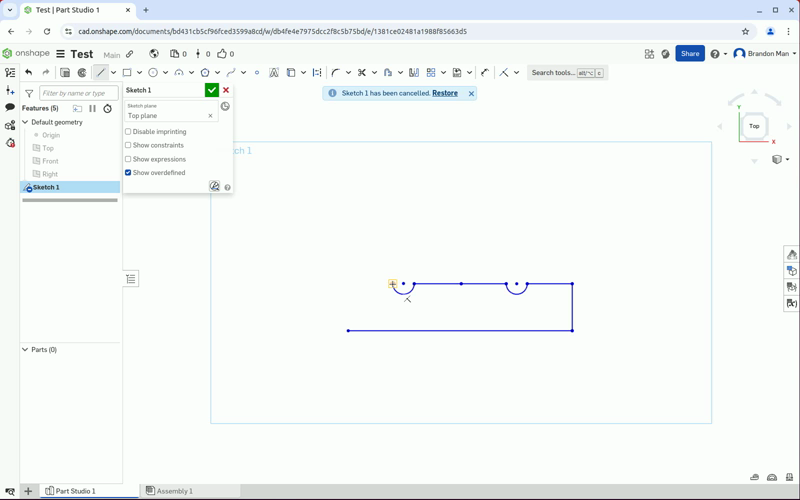
mouse_move(422, 283)
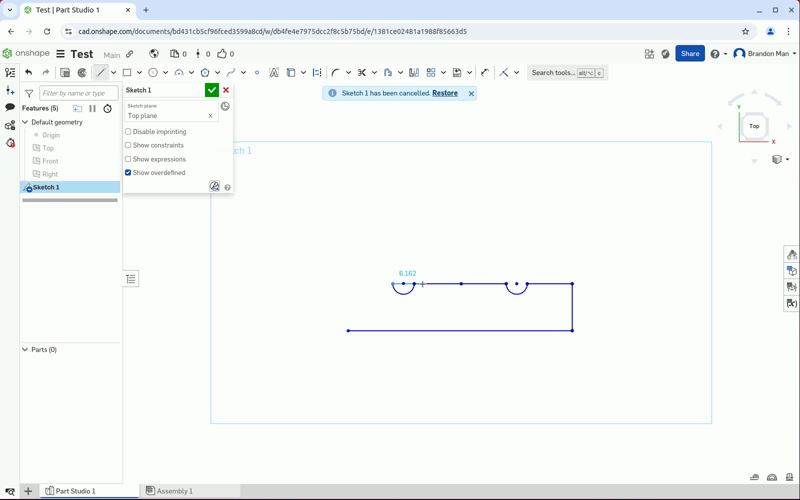
mouse_move(348, 283)
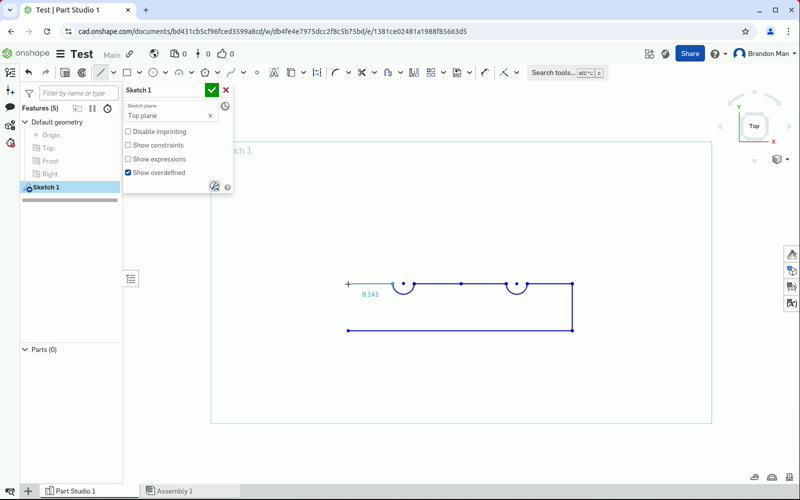
click(348, 283)
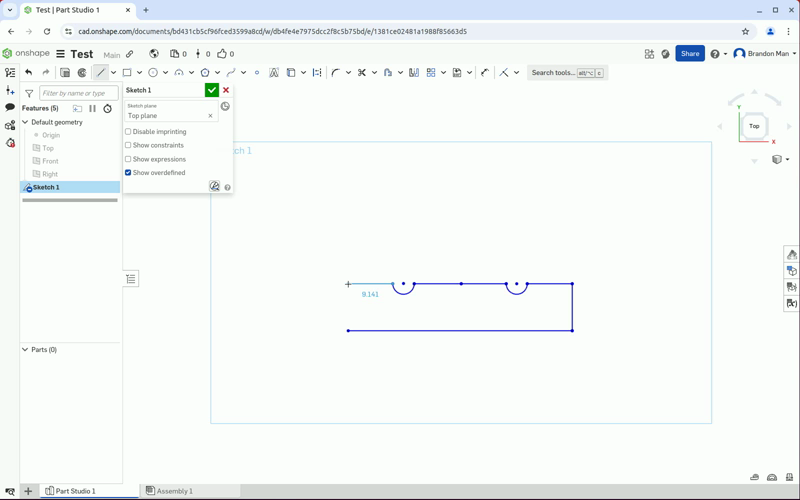
key_up(shift)
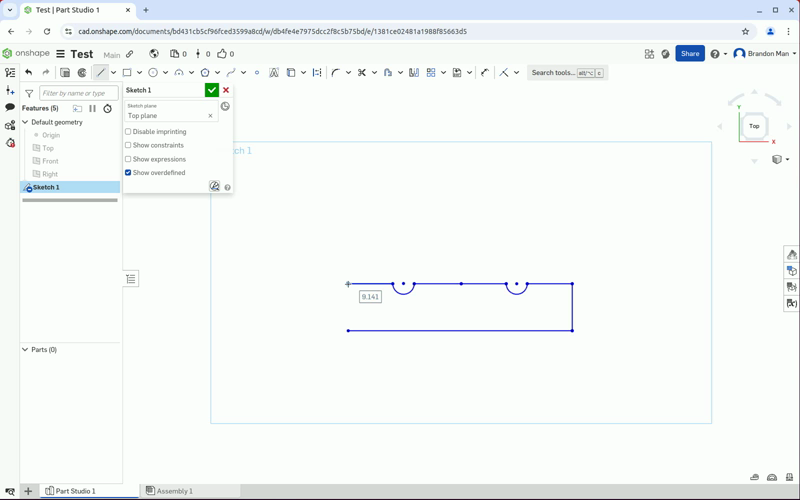
mouse_move(378, 283)
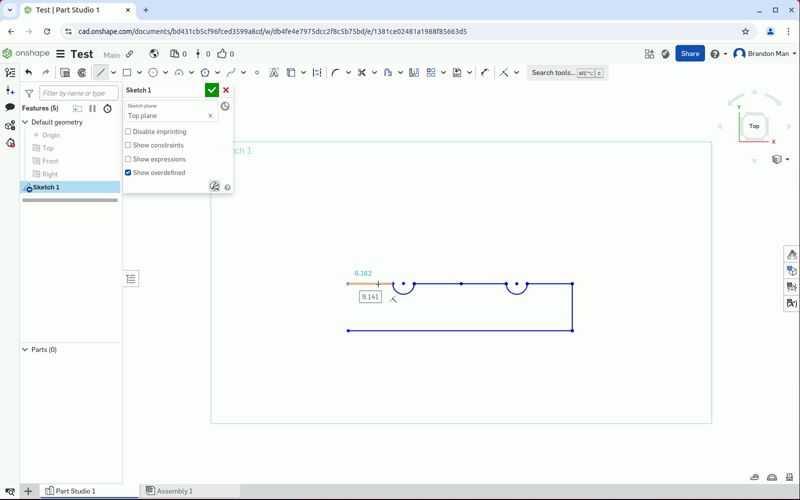
key_down(shift)
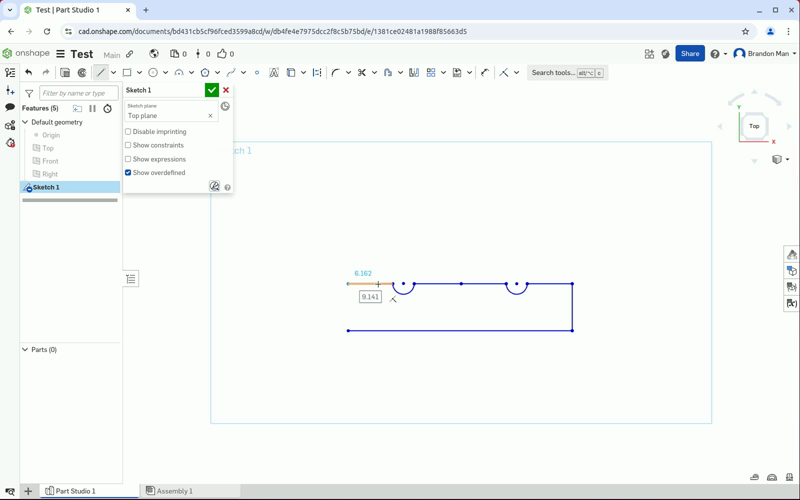
mouse_move(348, 330)
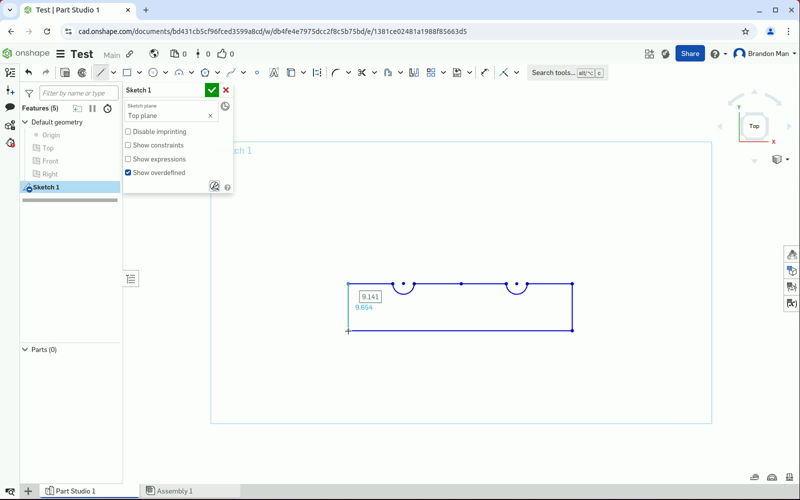
key_up(shift)
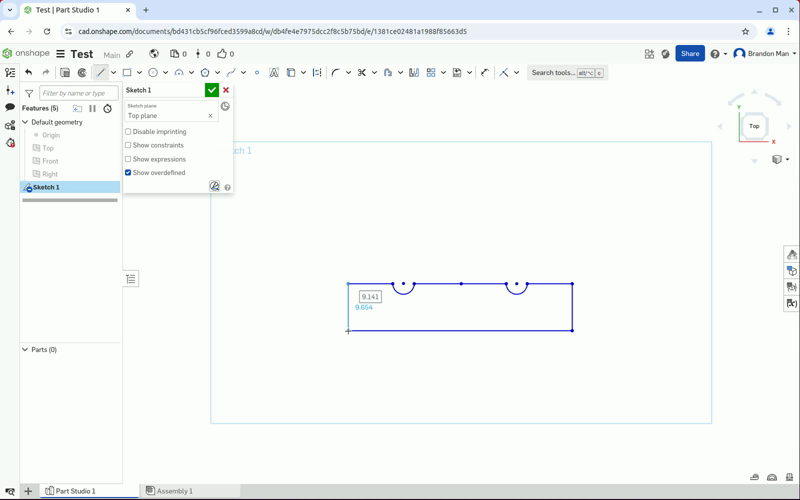
click(348, 330)
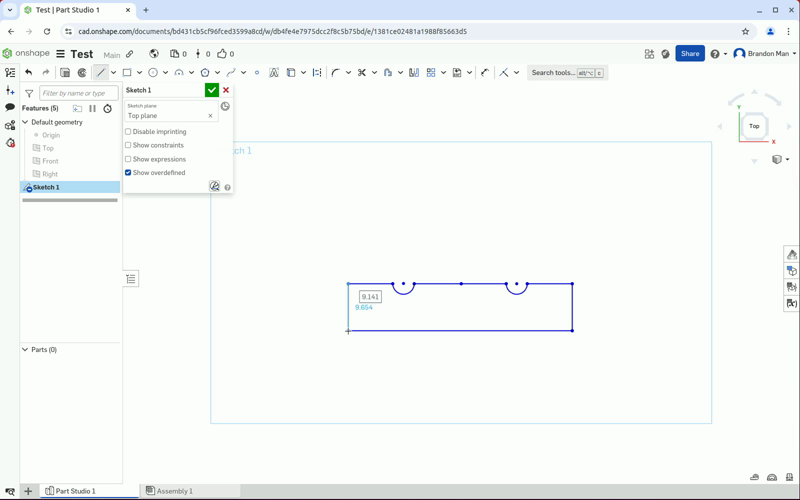
key(esc)
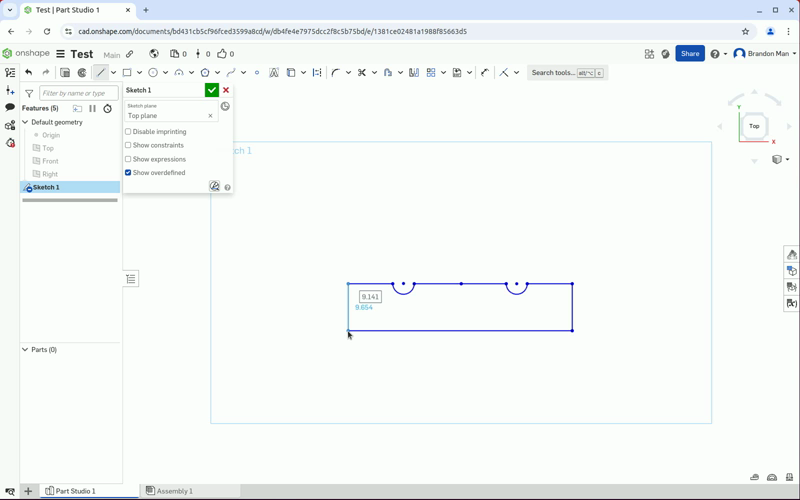
mouse_move(396, 298)
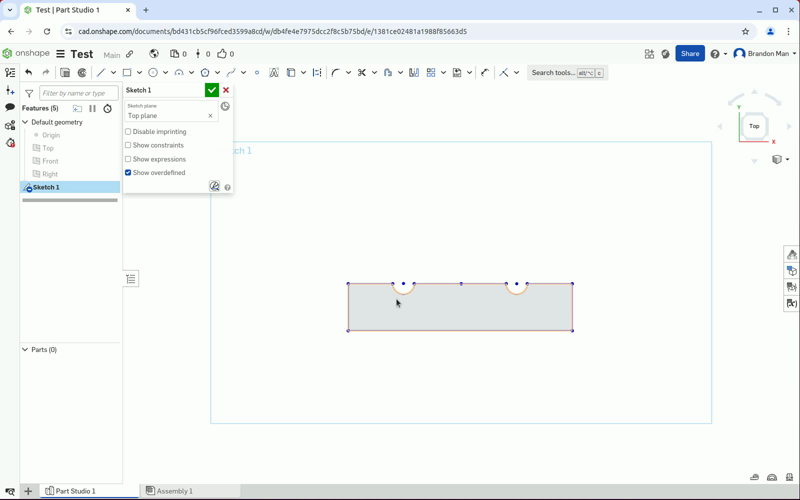
scroll(6)
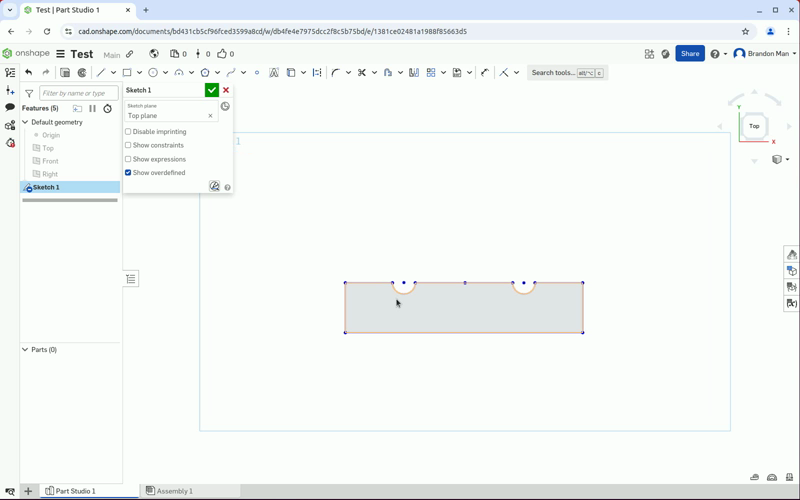
scroll(6)
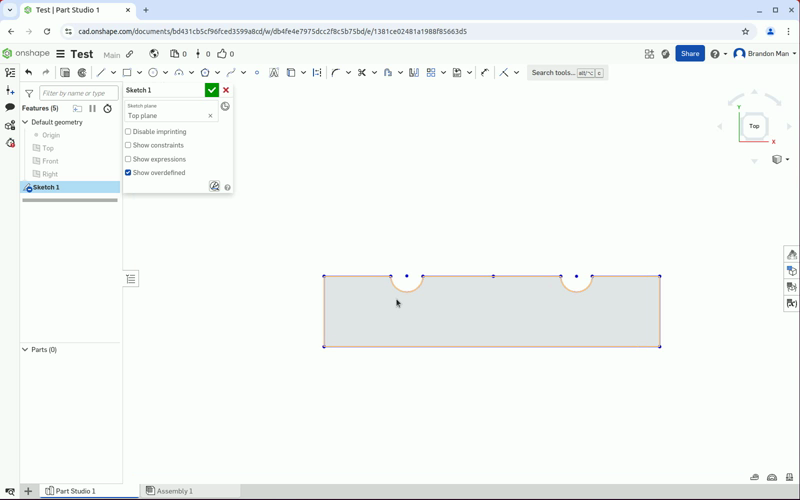
scroll(6)
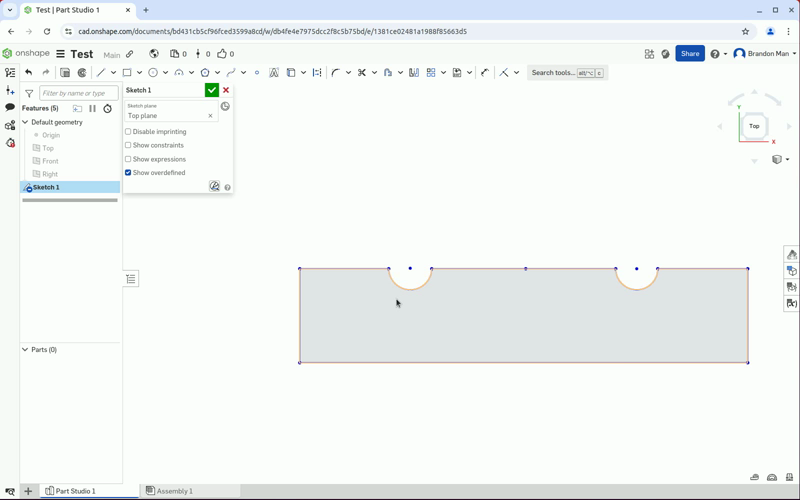
scroll(6)
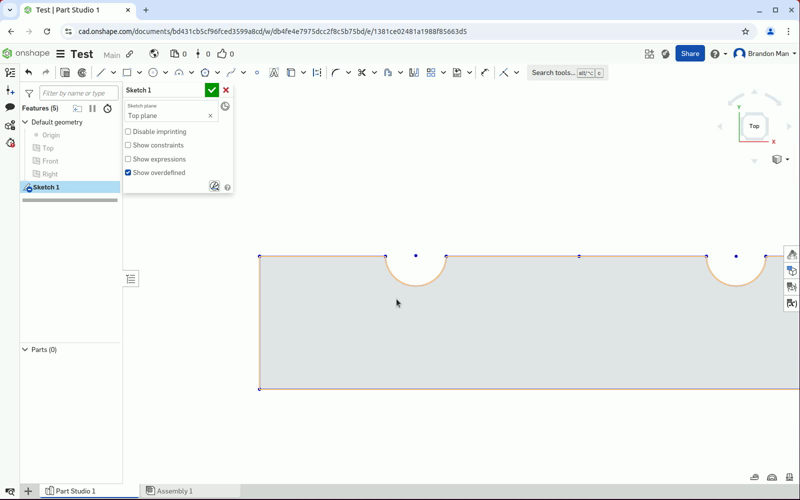
scroll(6)
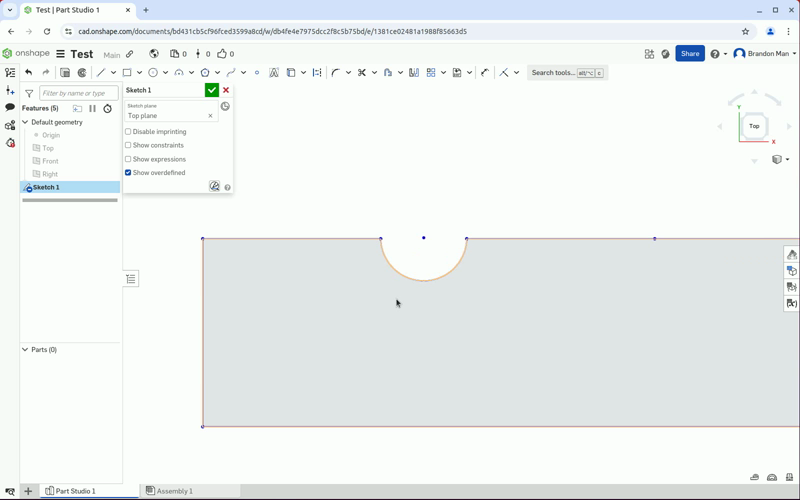
scroll(6)
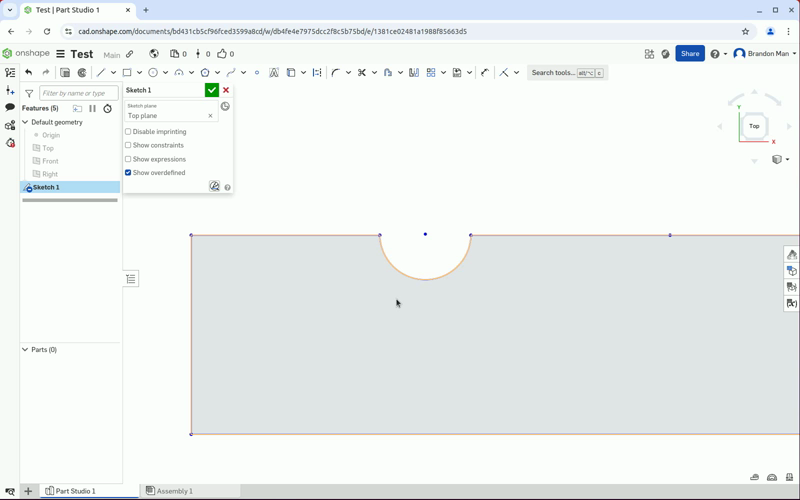
scroll(6)
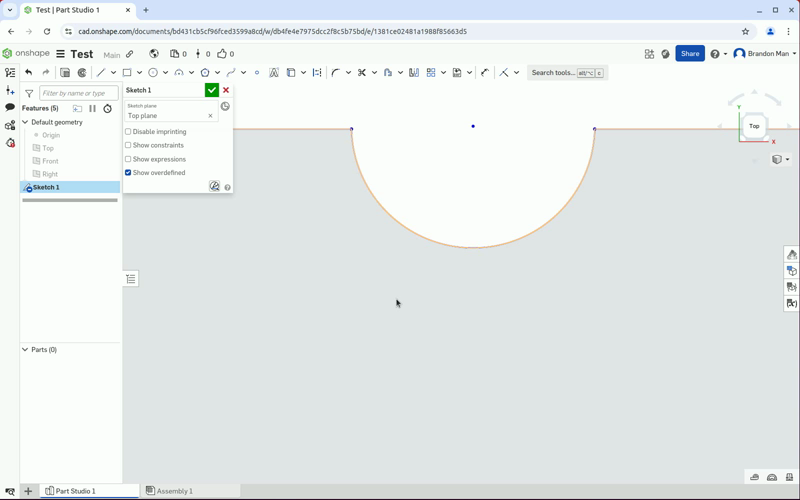
click(396, 298)
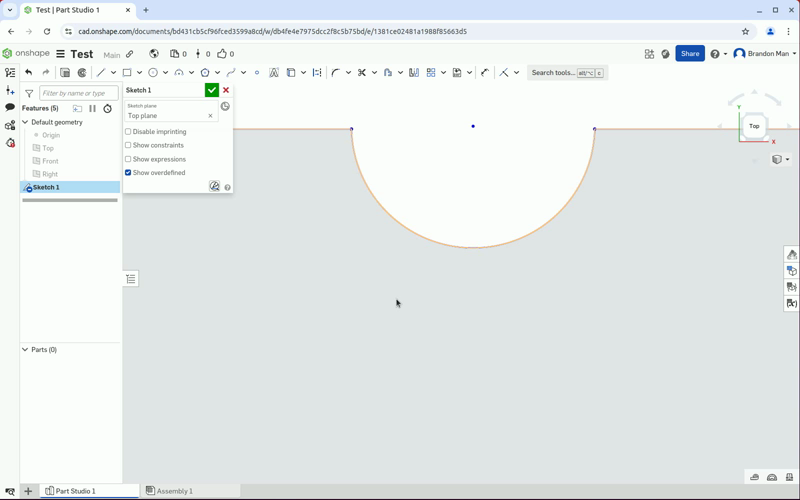
scroll(-6)
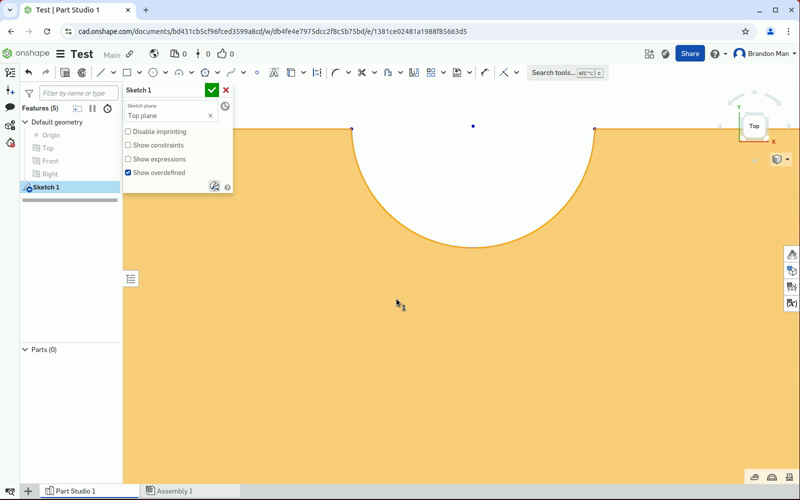
scroll(-6)
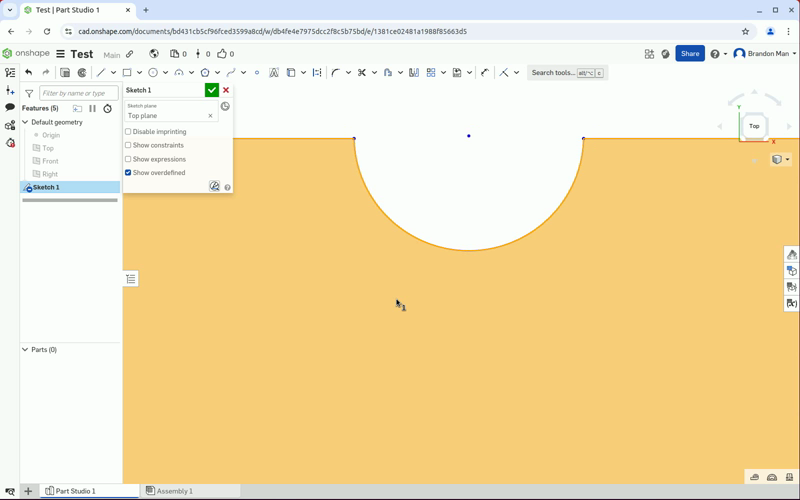
scroll(-6)
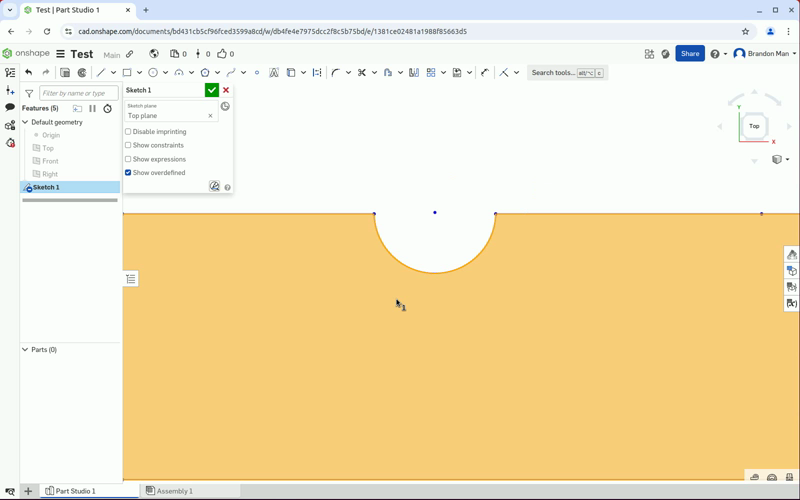
scroll(-6)
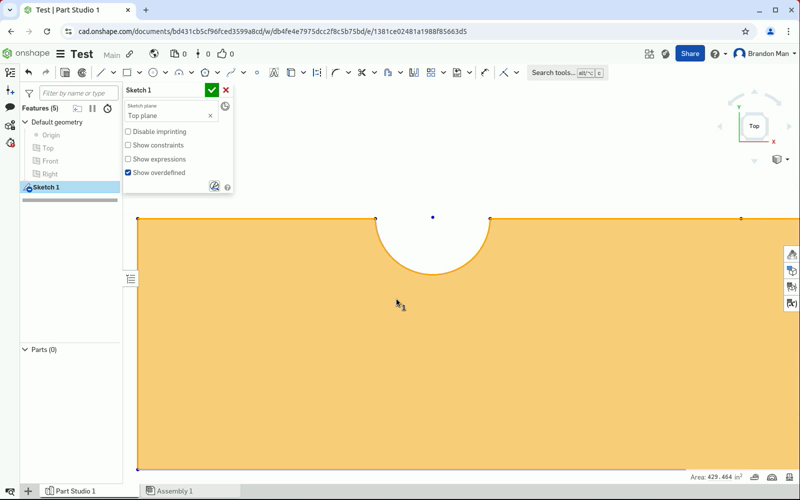
scroll(-6)
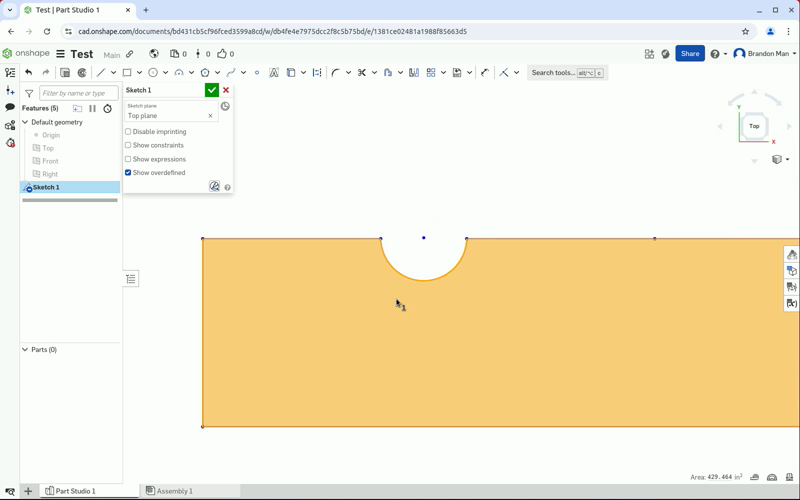
scroll(-6)
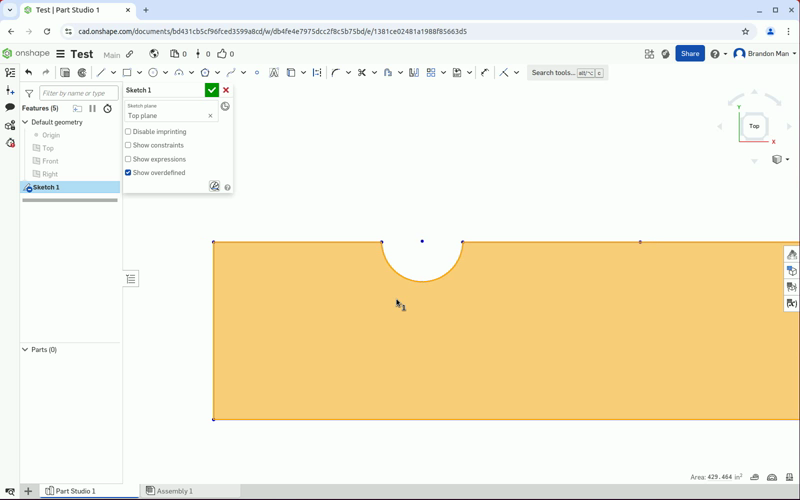
scroll(-6)
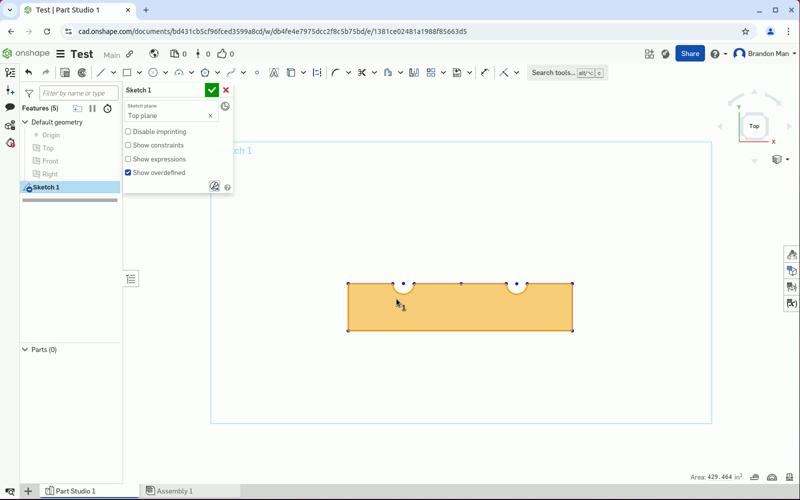
mouse_move(73, 352)
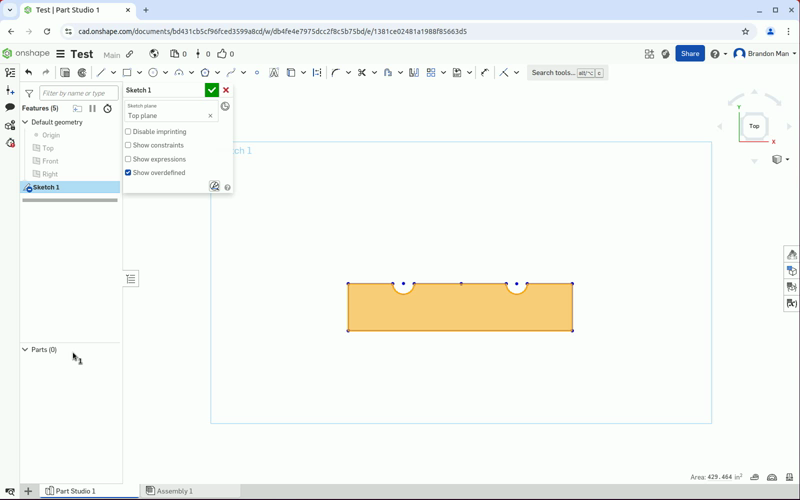
key(shift+y)
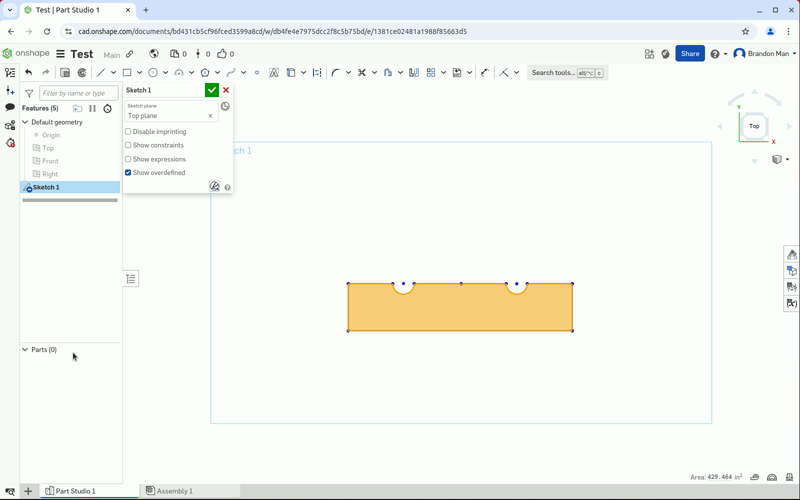
key(shift+e)
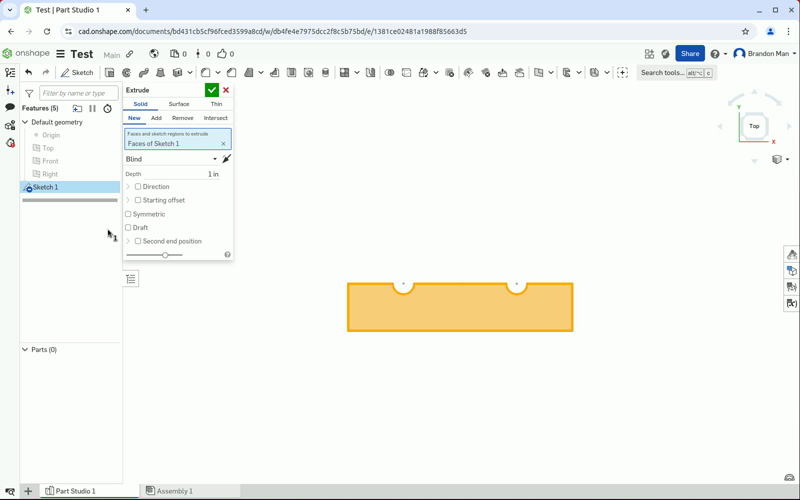
mouse_move(143, 106)
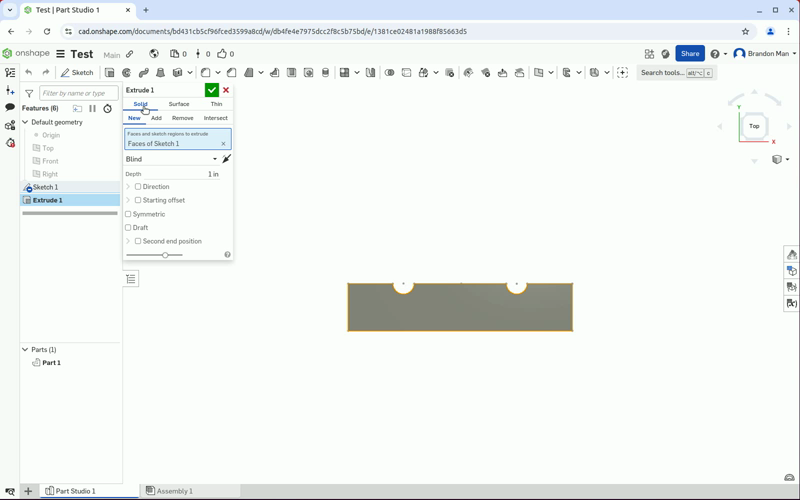
click(143, 106)
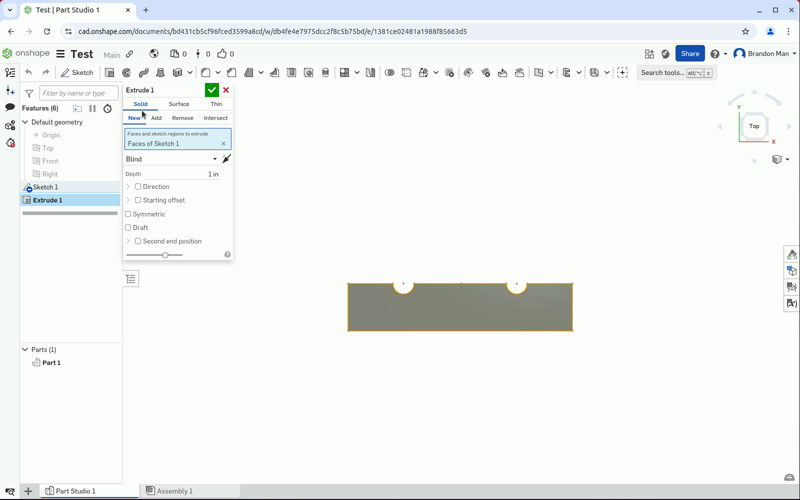
mouse_move(137, 120)
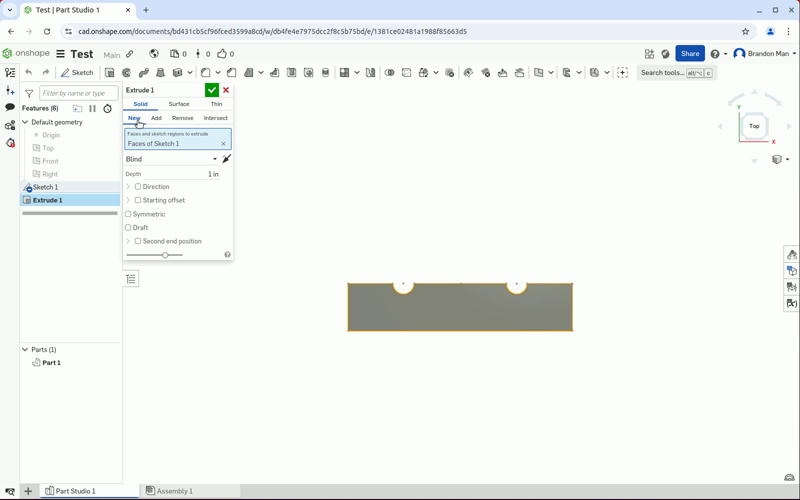
click(137, 120)
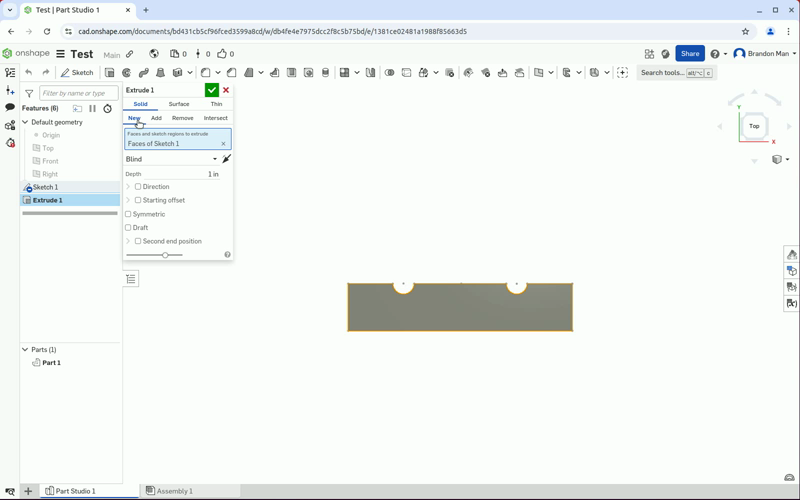
key(tab, 4)
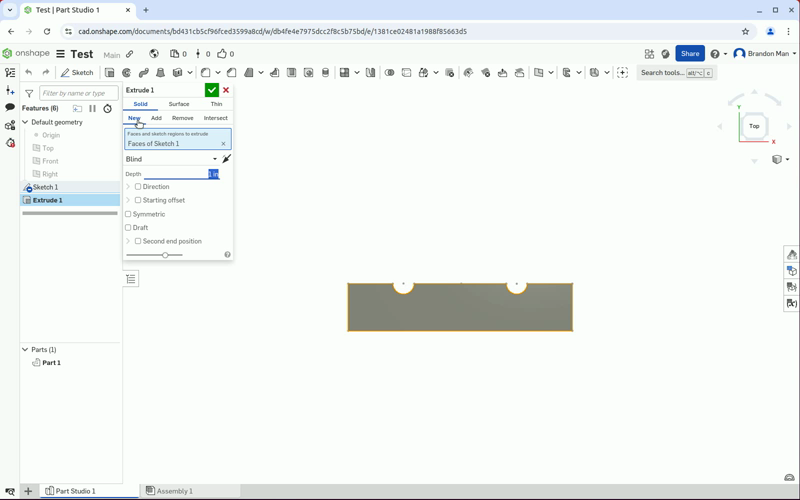
text(3.851)
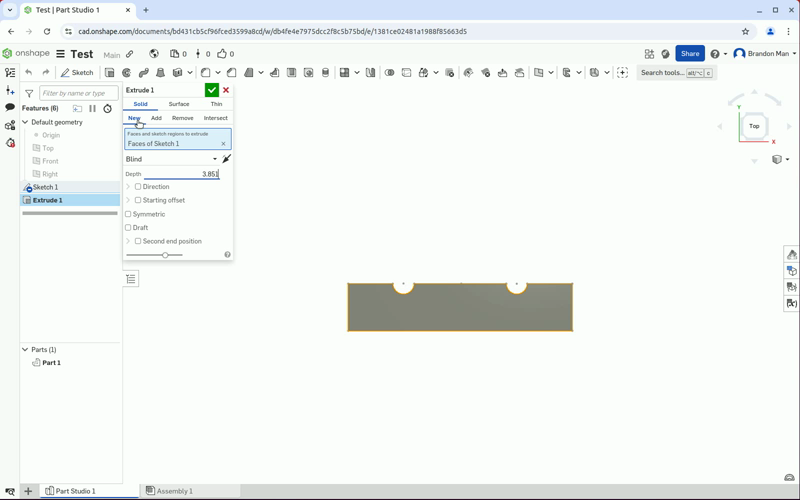
key(enter)
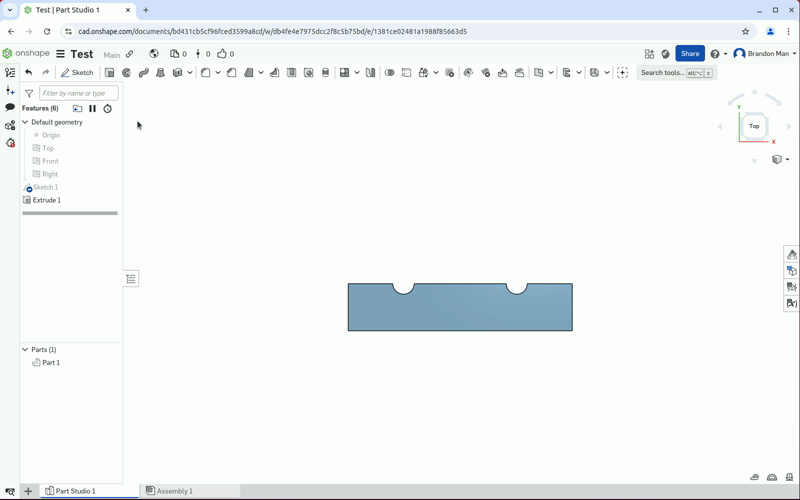
key(shift+h)
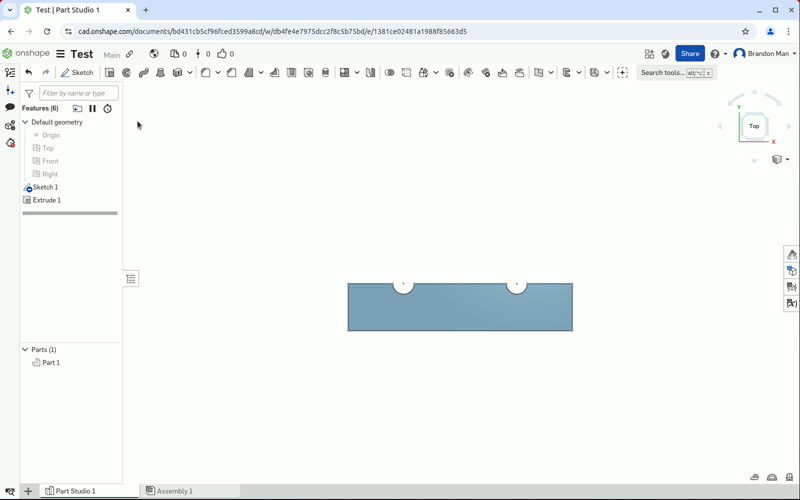
key(shift+h)
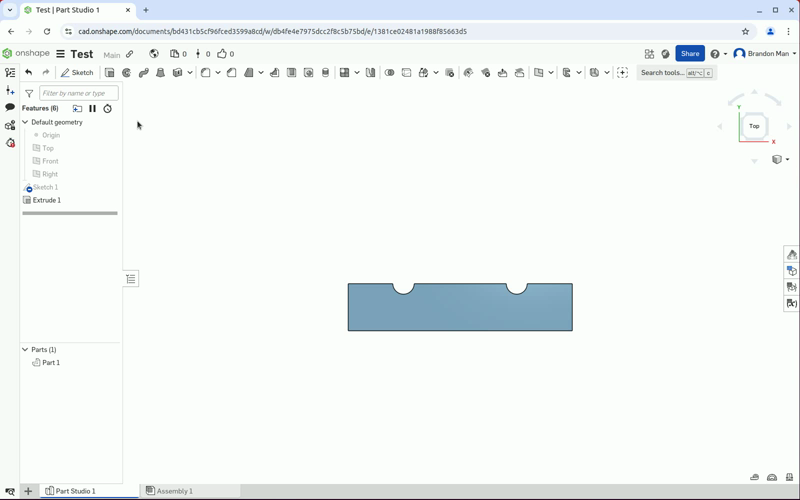
mouse_move(73, 189)
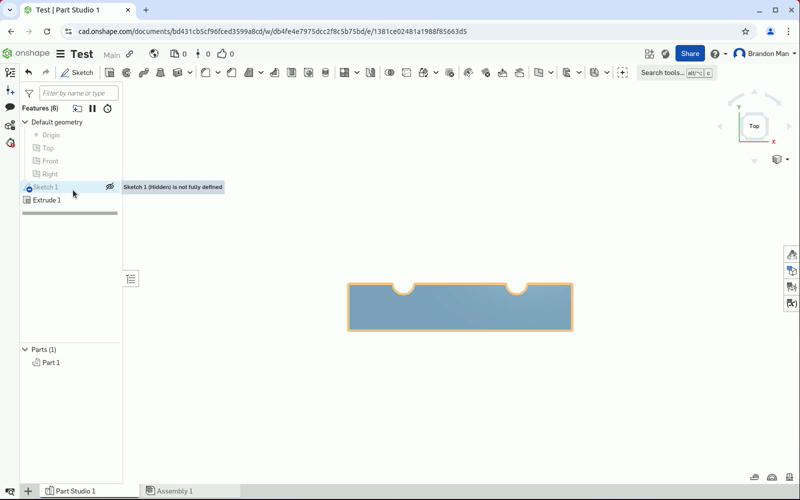
click(73, 189)
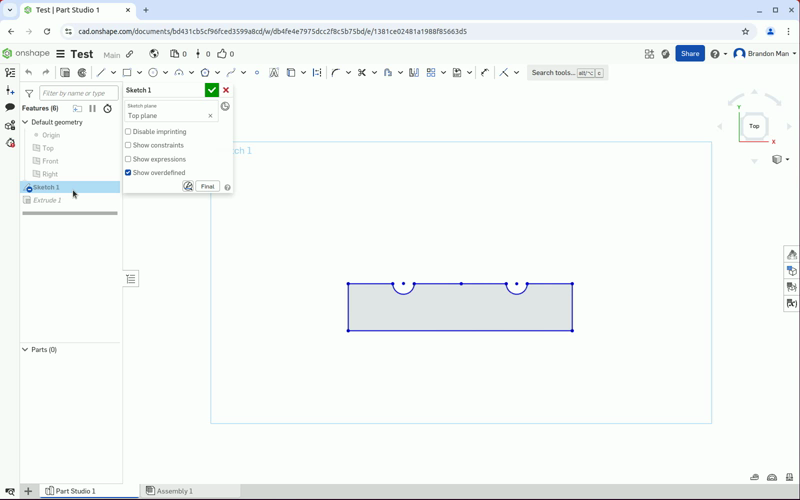
mouse_move(229, 92)
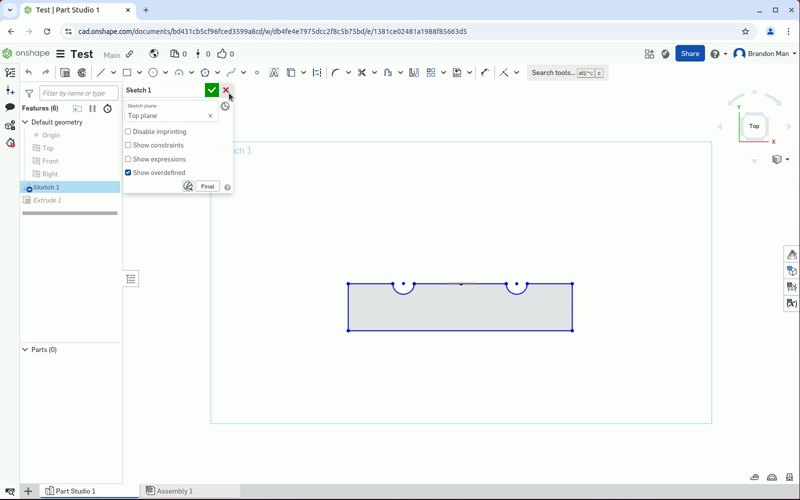
click(229, 92)
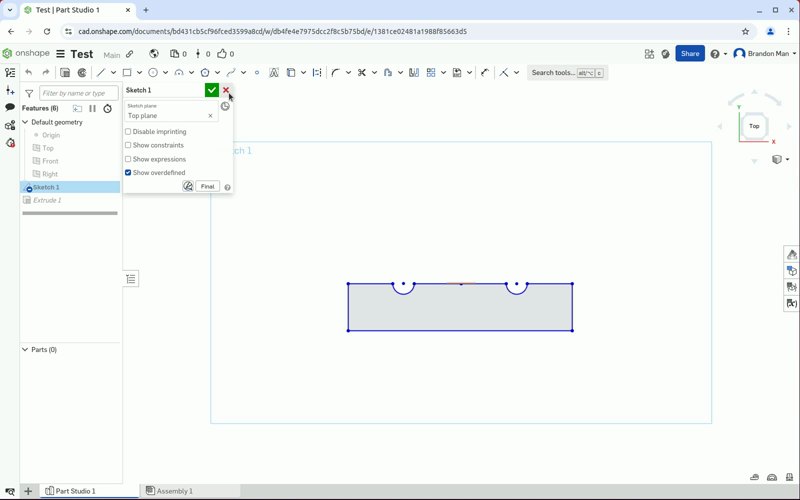
key(shift+s)
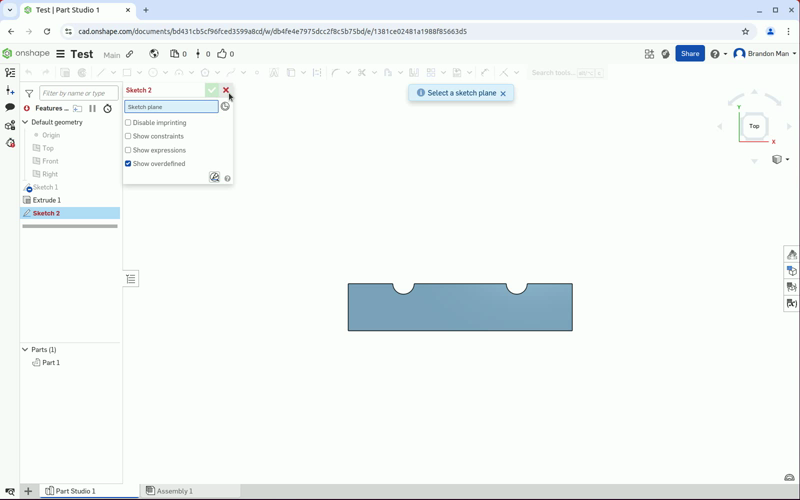
mouse_move(73, 150)
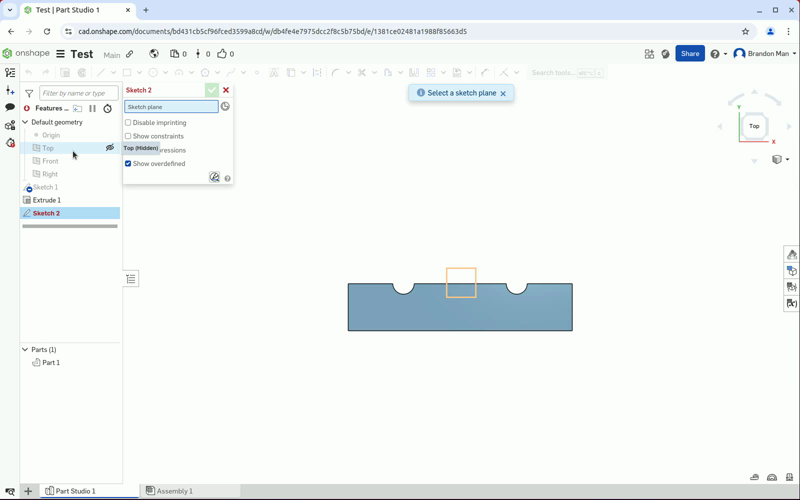
click(73, 150)
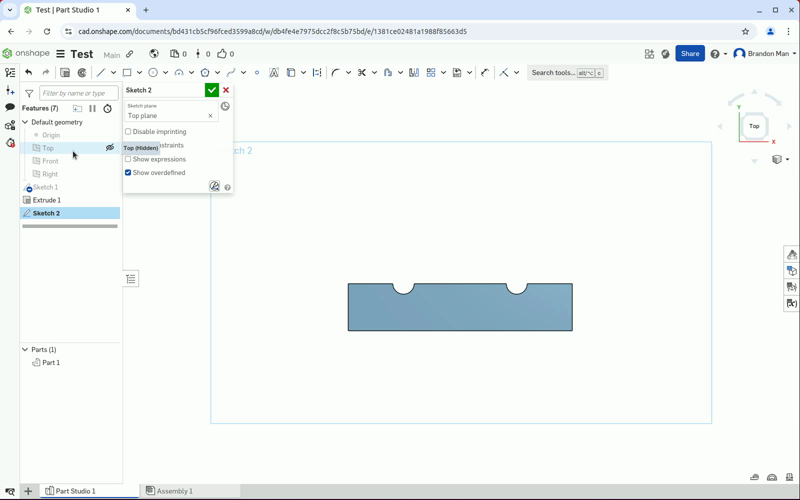
mouse_move(73, 352)
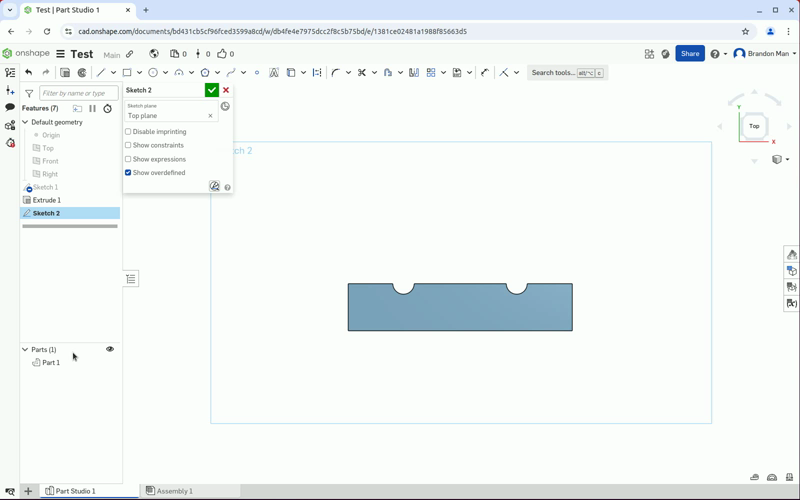
key(y)
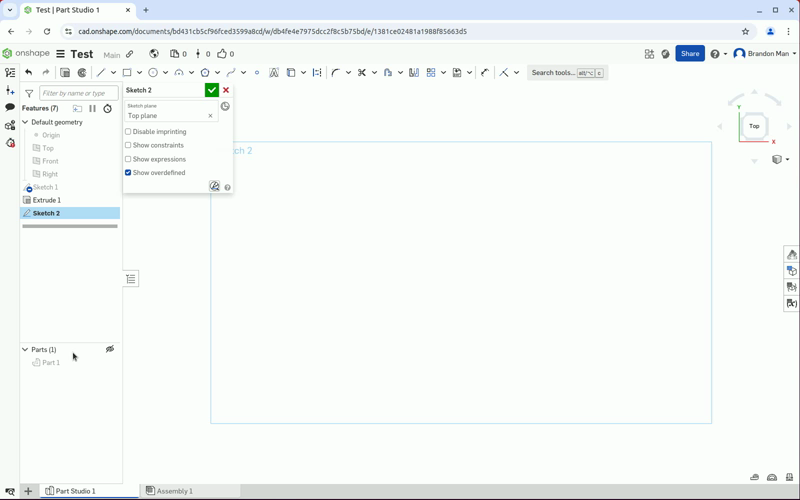
key(l)
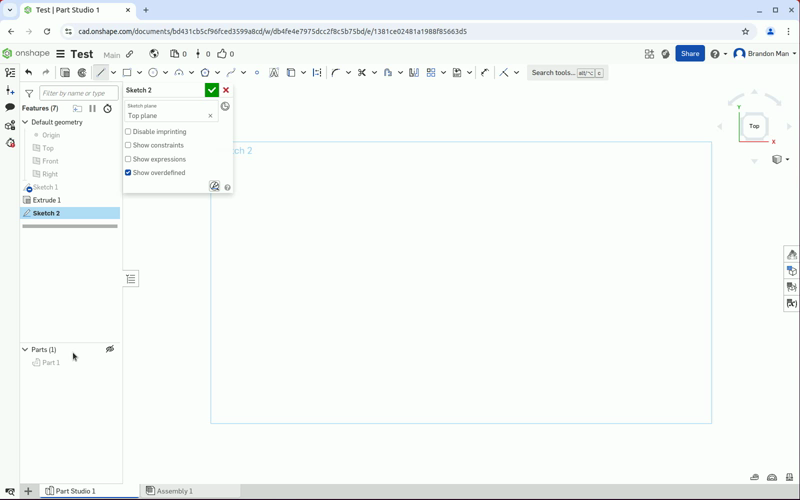
key_down(shift)
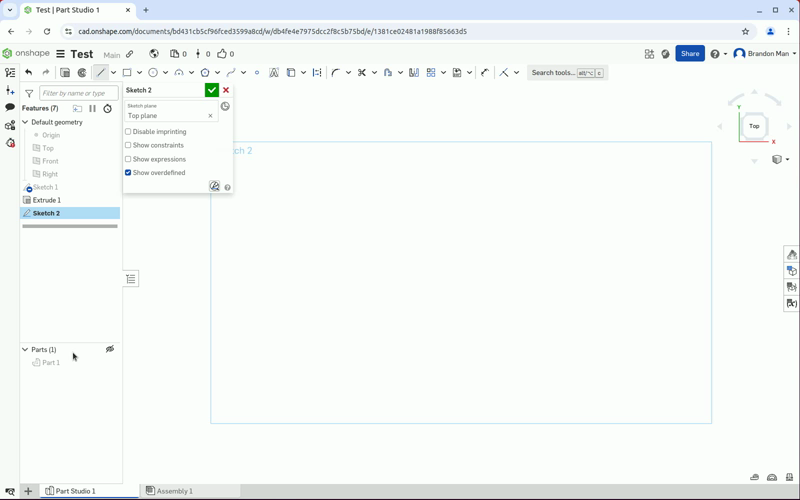
mouse_move(348, 282)
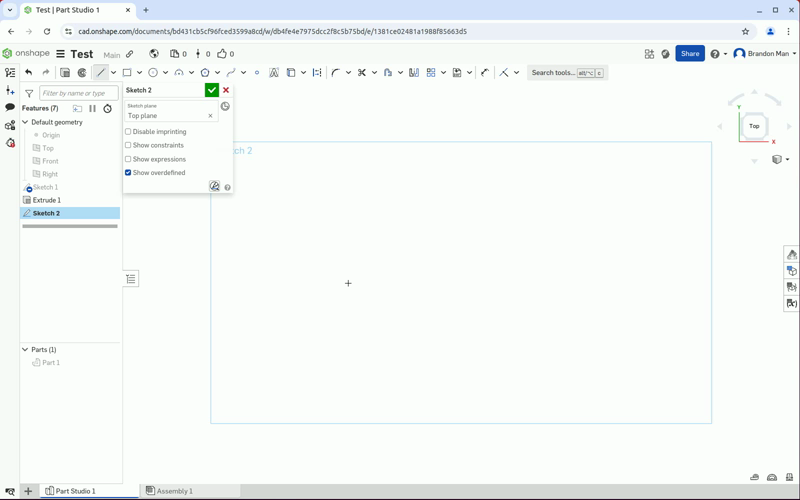
click(348, 282)
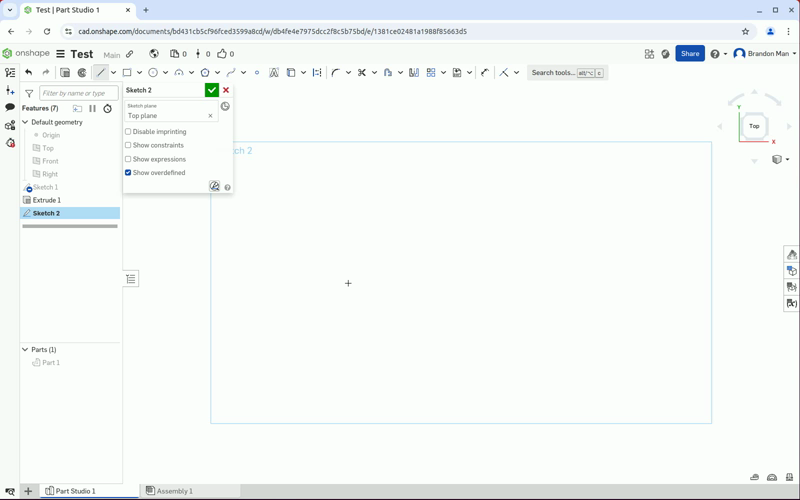
key_up(shift)
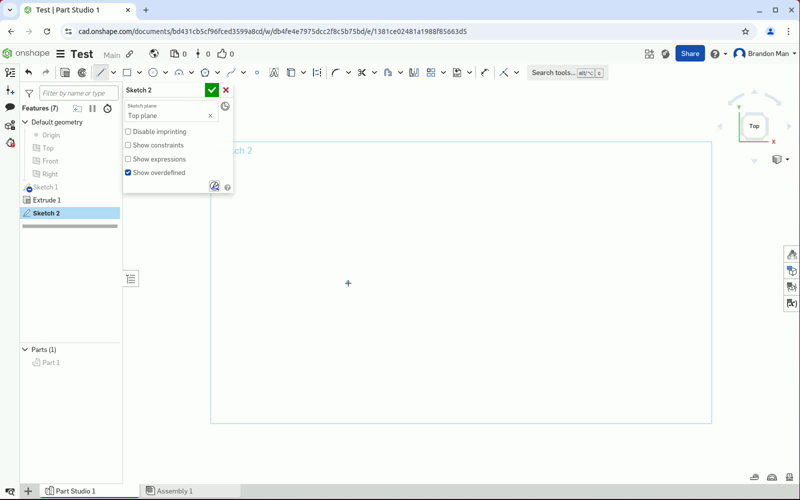
key_down(shift)
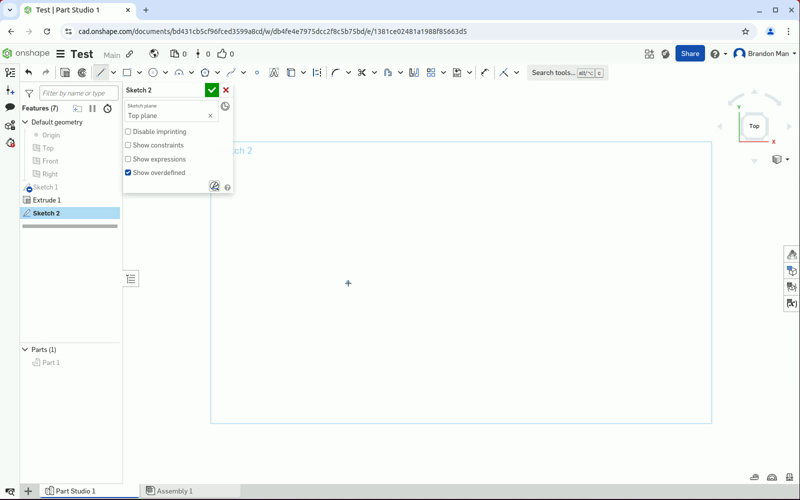
mouse_move(378, 282)
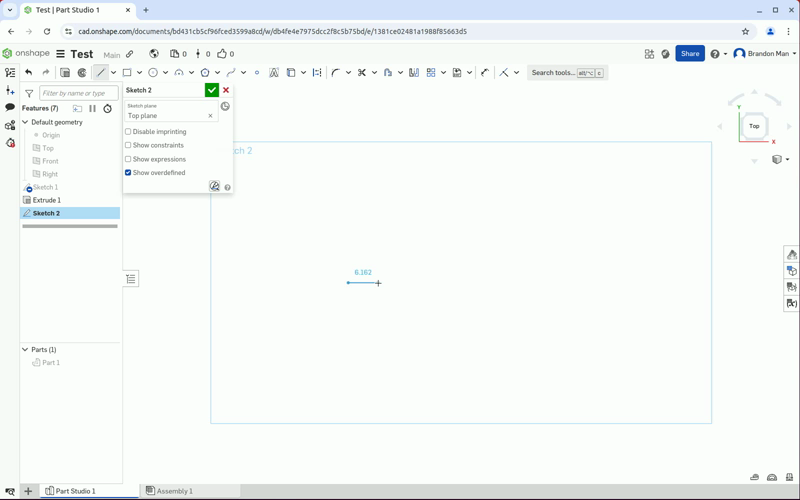
mouse_move(392, 282)
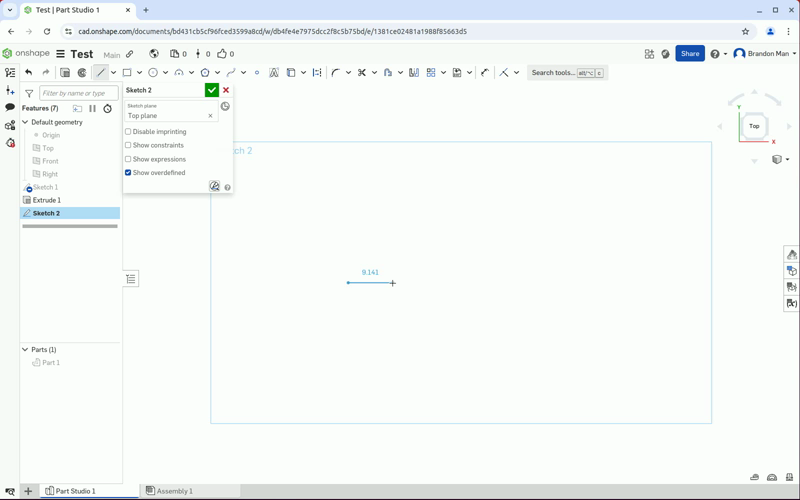
click(392, 282)
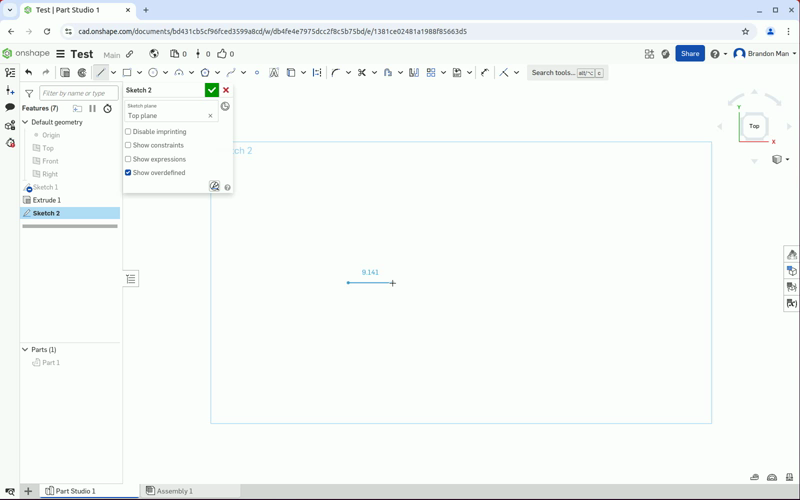
key_up(shift)
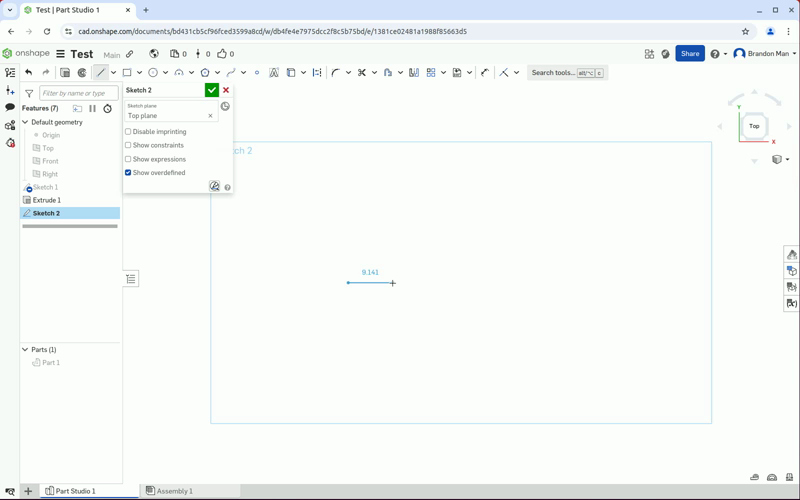
key(esc)
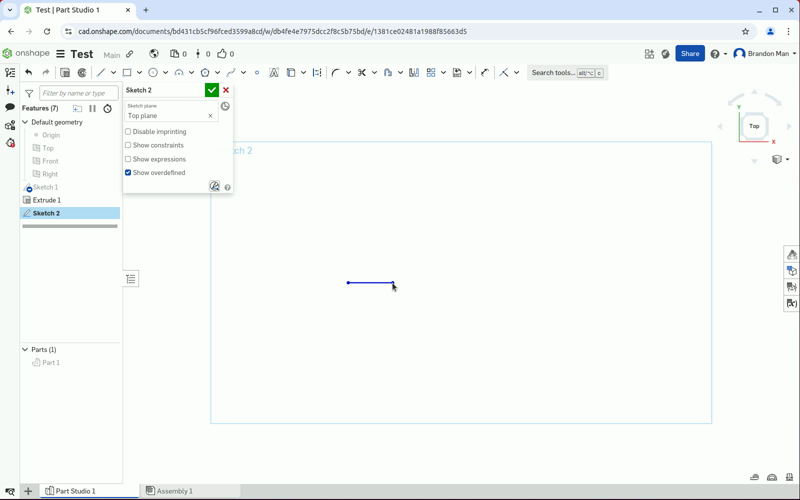
key(a)
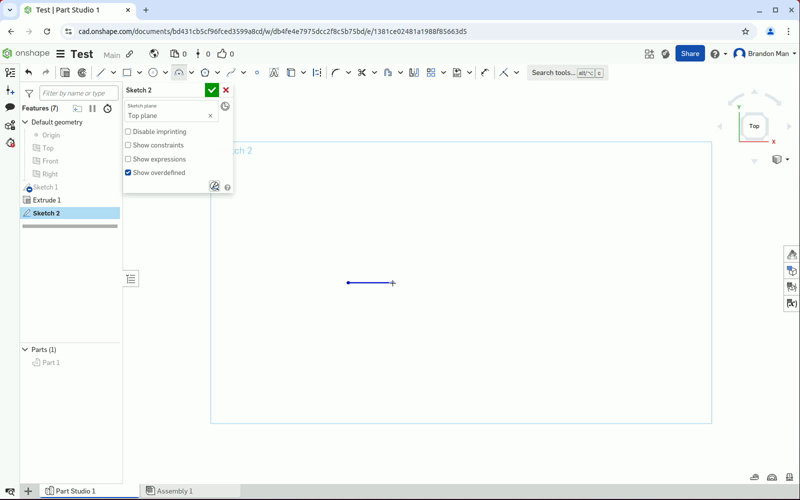
mouse_move(392, 282)
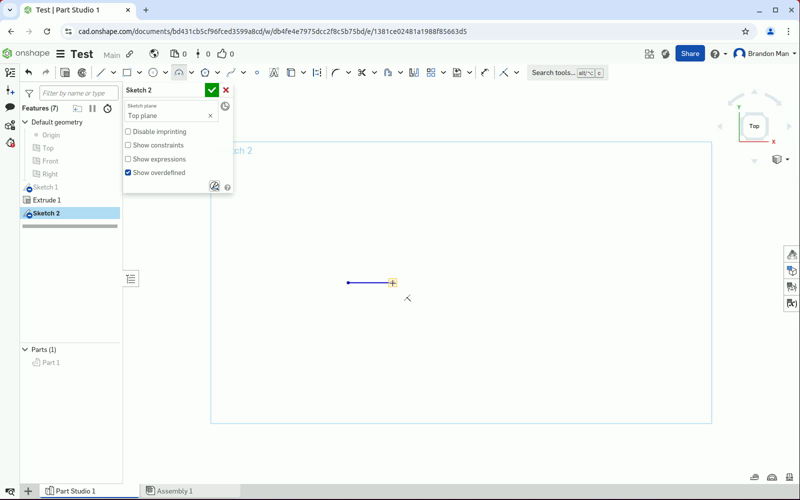
click(392, 282)
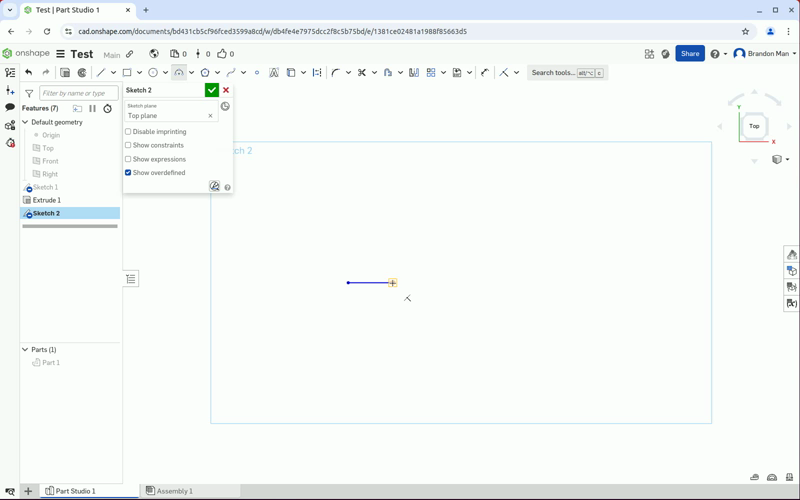
key_down(shift)
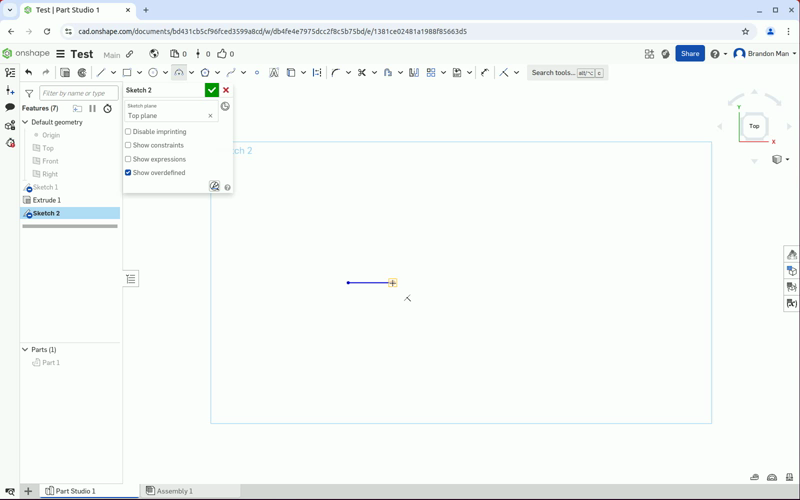
mouse_move(414, 282)
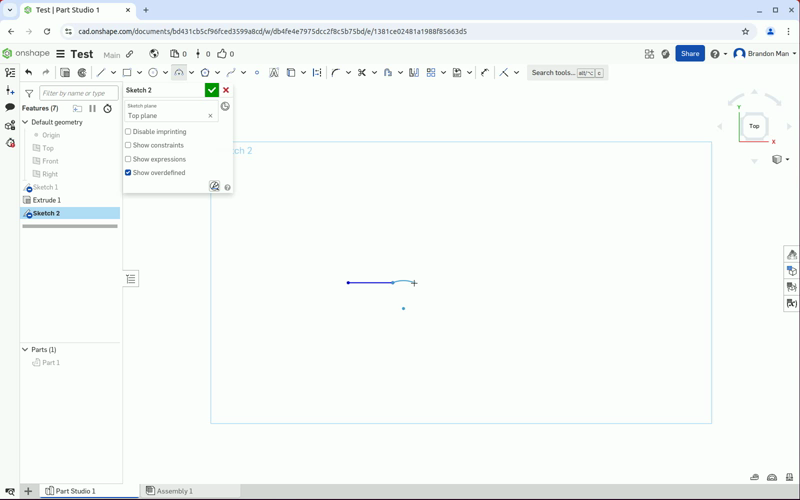
click(414, 282)
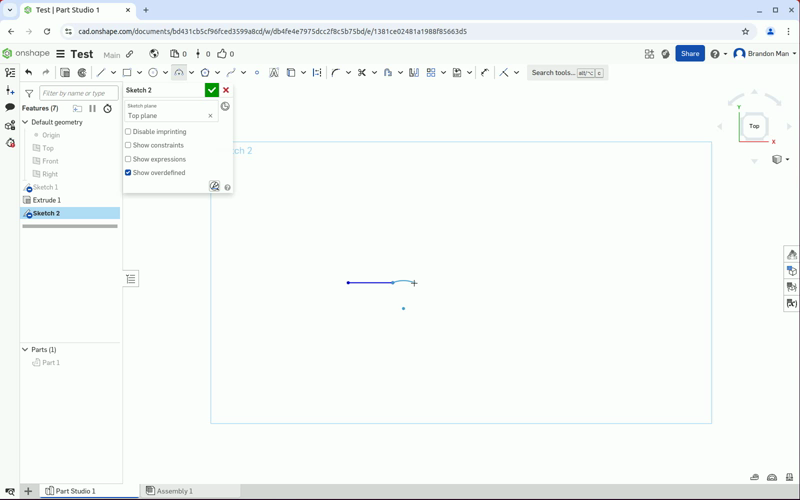
mouse_move(403, 272)
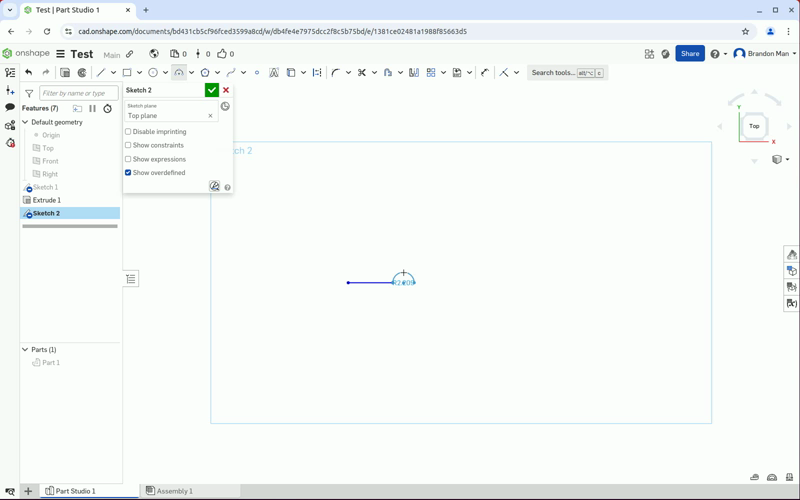
click(403, 272)
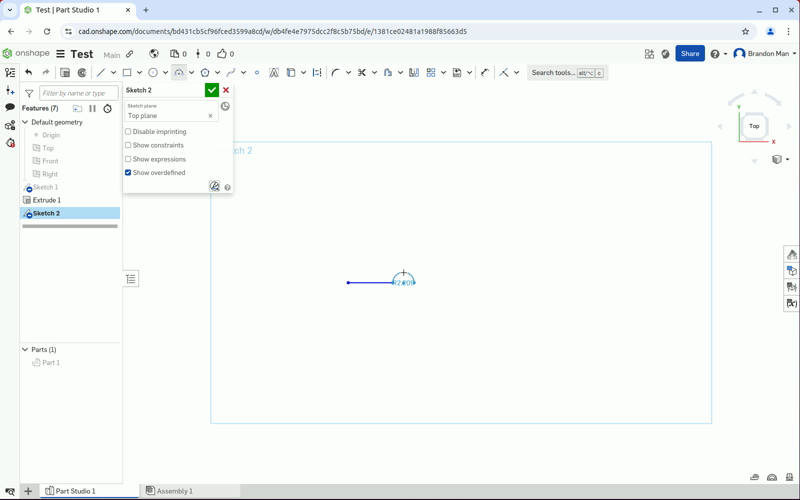
key_up(shift)
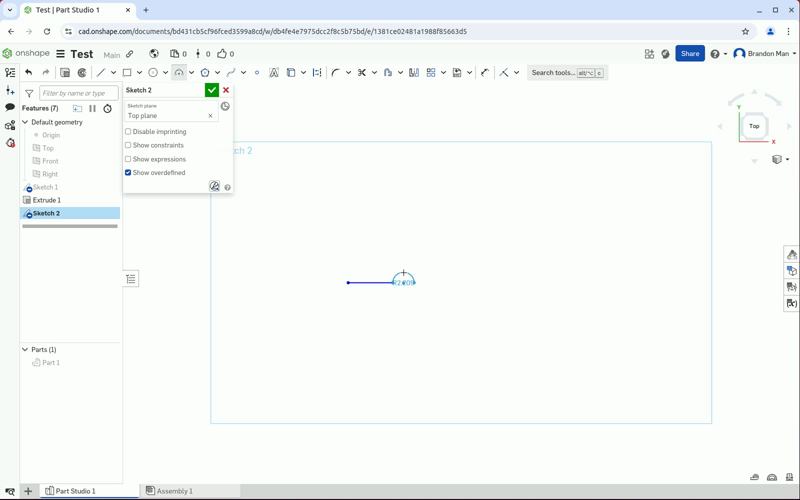
key(esc)
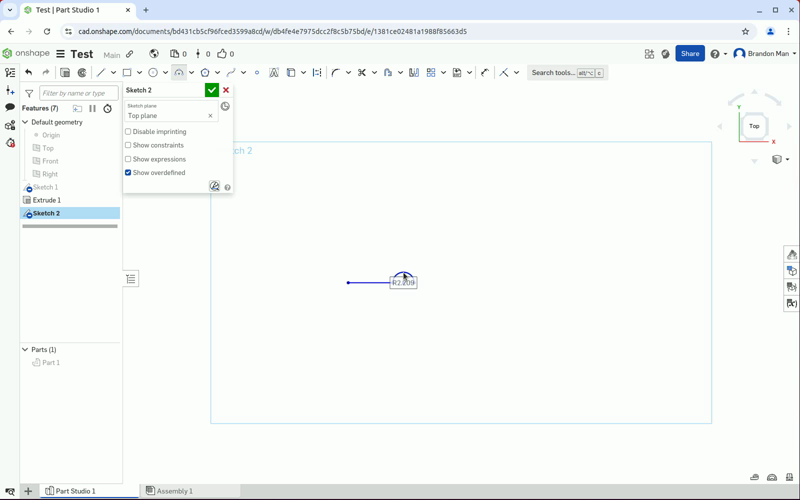
key(l)
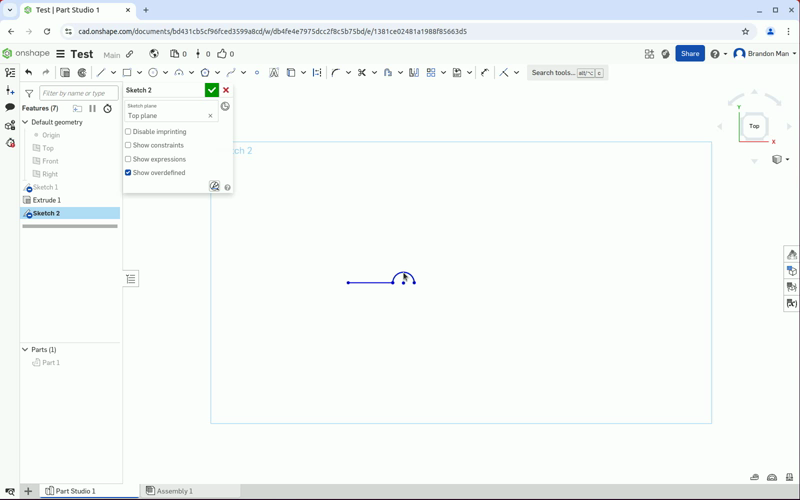
mouse_move(414, 282)
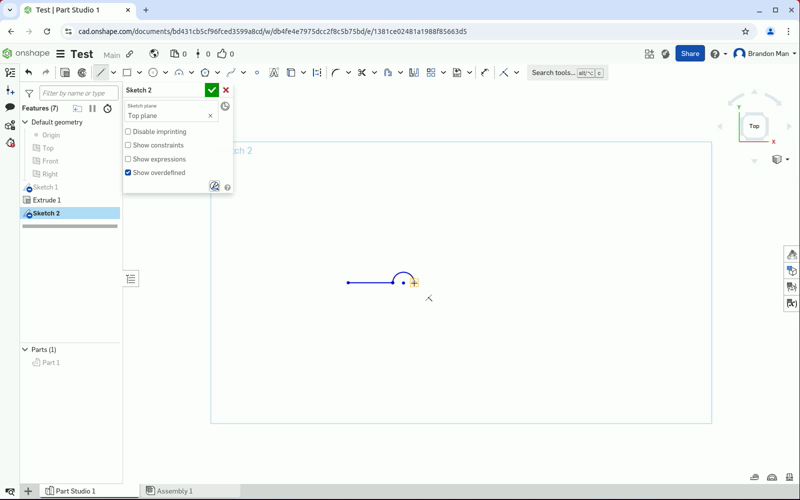
click(414, 282)
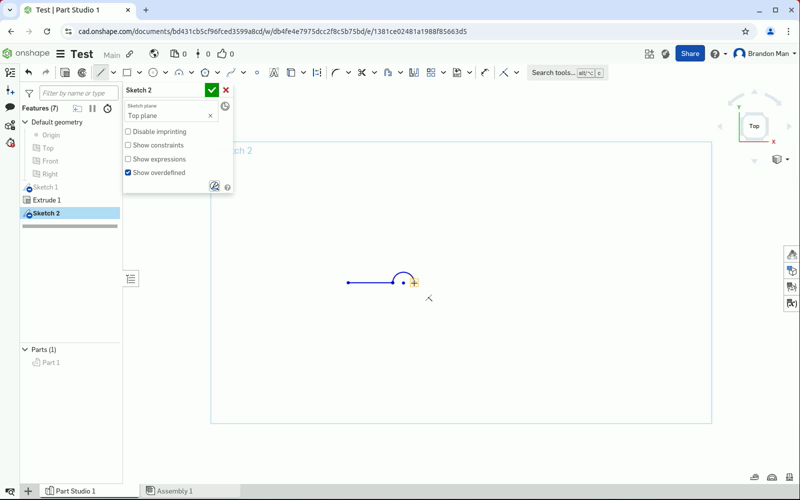
key_down(shift)
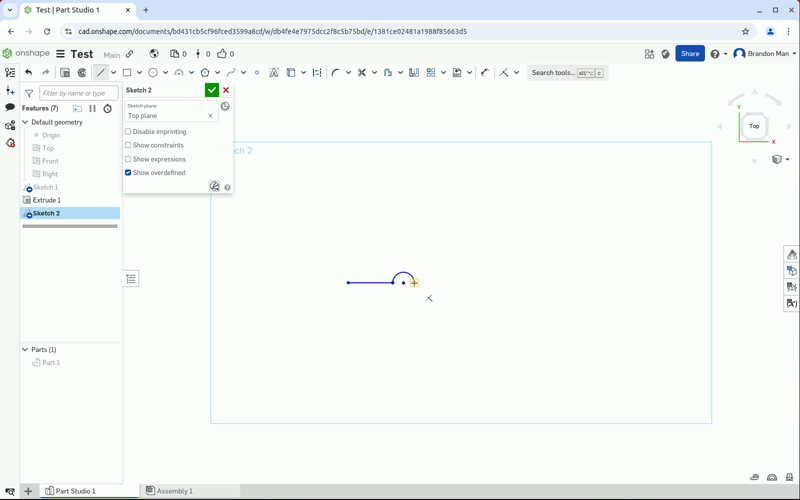
mouse_move(444, 282)
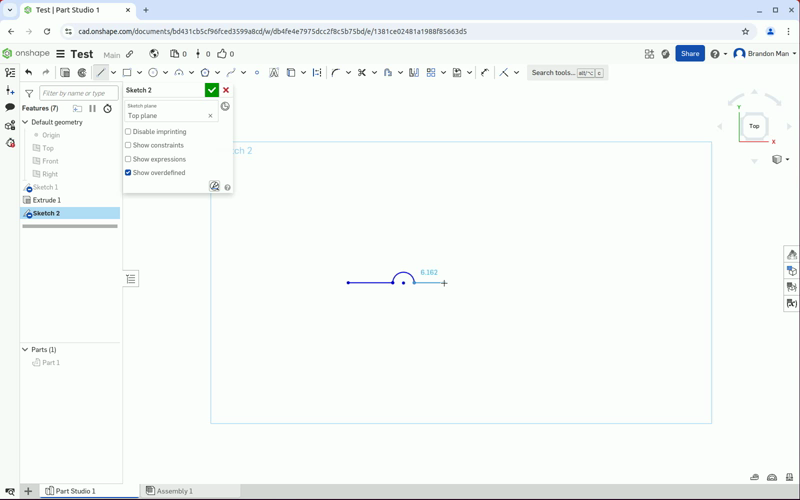
mouse_move(461, 282)
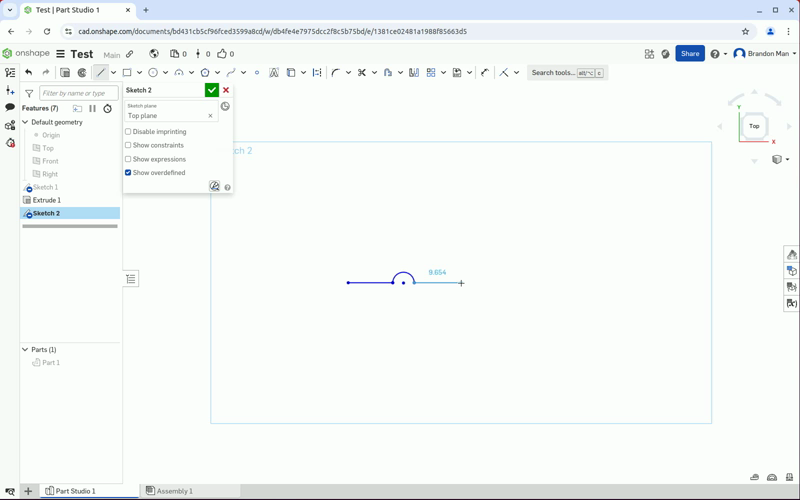
click(461, 282)
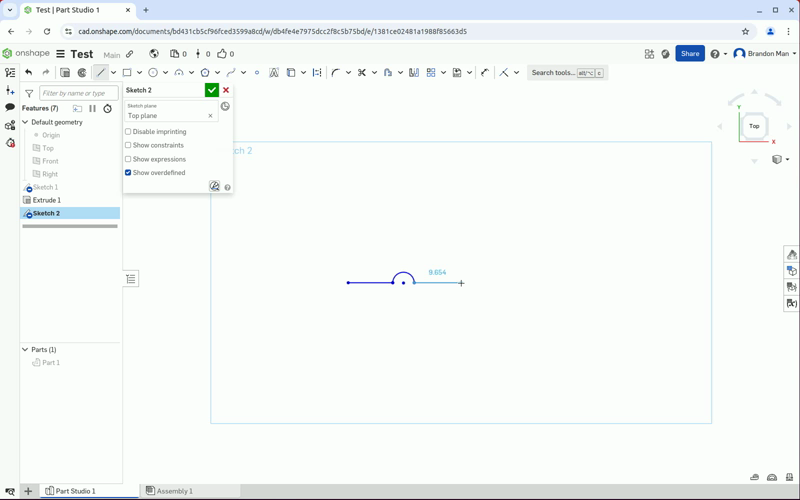
key_up(shift)
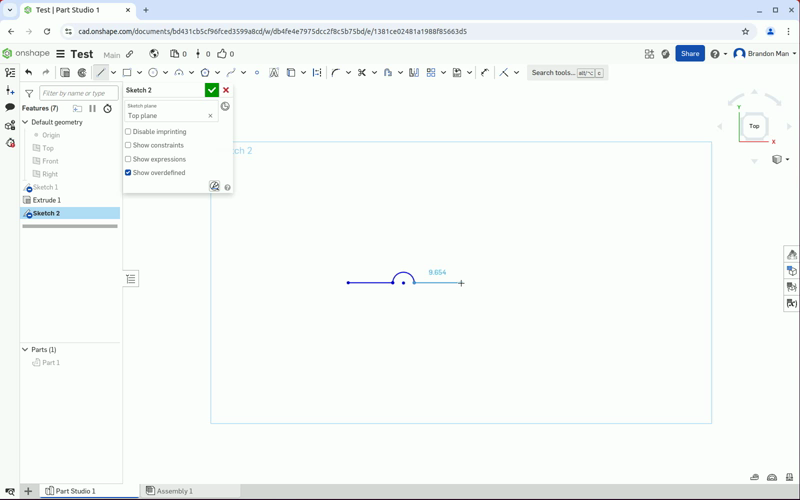
key_down(shift)
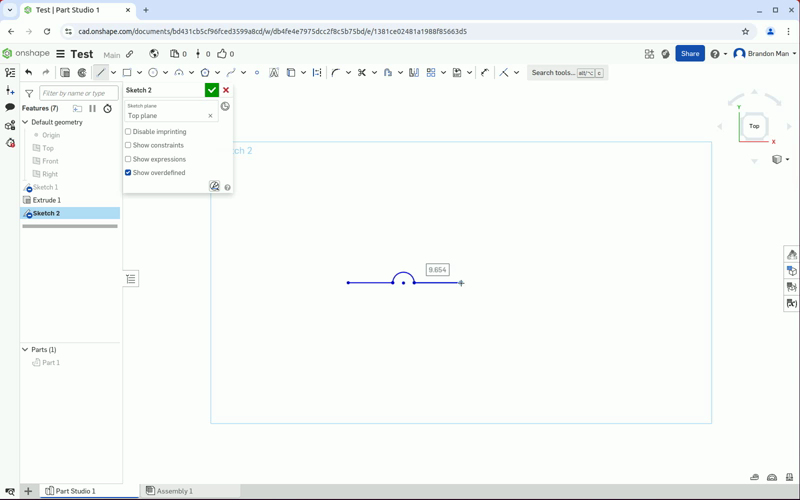
mouse_move(491, 282)
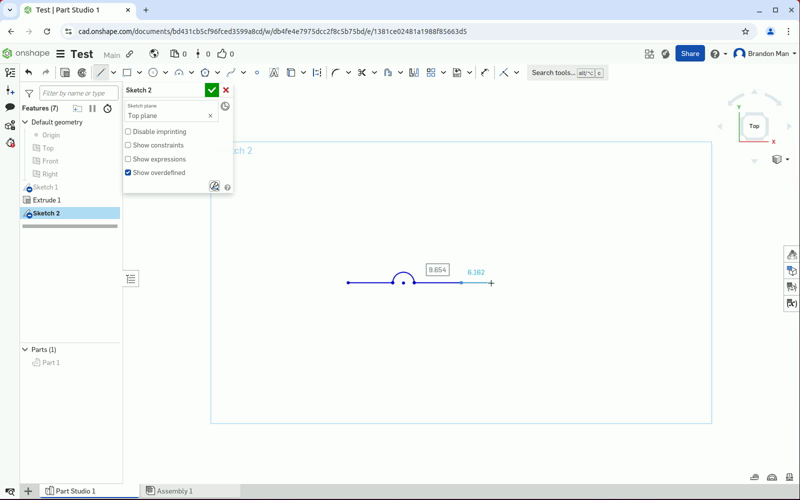
mouse_move(506, 282)
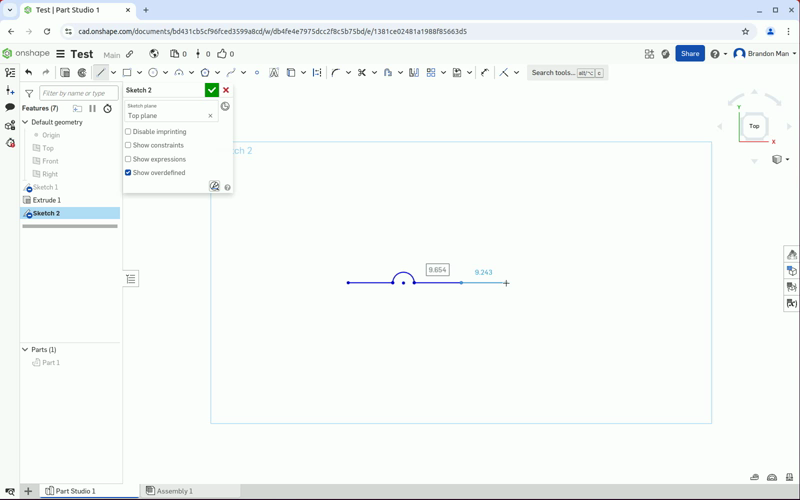
click(506, 282)
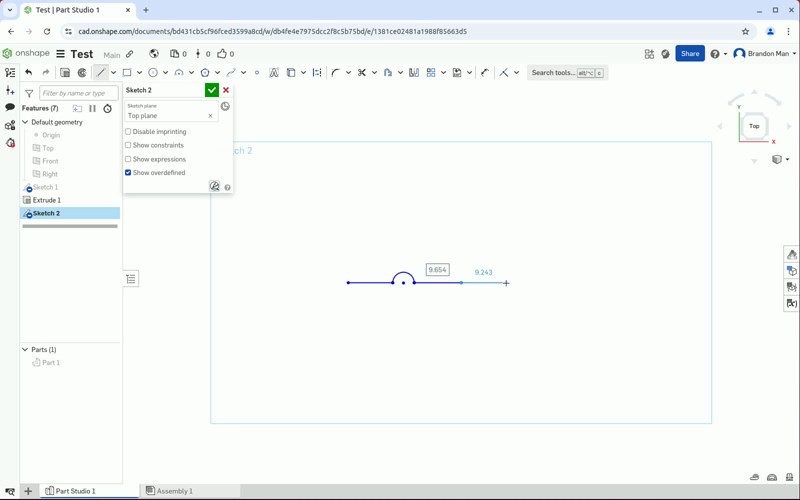
key_up(shift)
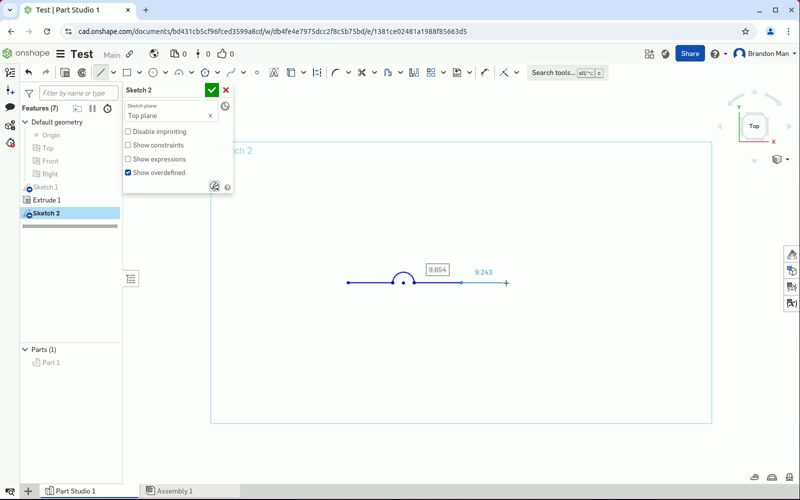
key(esc)
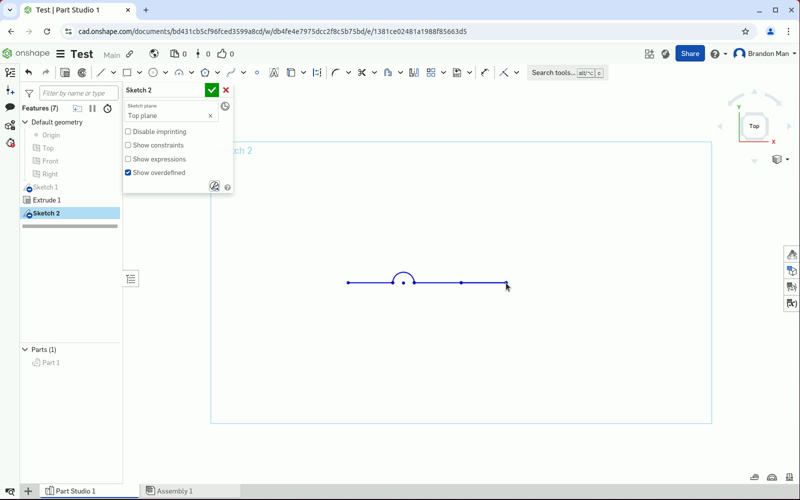
key(a)
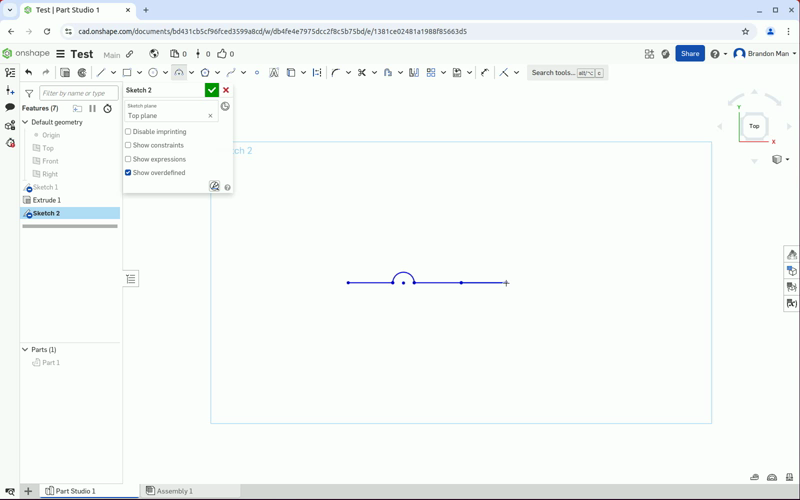
mouse_move(506, 282)
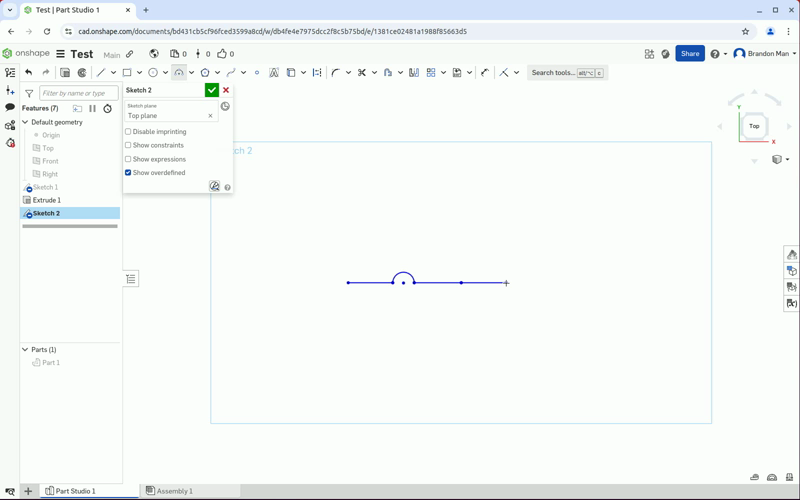
click(506, 282)
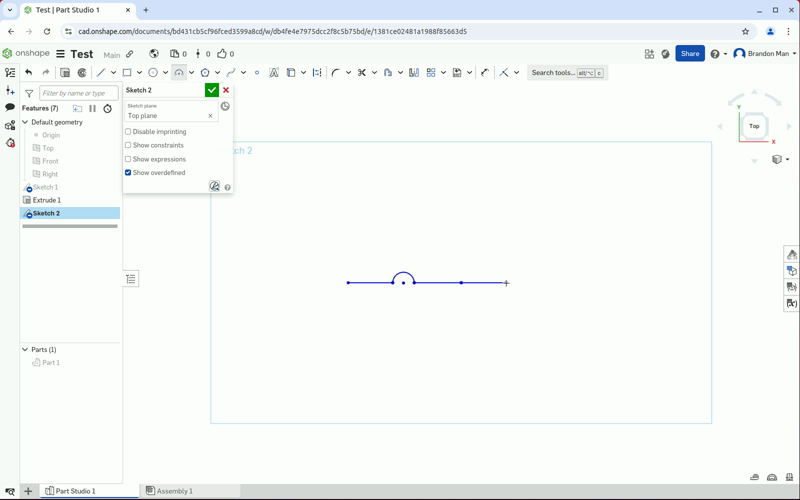
key_down(shift)
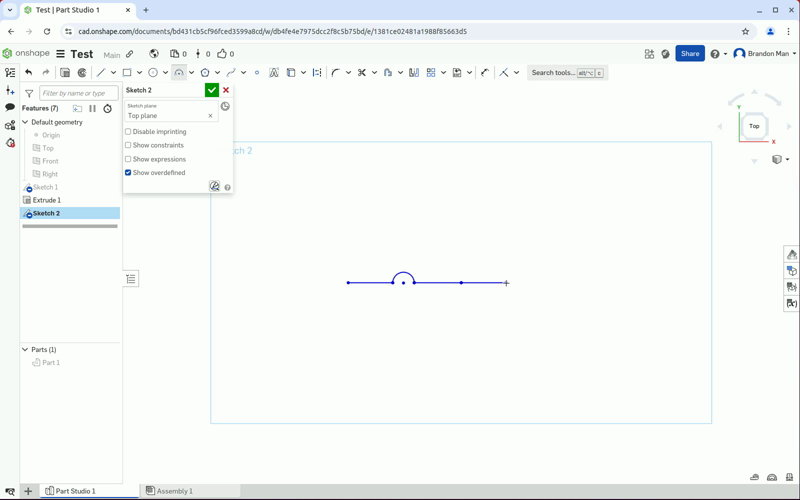
mouse_move(527, 282)
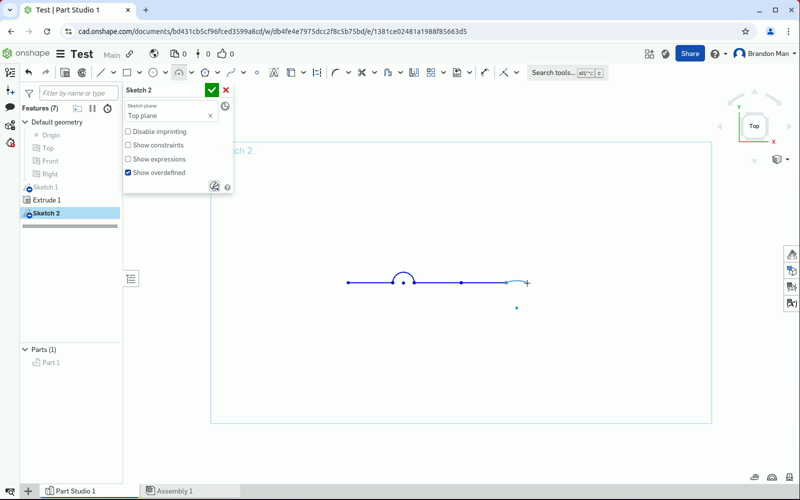
click(527, 282)
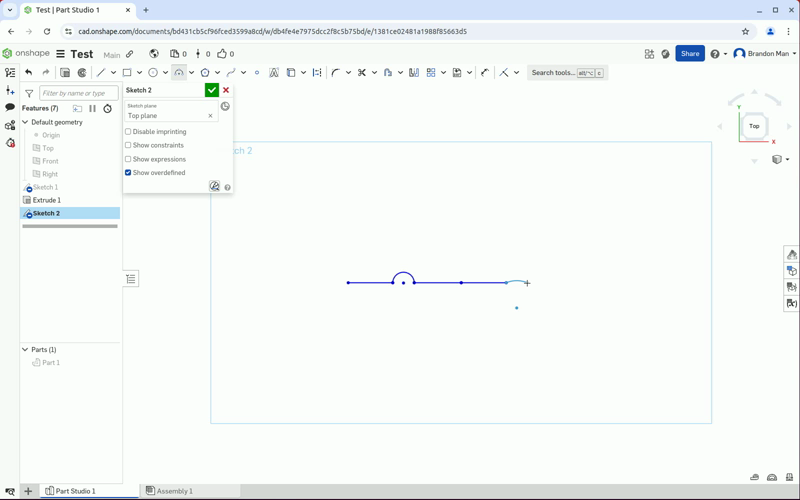
mouse_move(516, 272)
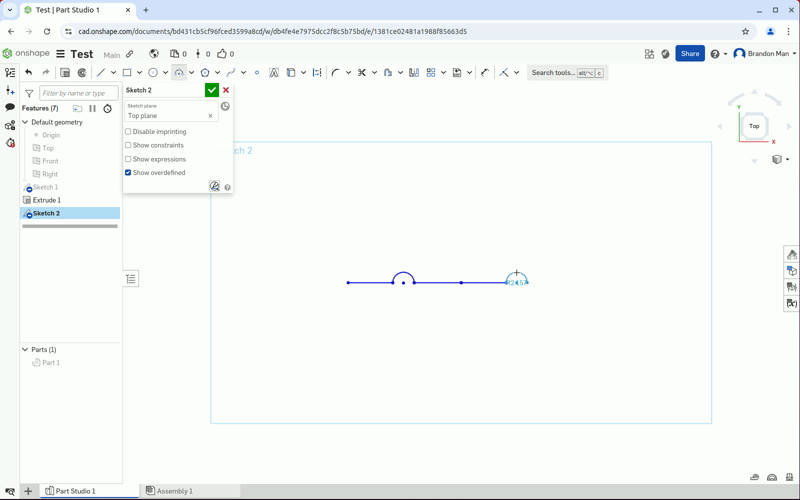
click(516, 272)
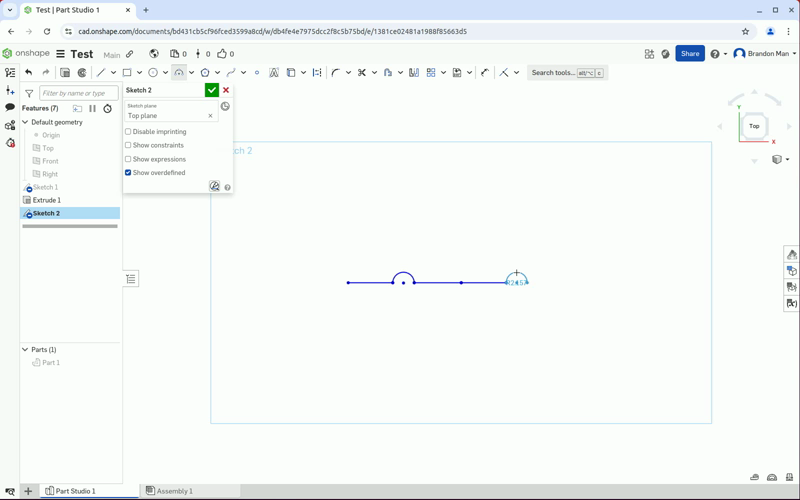
key_up(shift)
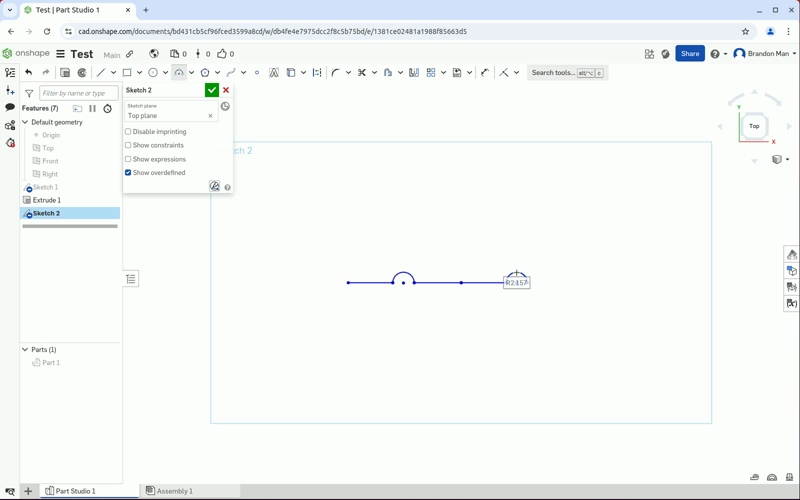
key(esc)
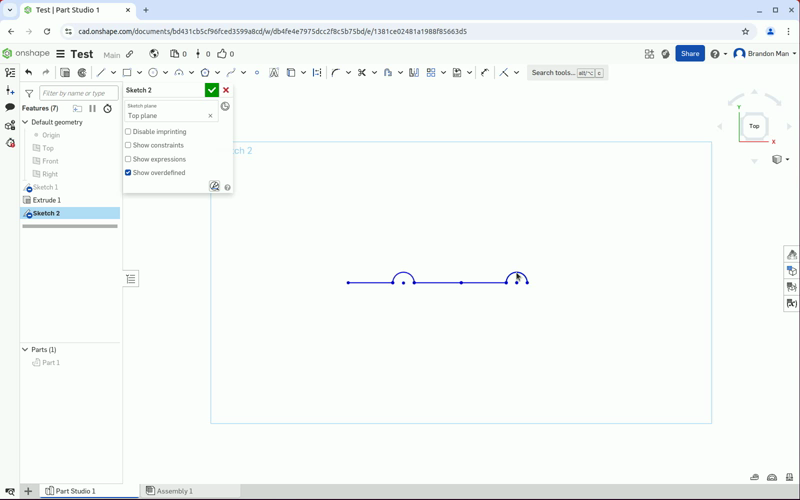
key(l)
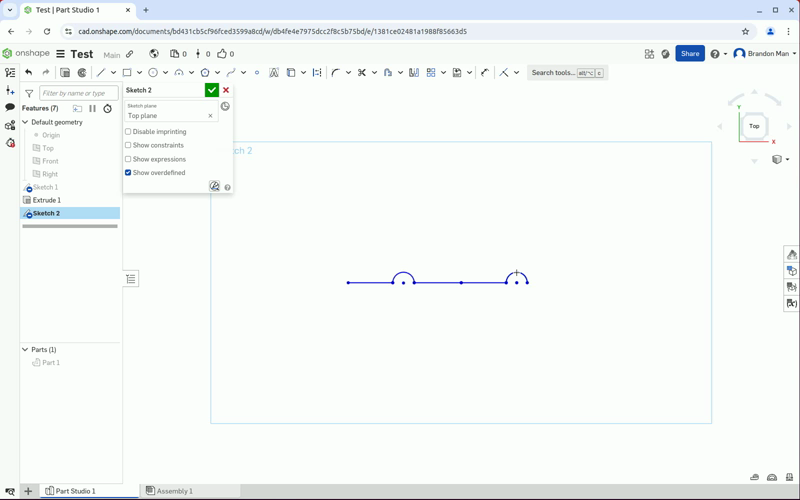
mouse_move(527, 282)
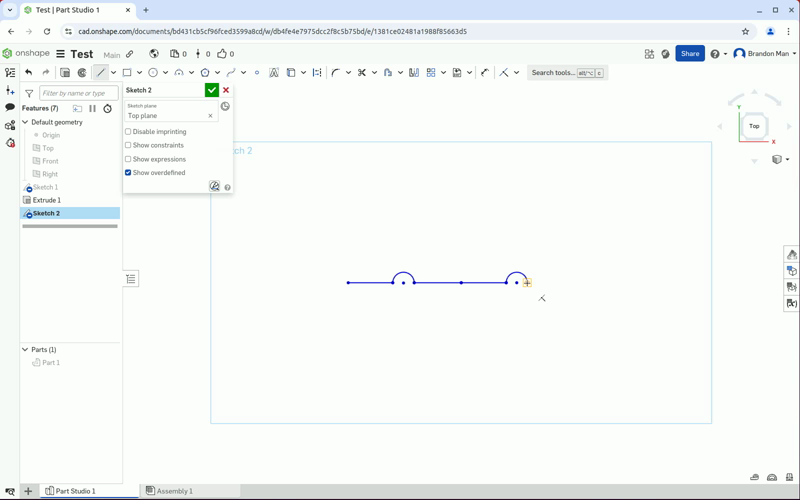
click(527, 282)
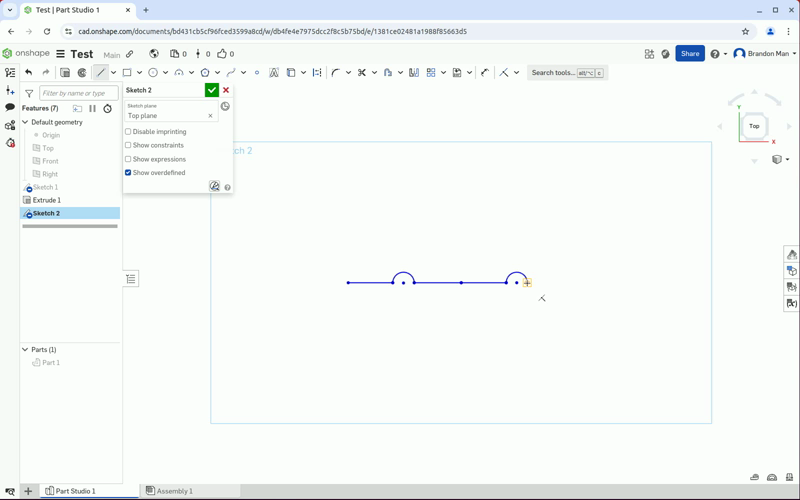
key_down(shift)
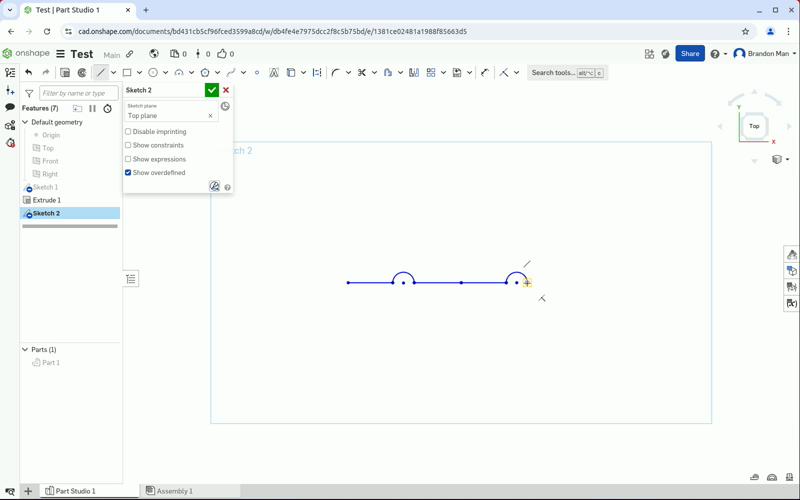
mouse_move(557, 282)
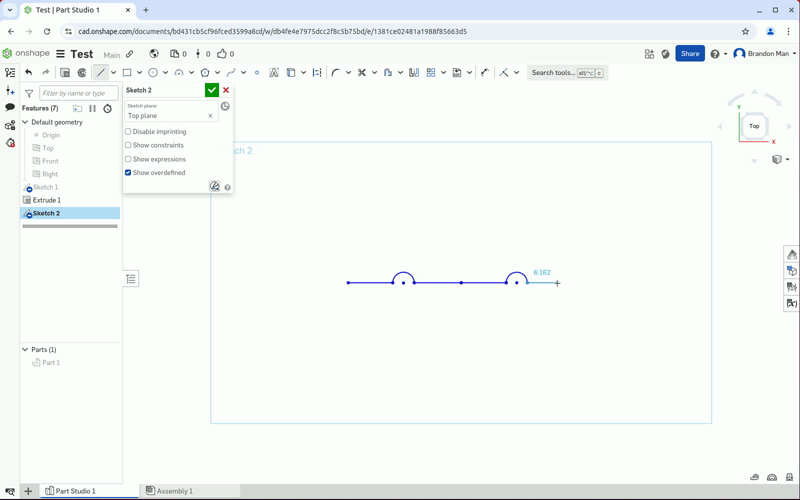
mouse_move(572, 282)
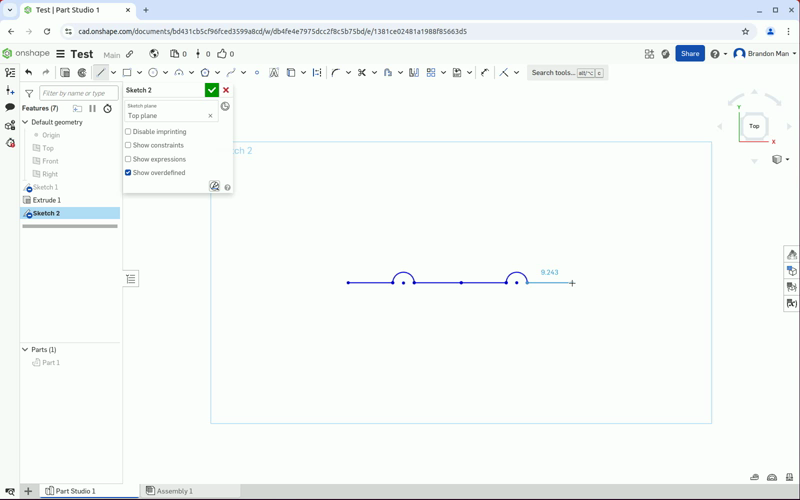
click(572, 282)
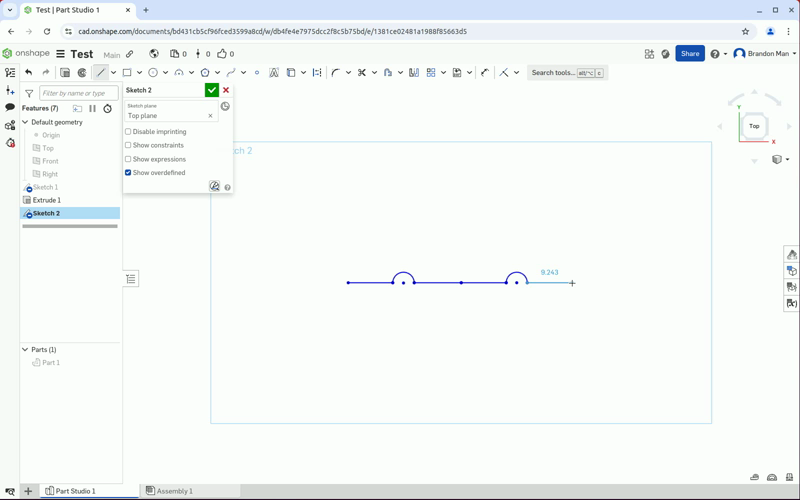
key_up(shift)
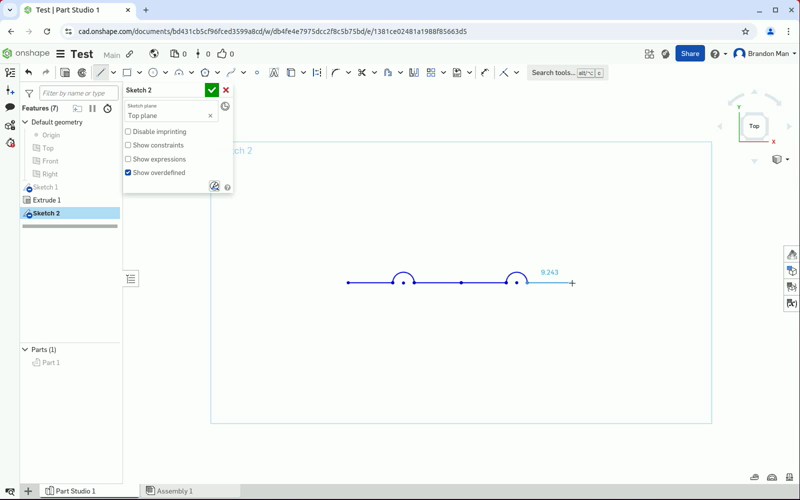
key_down(shift)
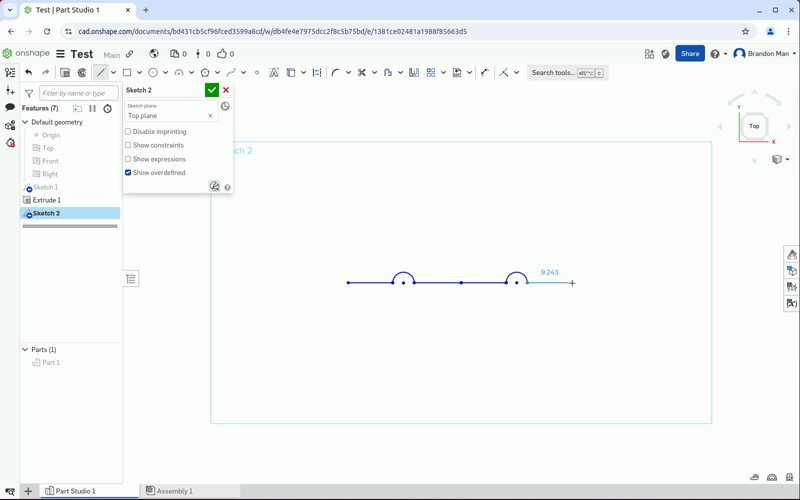
mouse_move(589, 282)
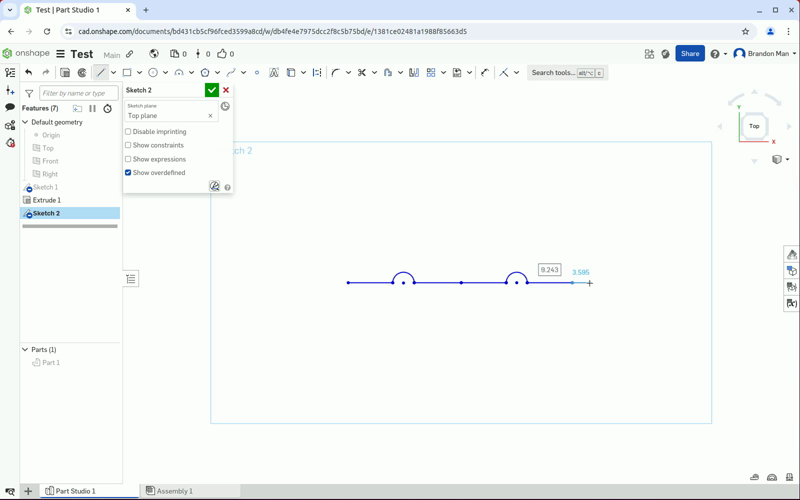
mouse_move(572, 235)
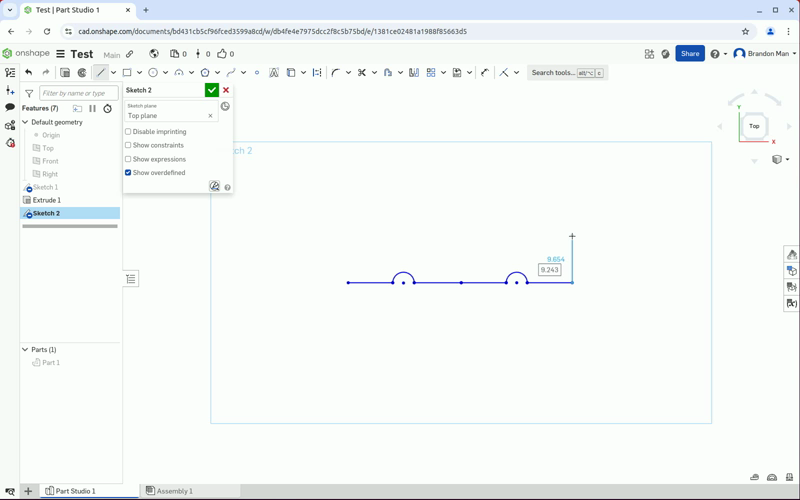
click(572, 235)
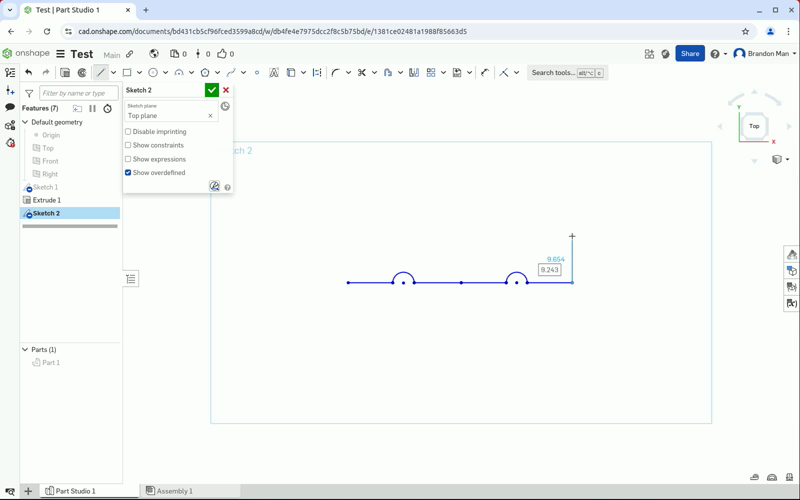
key_up(shift)
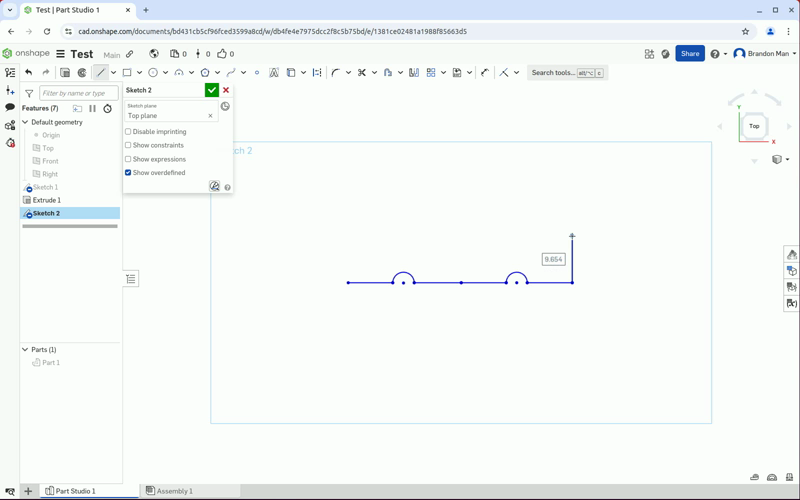
key_down(shift)
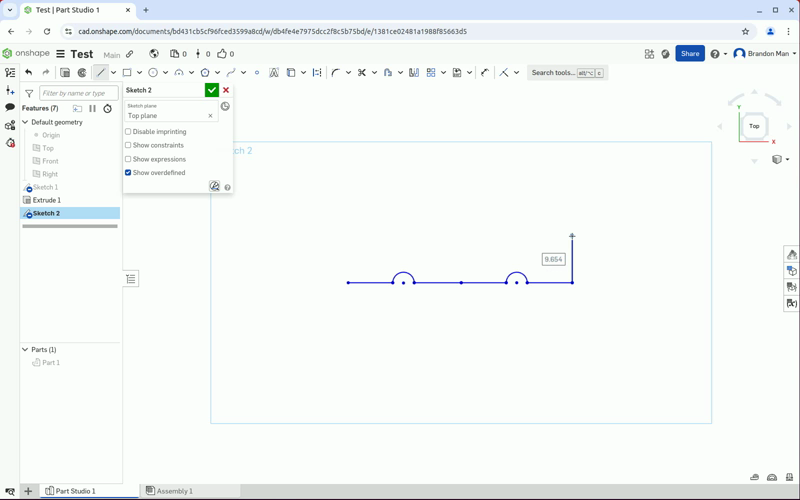
mouse_move(348, 235)
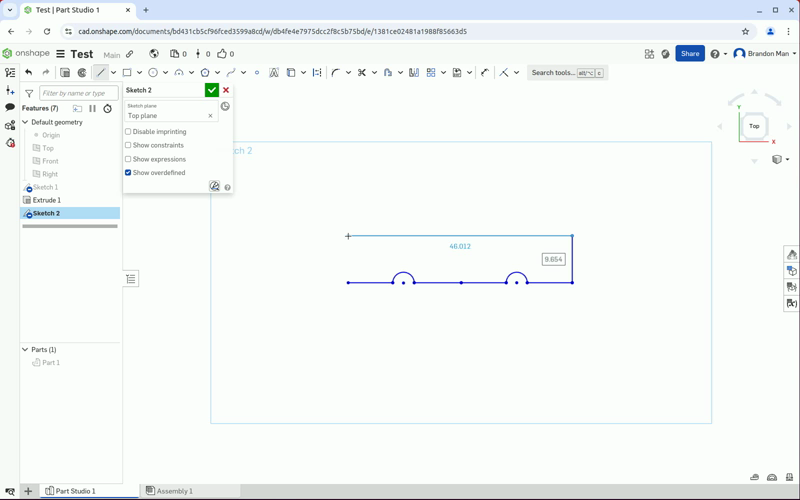
click(348, 235)
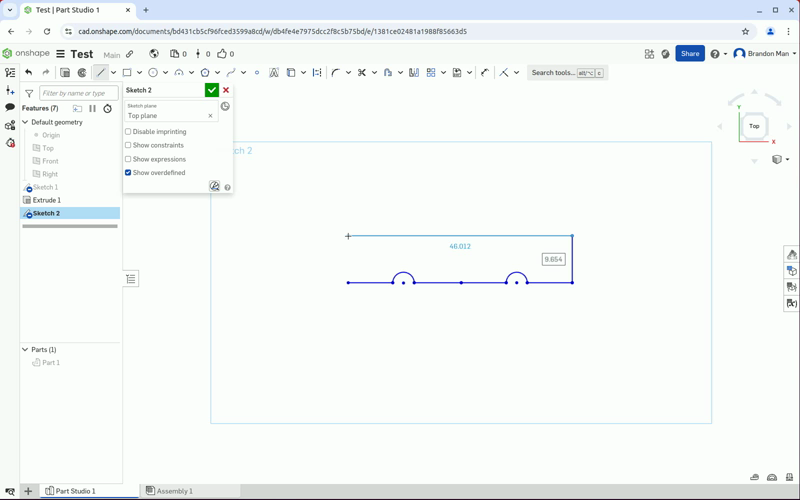
key_up(shift)
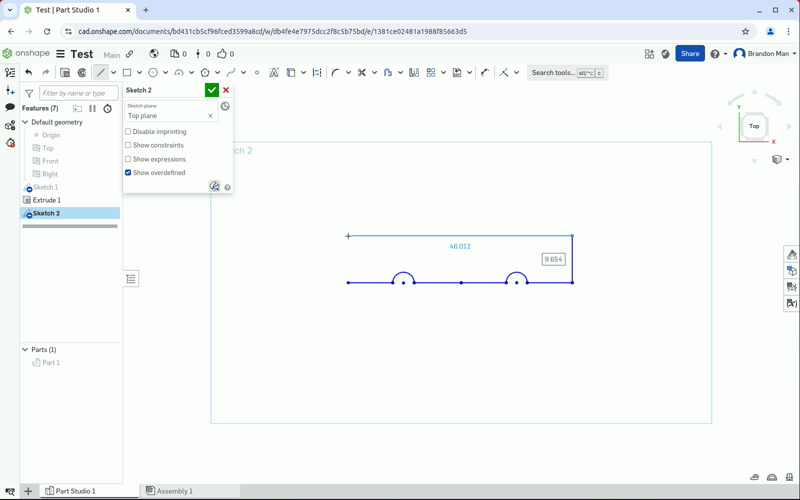
mouse_move(378, 235)
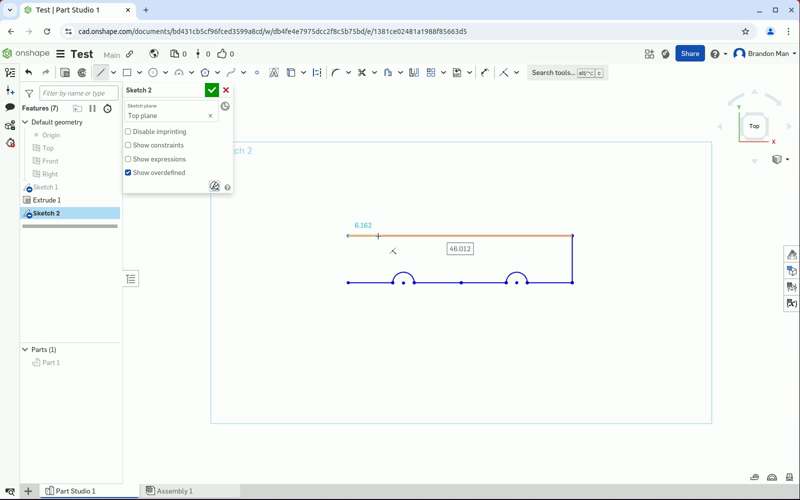
key_down(shift)
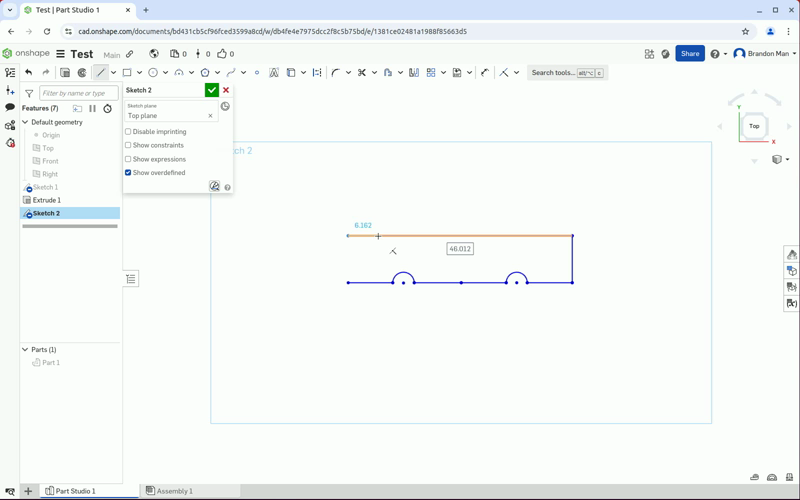
mouse_move(348, 282)
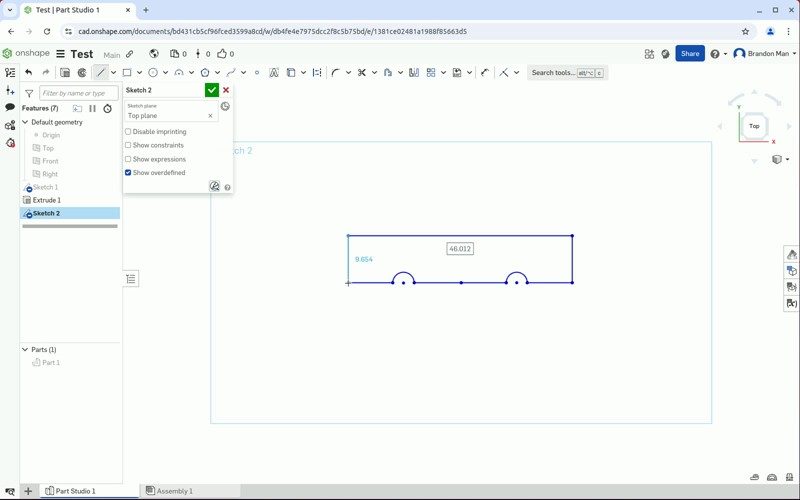
key_up(shift)
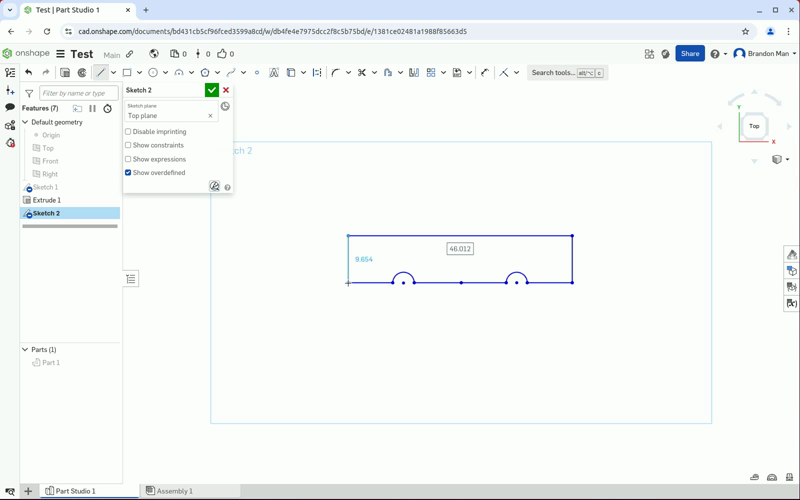
click(348, 282)
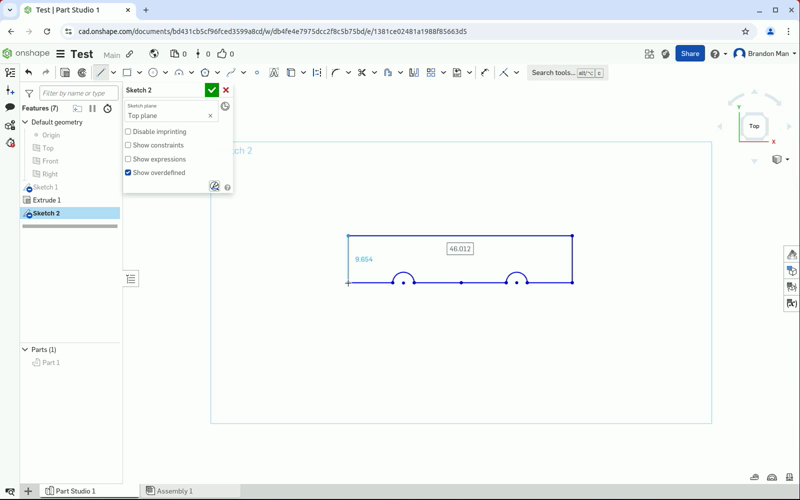
key(esc)
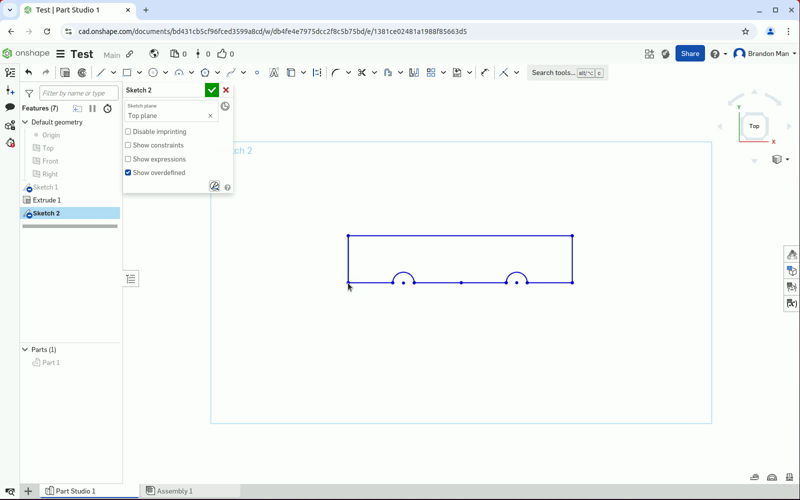
mouse_move(490, 263)
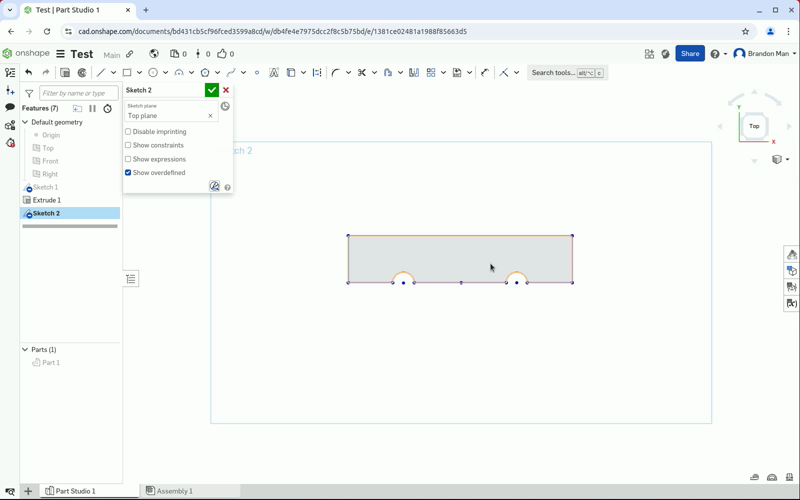
scroll(6)
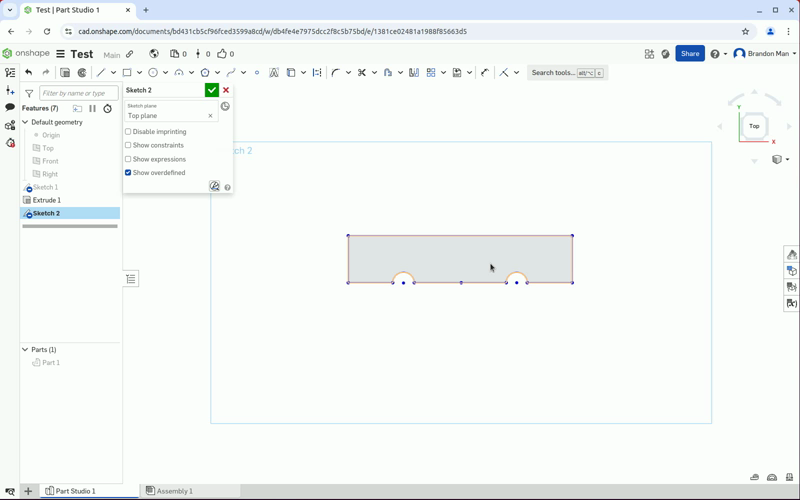
scroll(6)
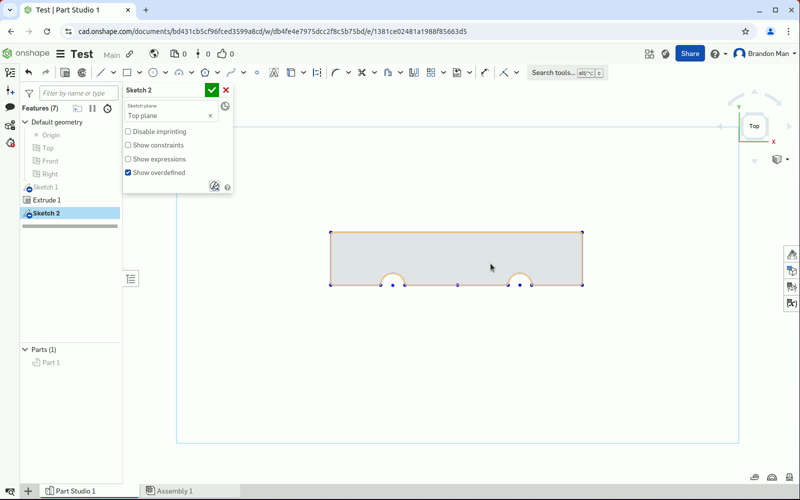
scroll(6)
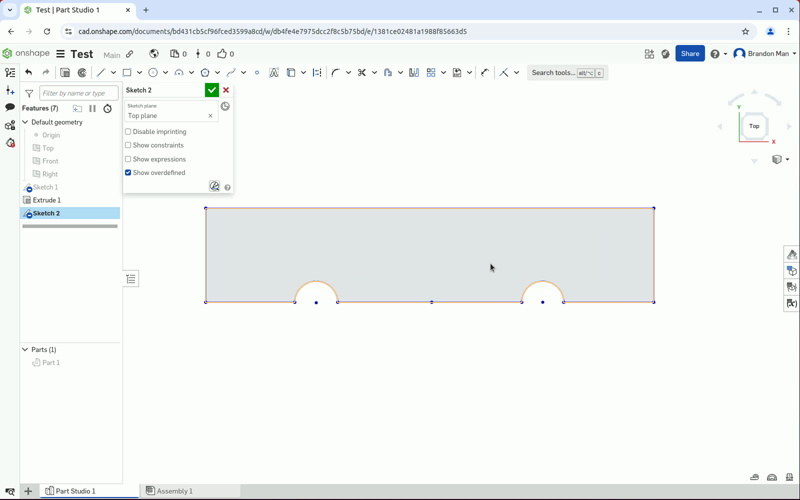
scroll(6)
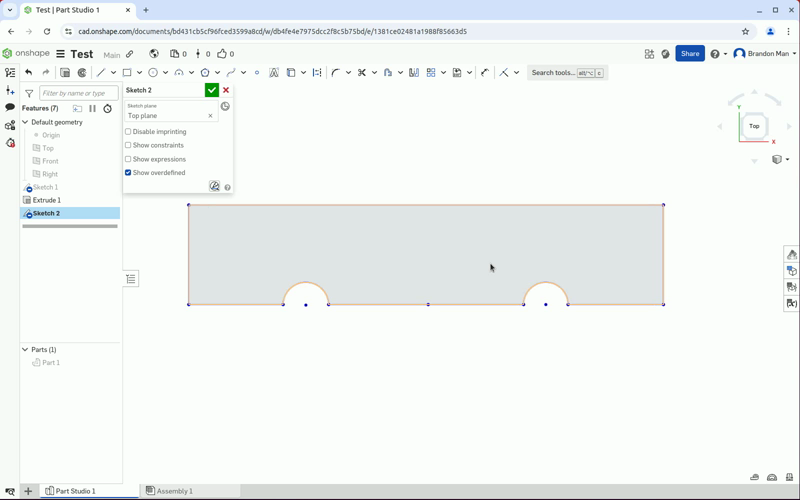
scroll(6)
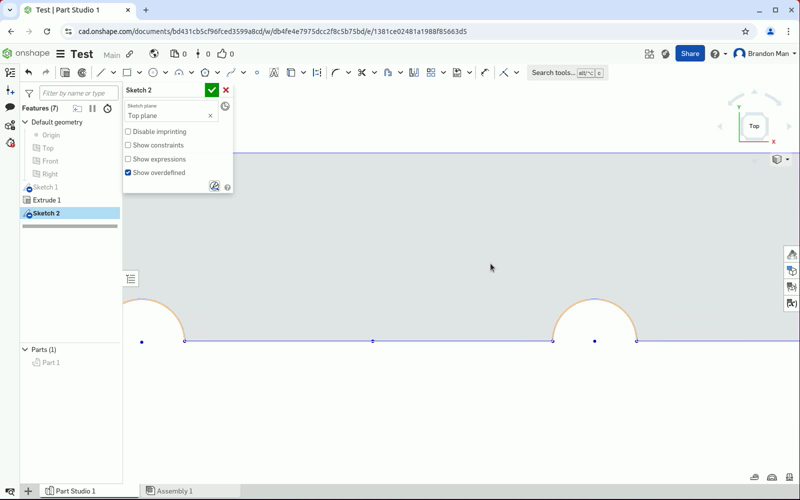
scroll(6)
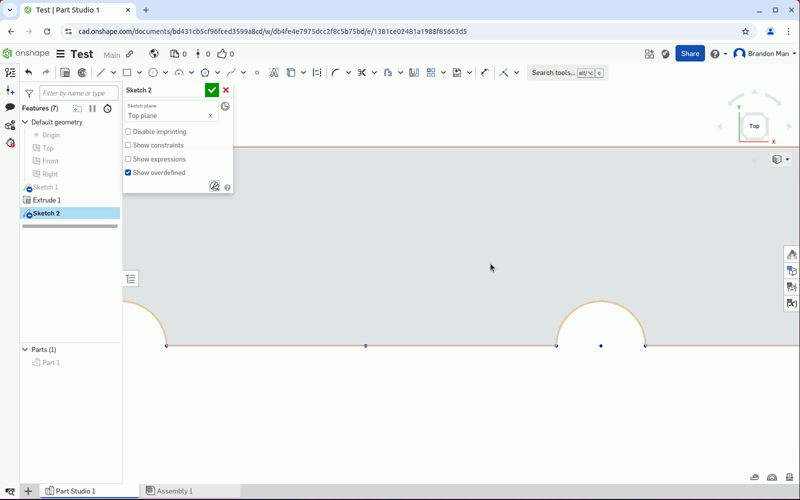
scroll(6)
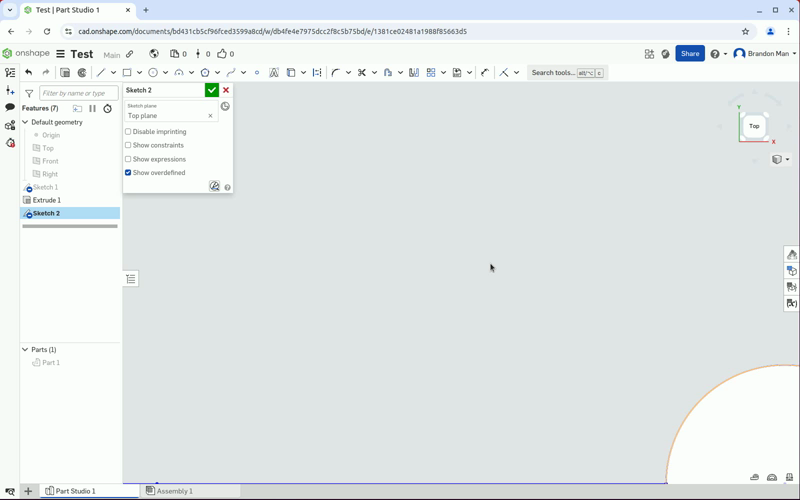
click(490, 263)
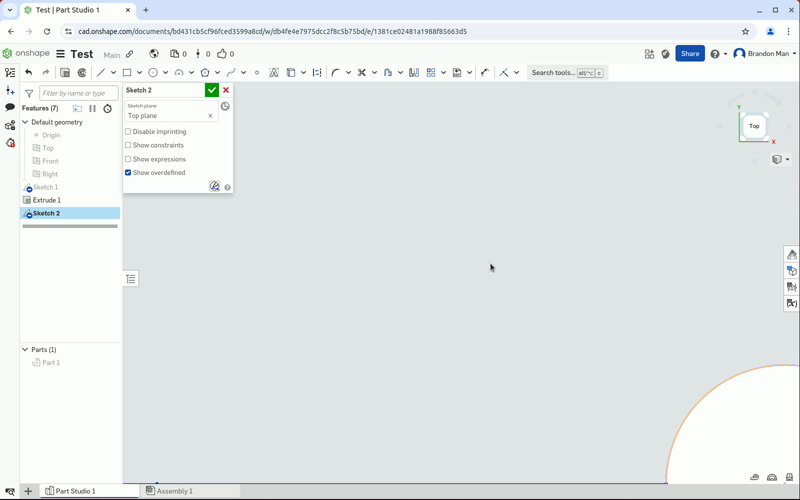
scroll(-6)
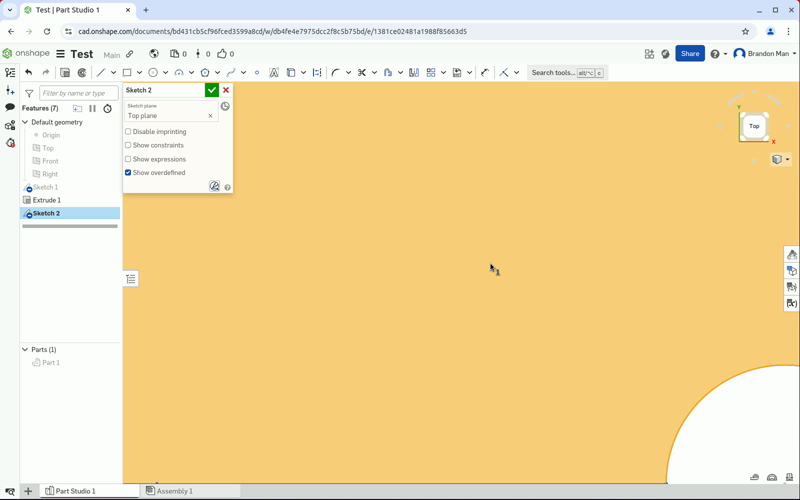
scroll(-6)
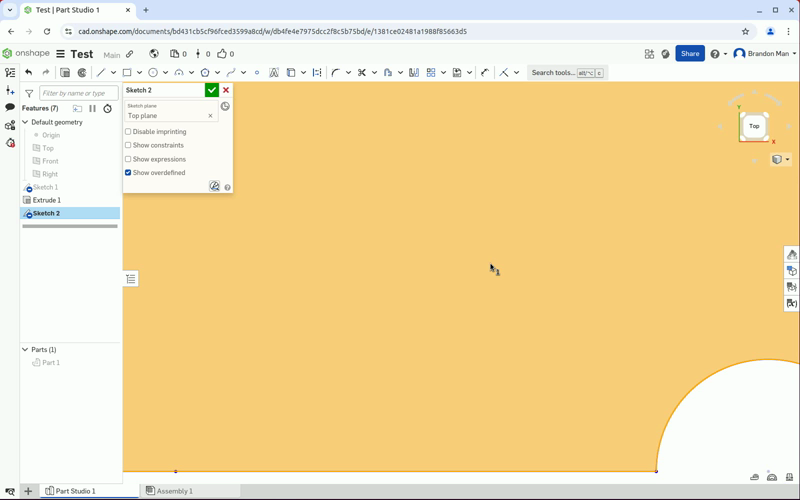
scroll(-6)
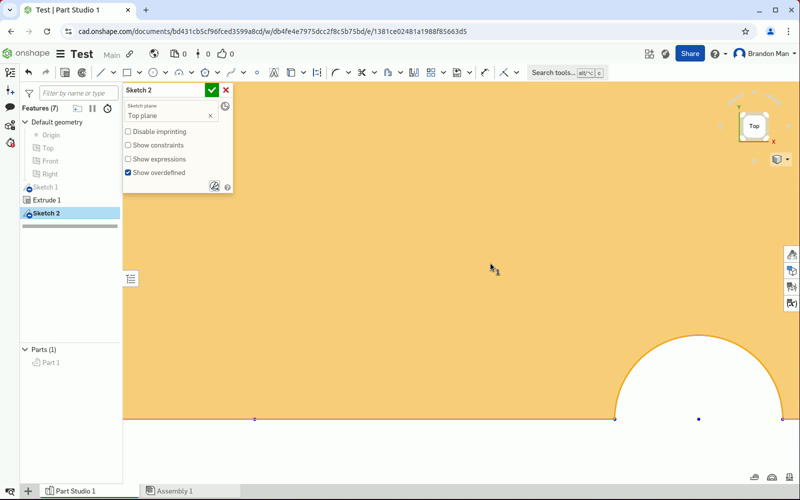
scroll(-6)
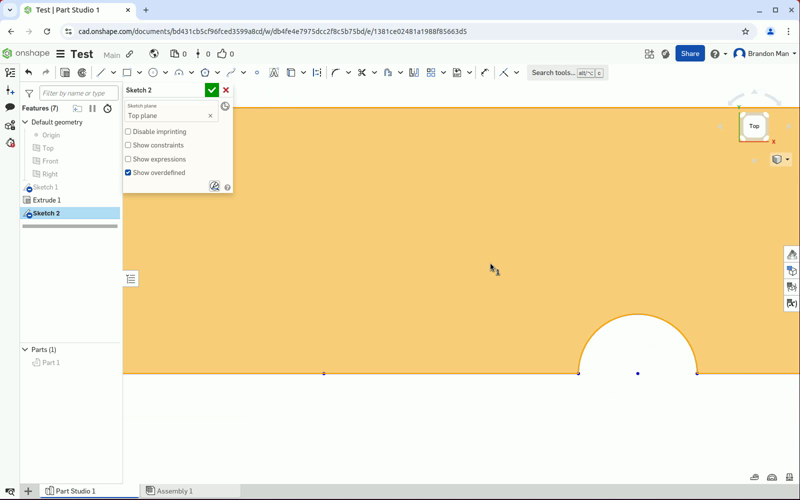
scroll(-6)
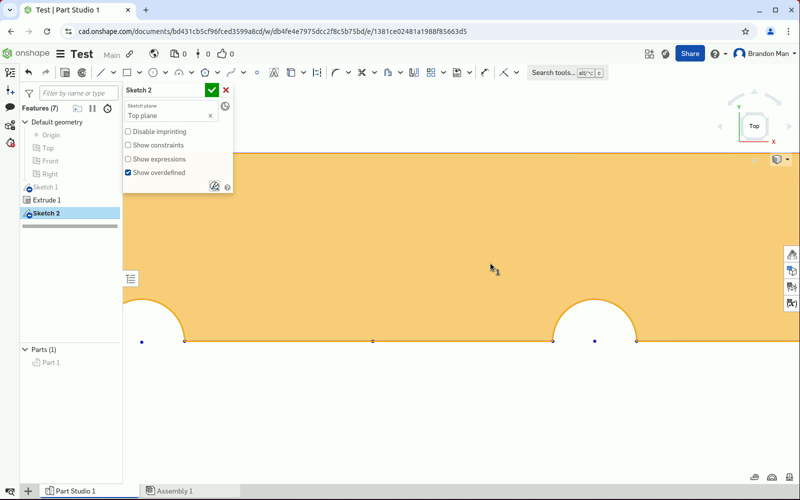
scroll(-6)
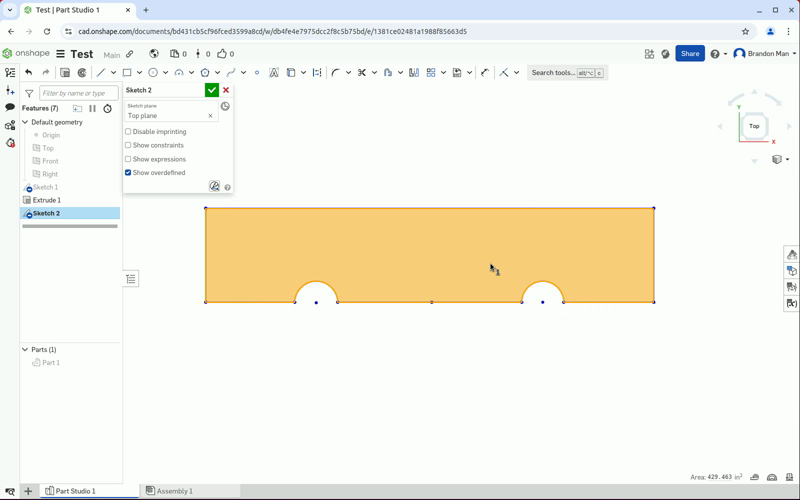
scroll(-6)
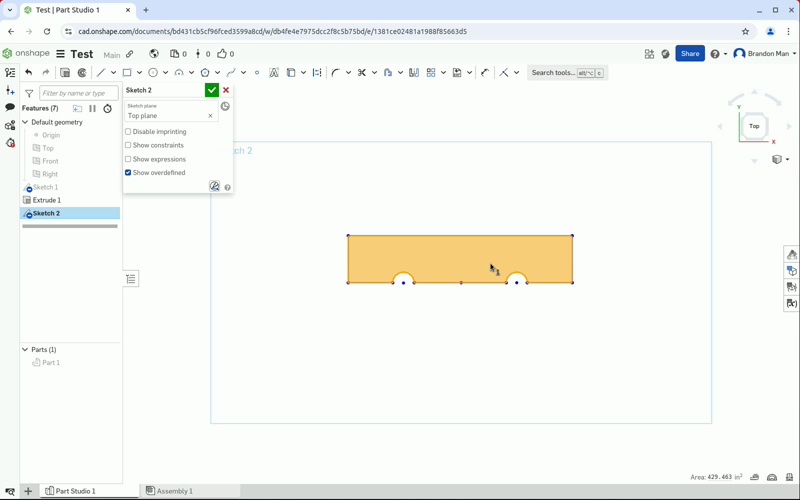
mouse_move(73, 352)
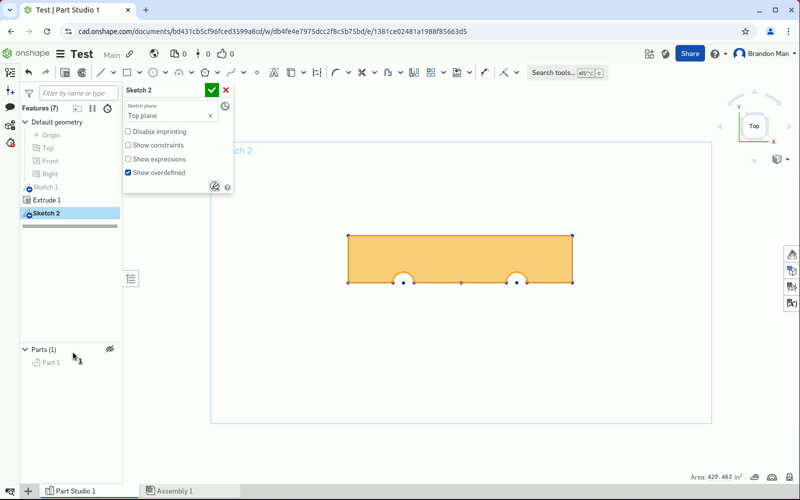
key(shift+y)
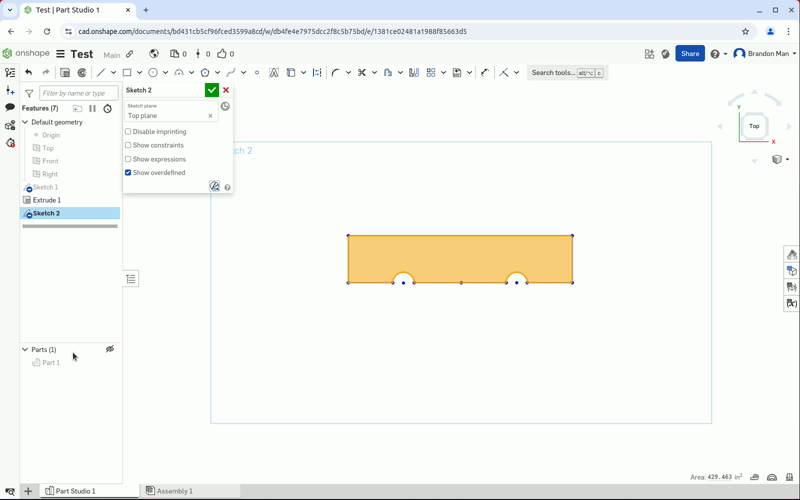
key(shift+e)
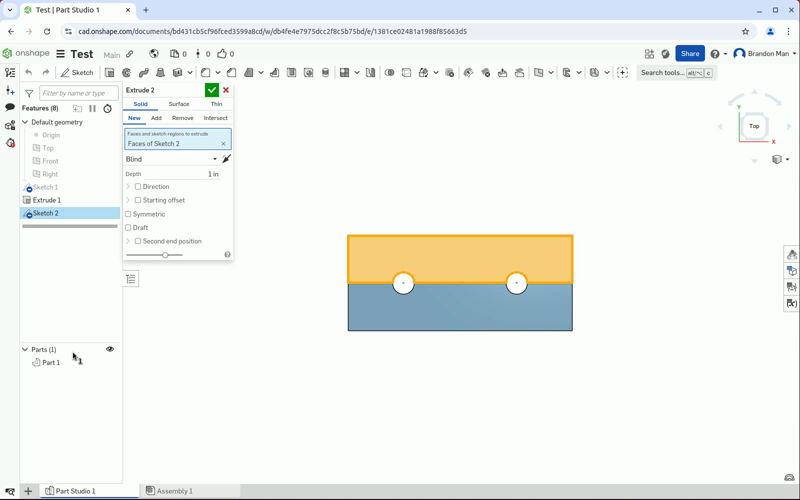
mouse_move(143, 106)
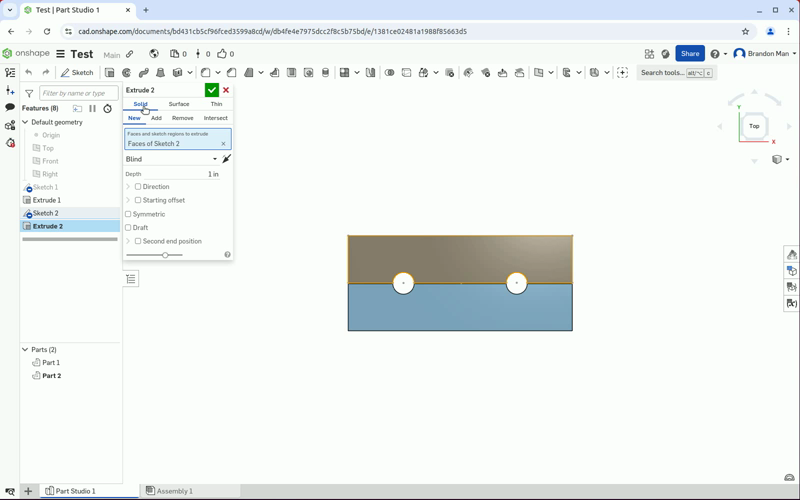
click(143, 106)
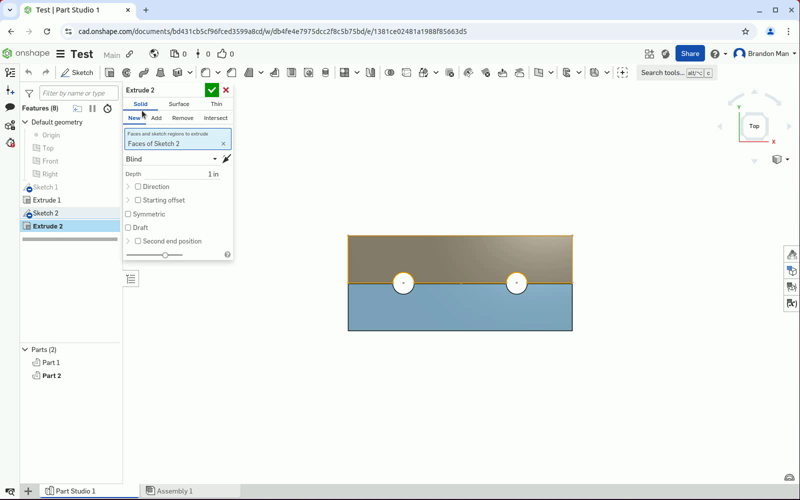
mouse_move(137, 120)
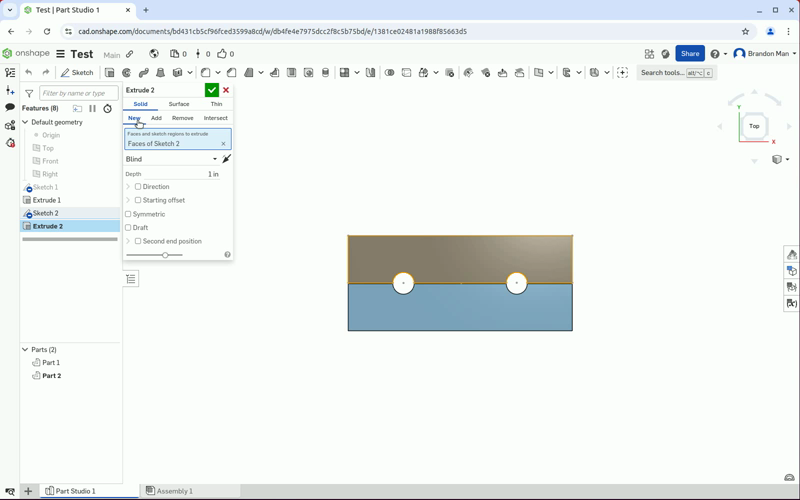
click(137, 120)
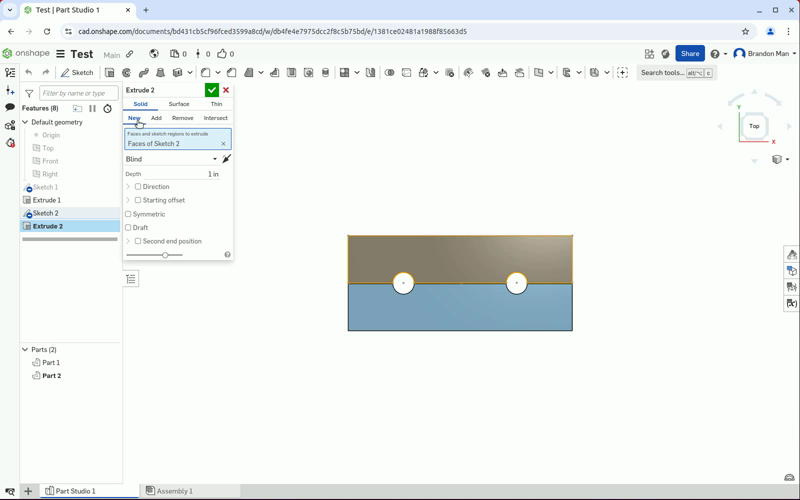
key(tab, 4)
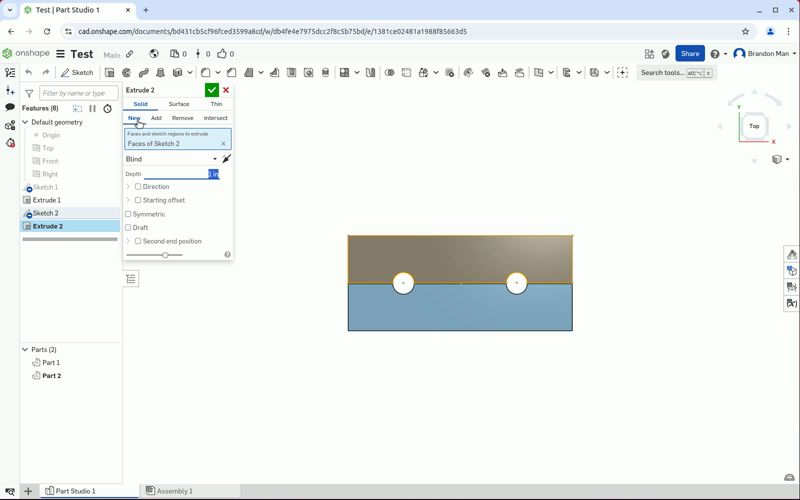
text(3.851)
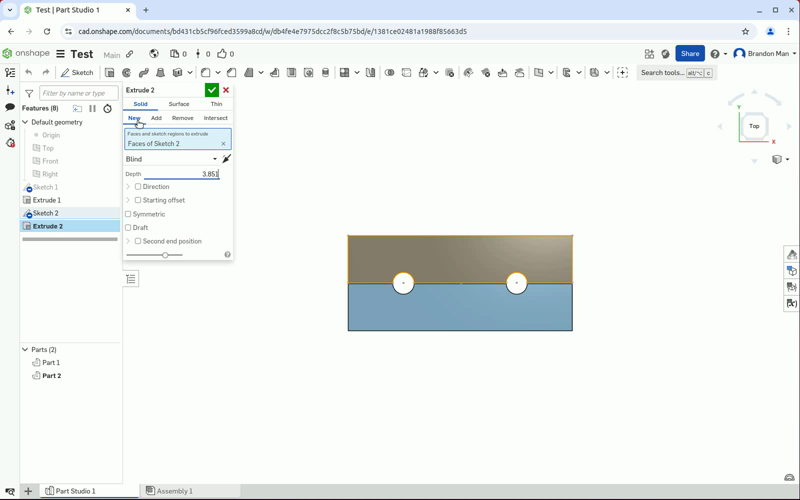
key(enter)
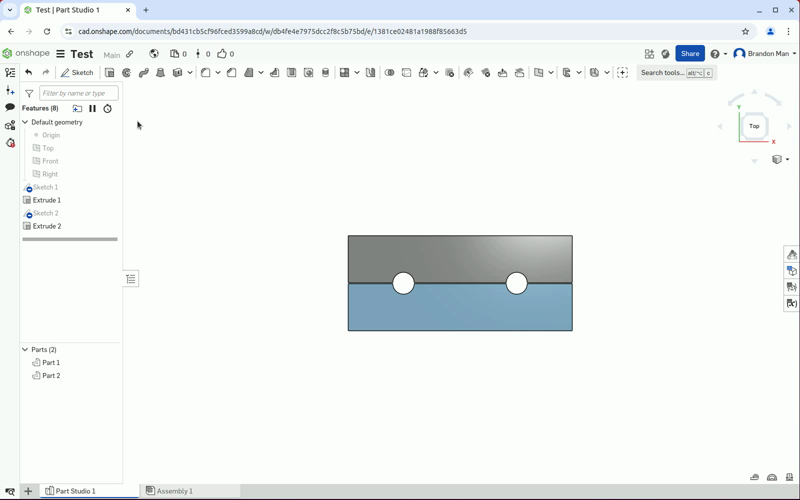
key(shift+h)
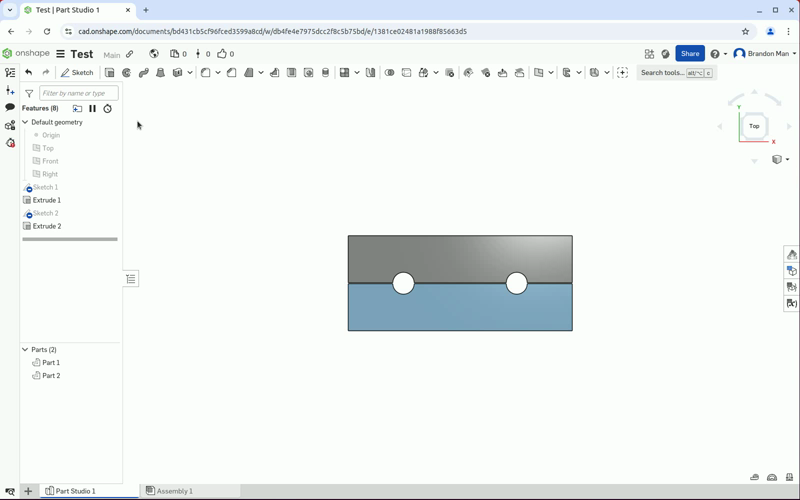
key(shift+h)
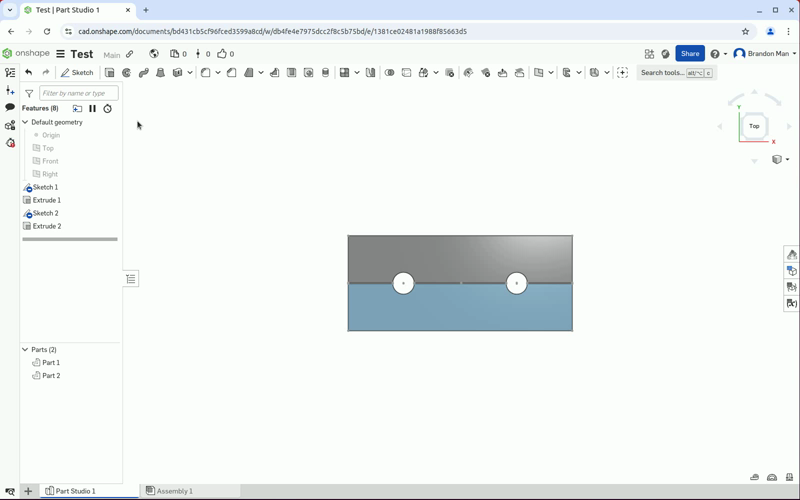
key(shift+7)
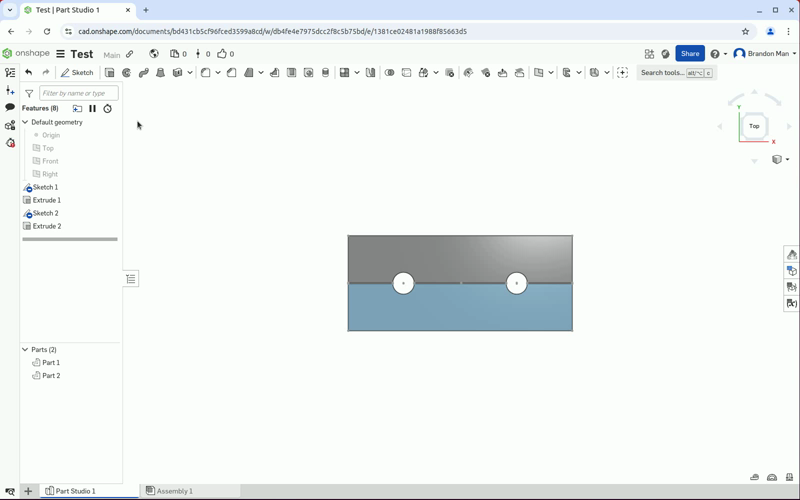
key(up, 3)
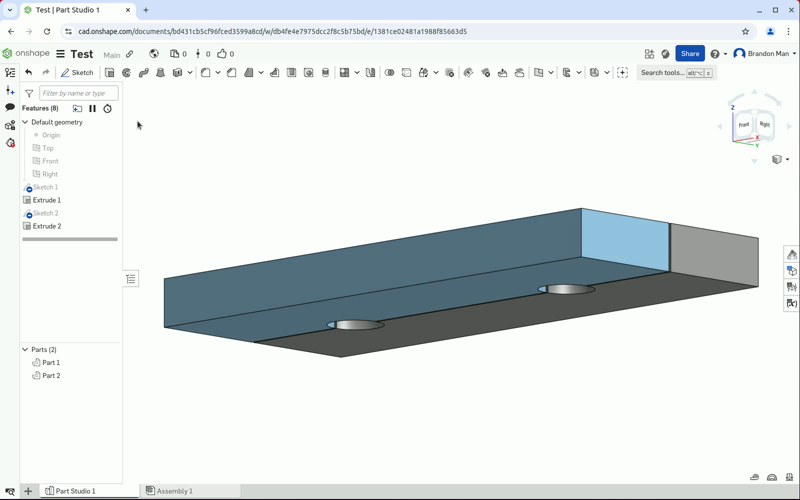
key(left, 3)
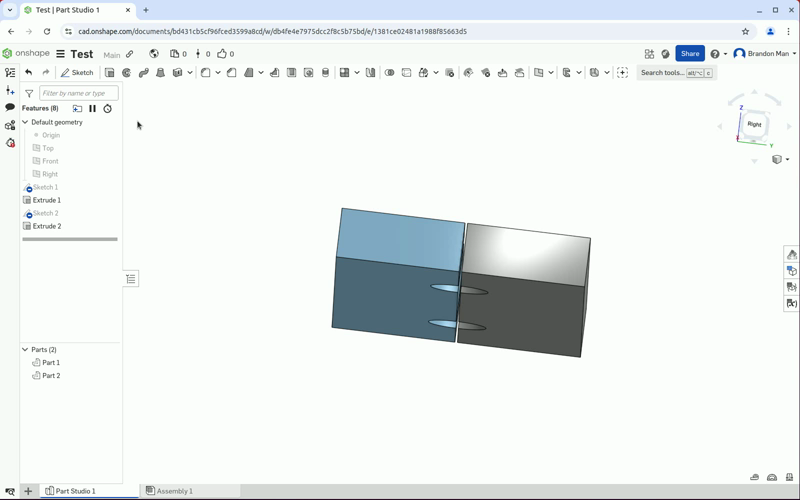
key(right, 3)
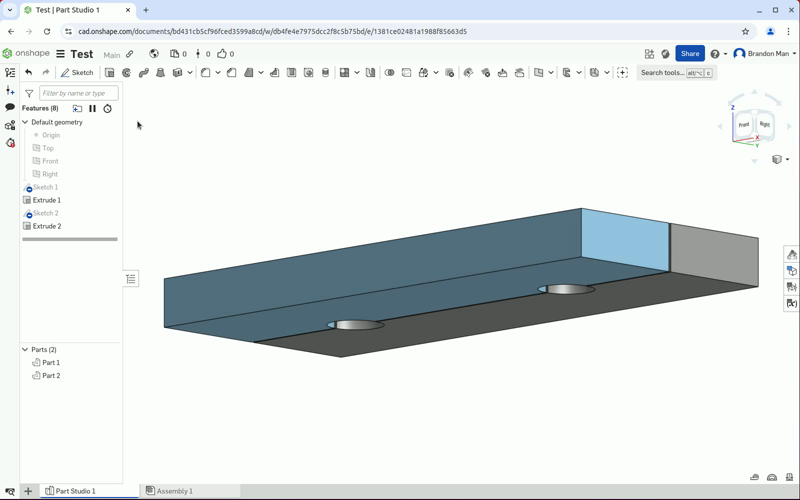
key(down, 3)
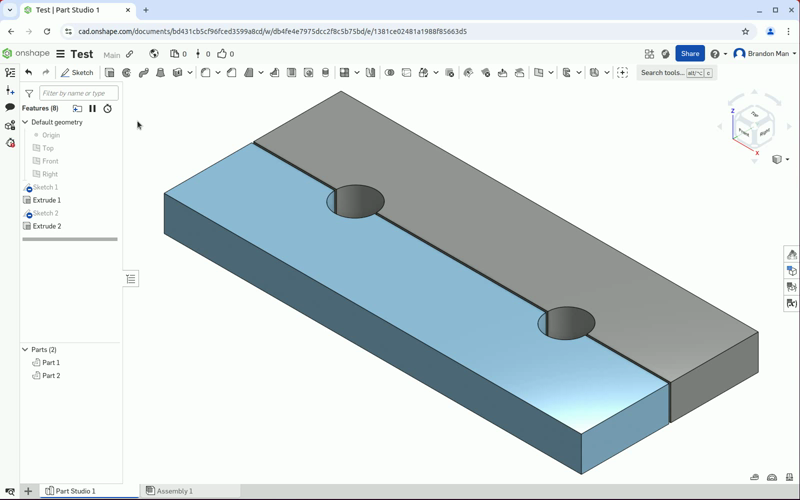
mouse_move(73, 189)
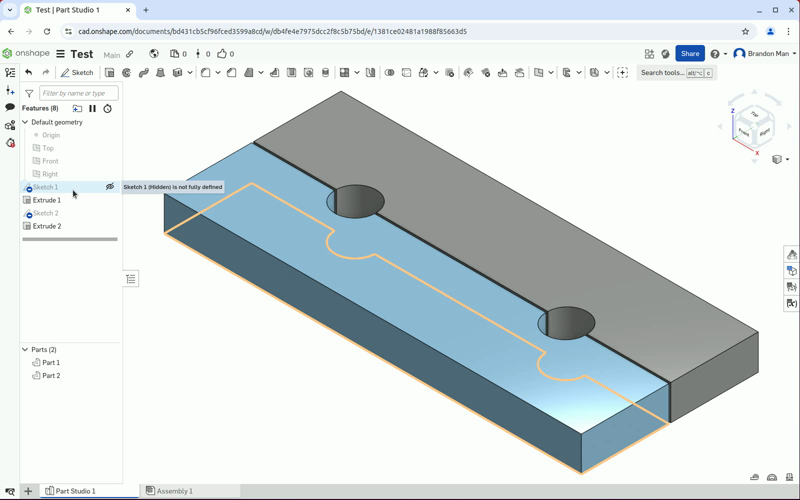
click(73, 189)